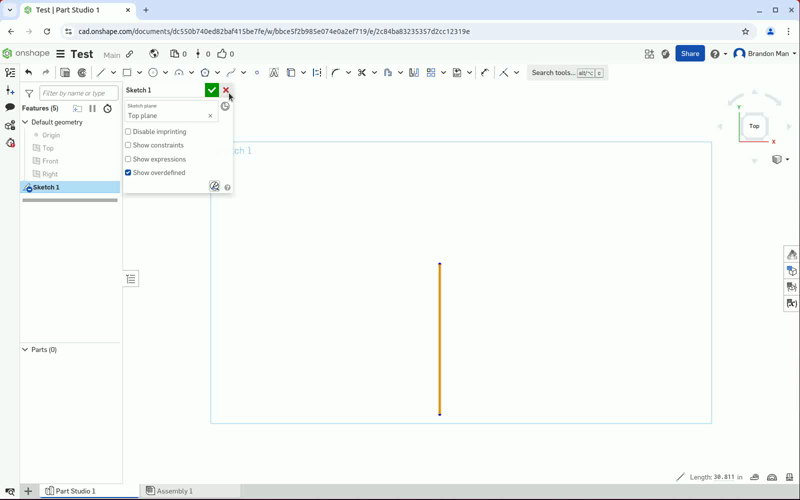
key(shift+h)
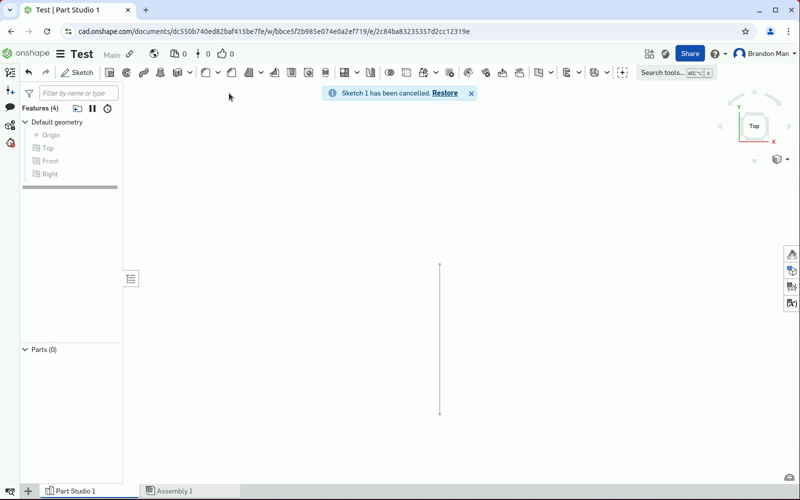
mouse_move(73, 352)
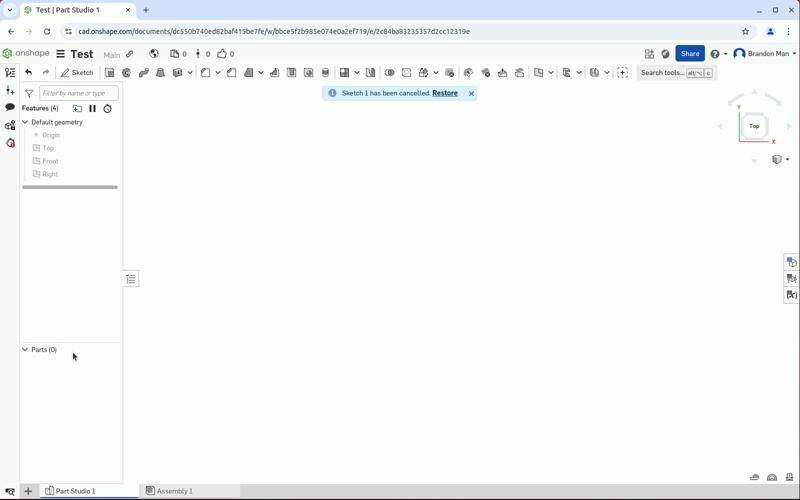
key(y)
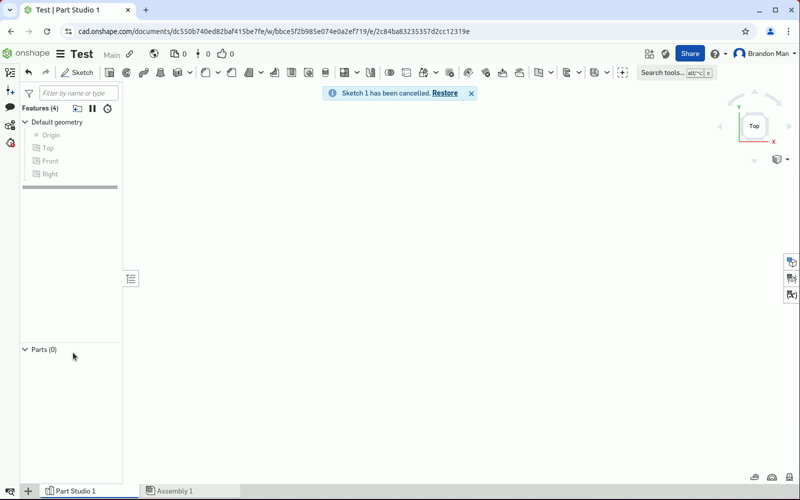
key(shift+p)
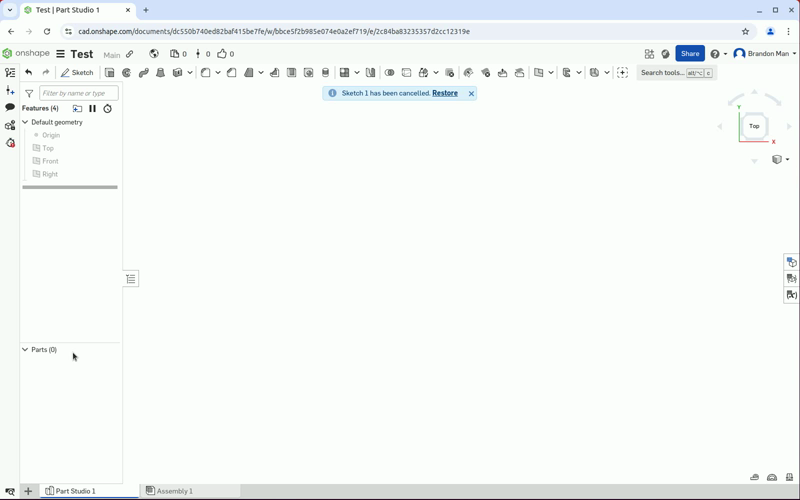
key(space)
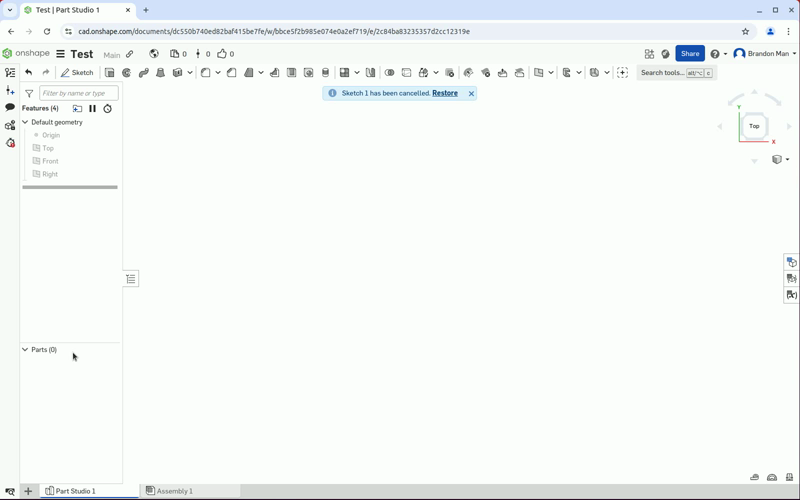
key_down(shift)
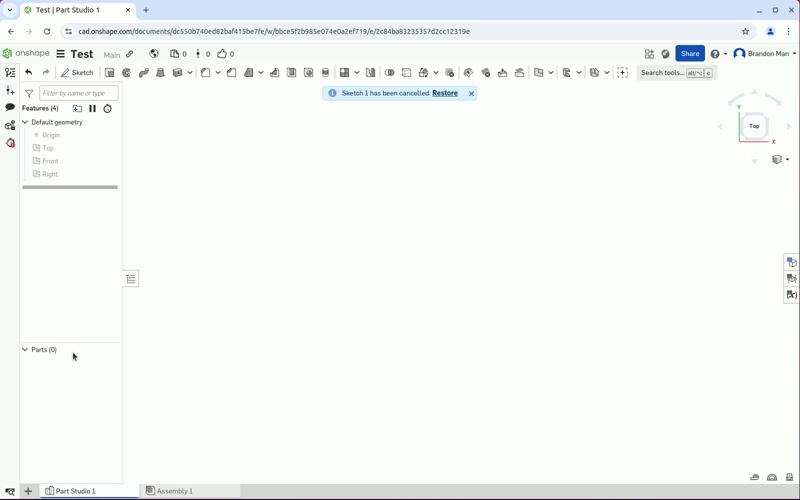
key(up)
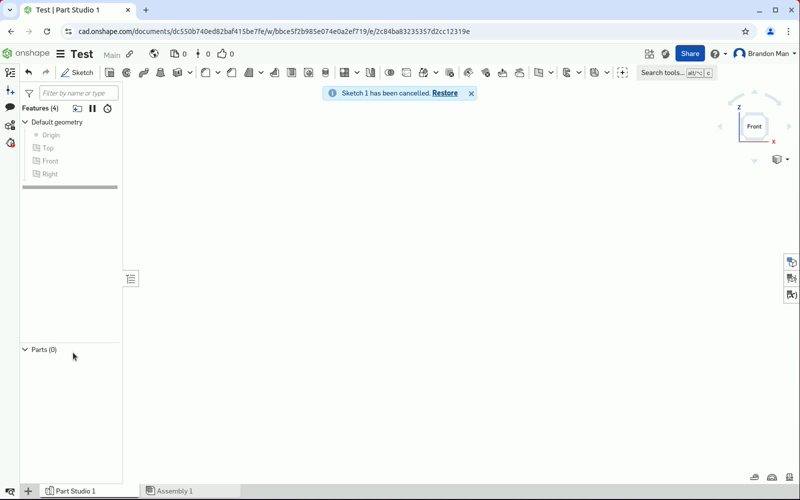
key_up(shift)
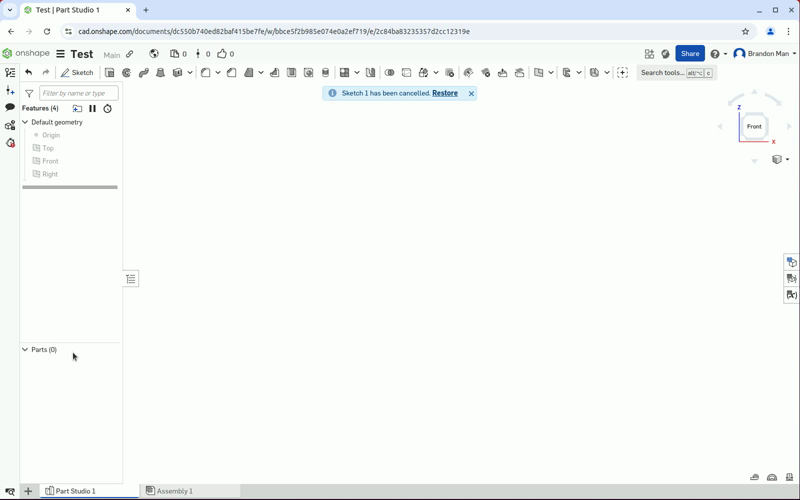
mouse_move(73, 352)
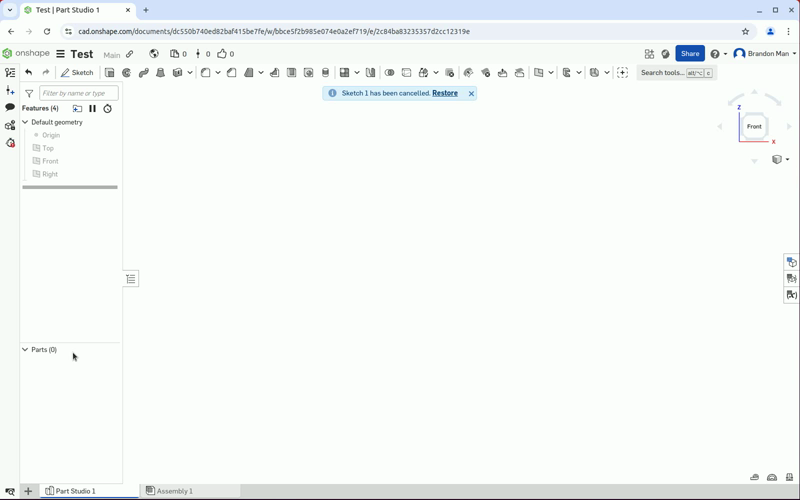
key(shift+y)
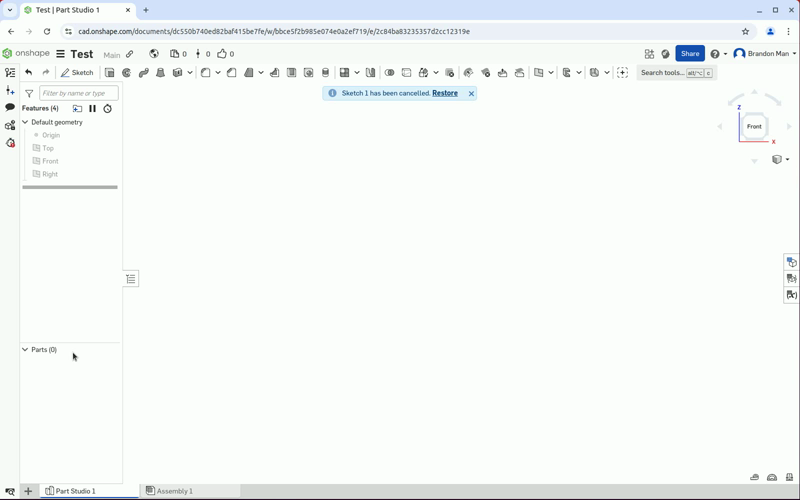
key(shift+s)
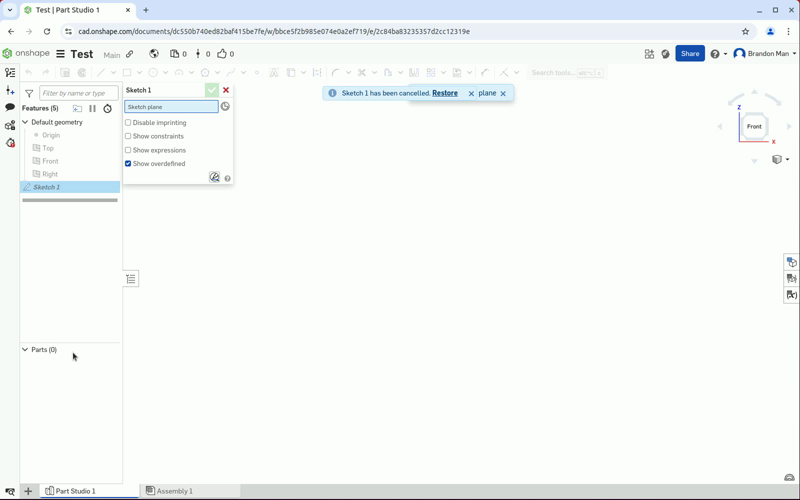
mouse_move(73, 163)
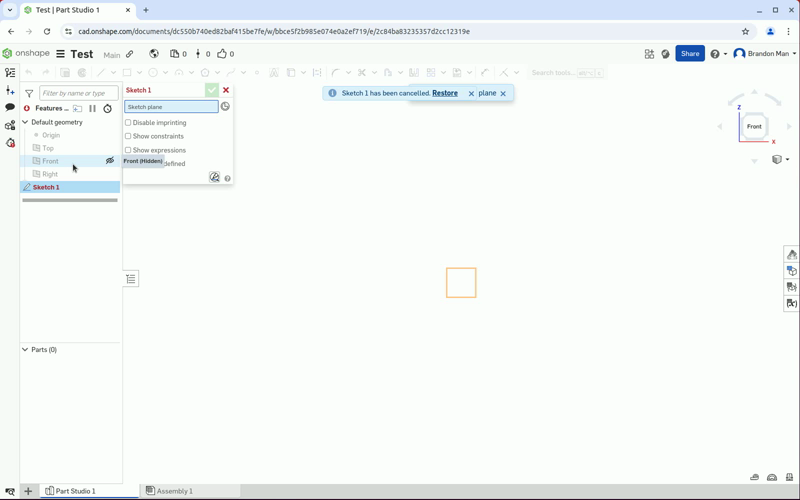
click(73, 163)
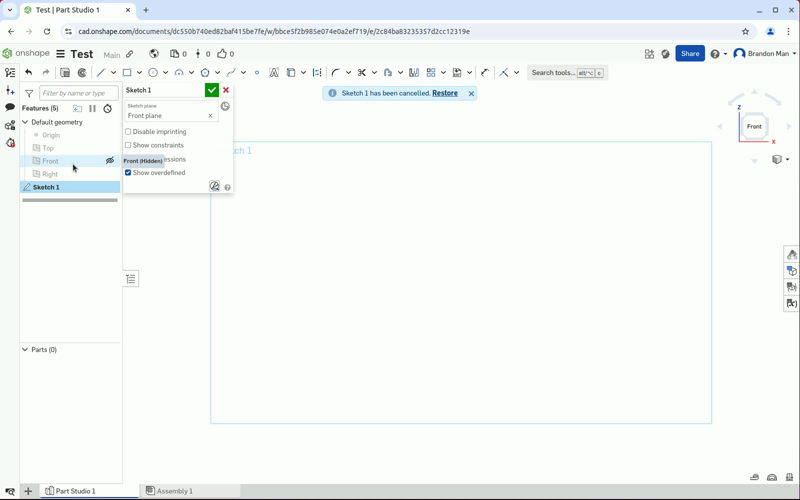
mouse_move(73, 352)
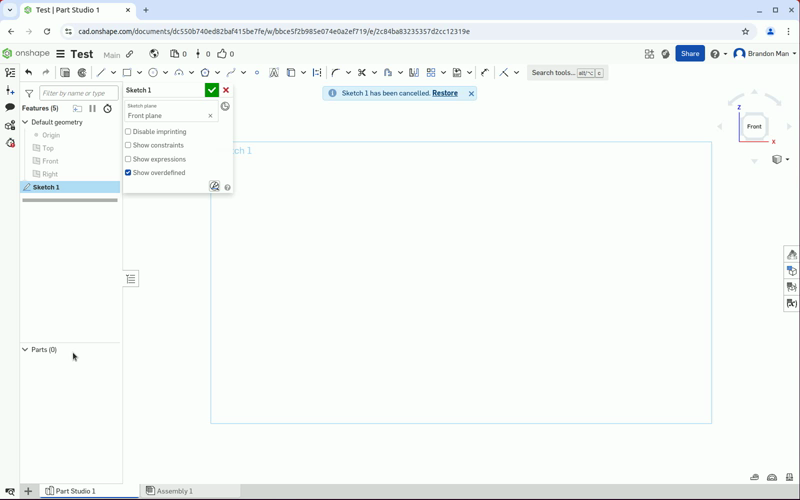
key(y)
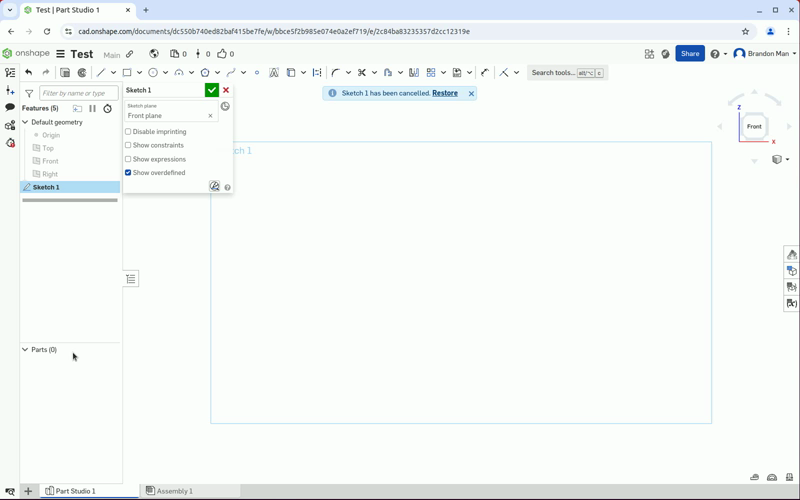
key(c)
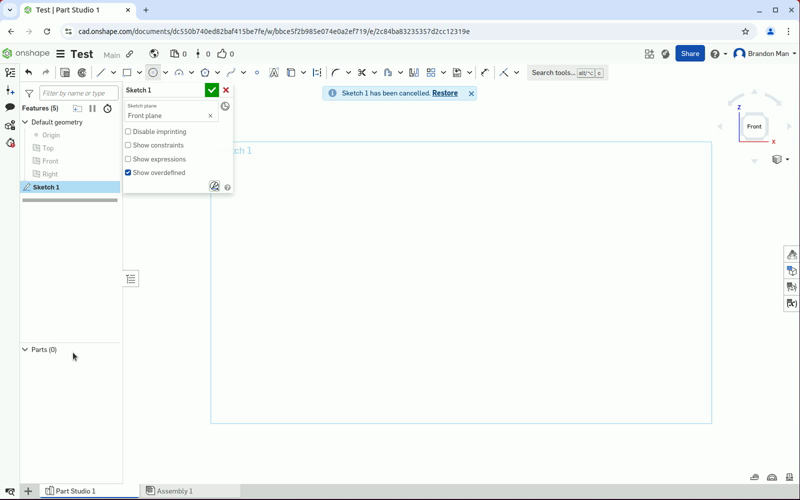
key_down(shift)
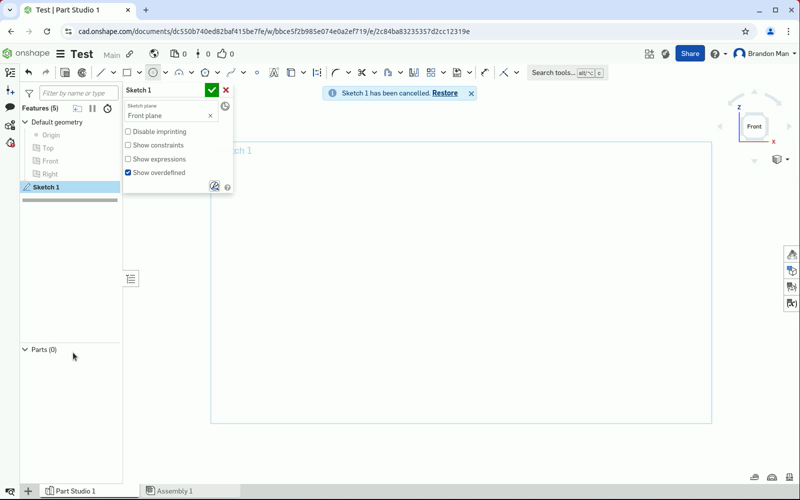
mouse_move(461, 282)
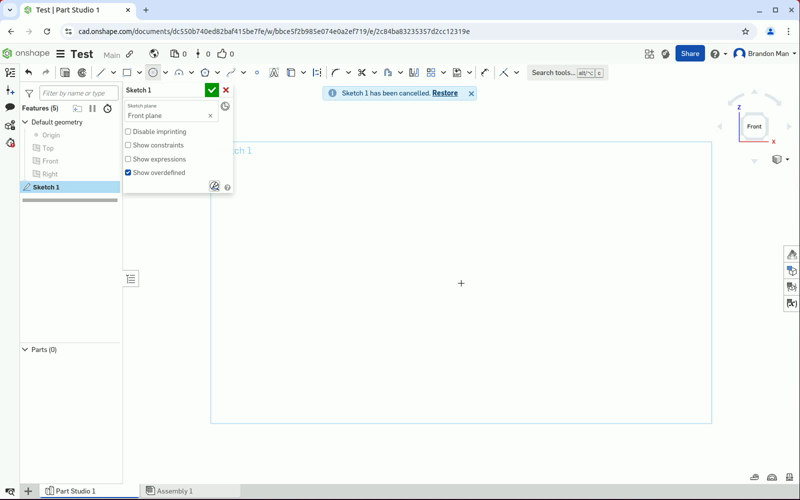
click(461, 282)
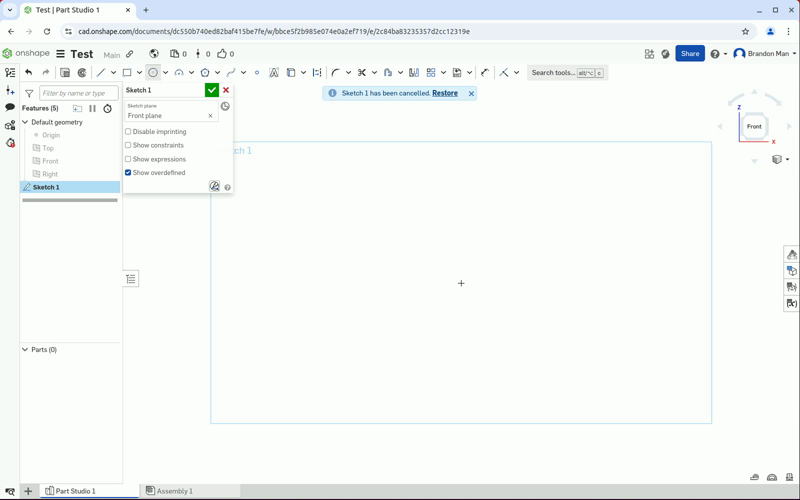
key_up(shift)
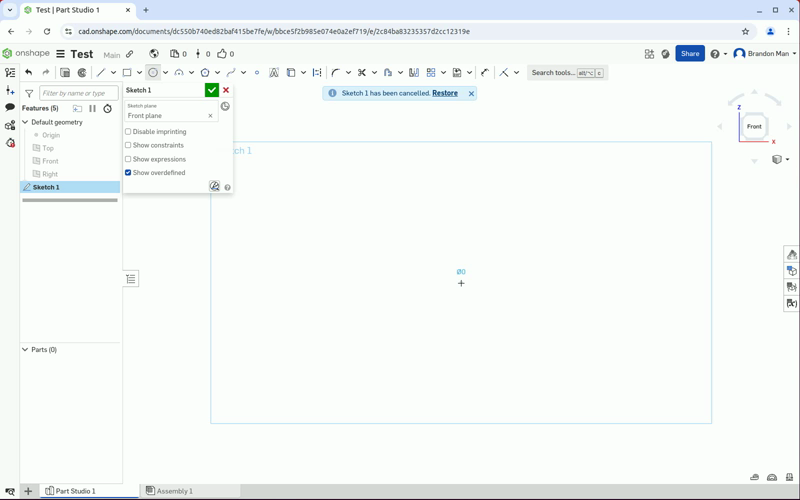
mouse_move(574, 282)
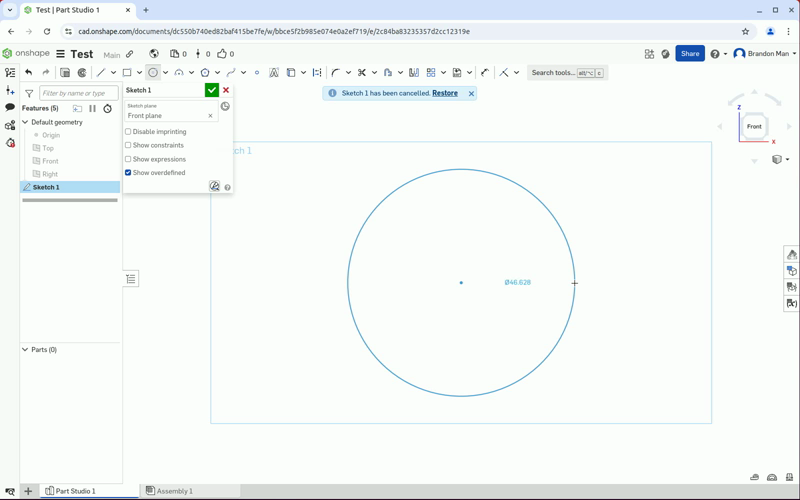
click(574, 282)
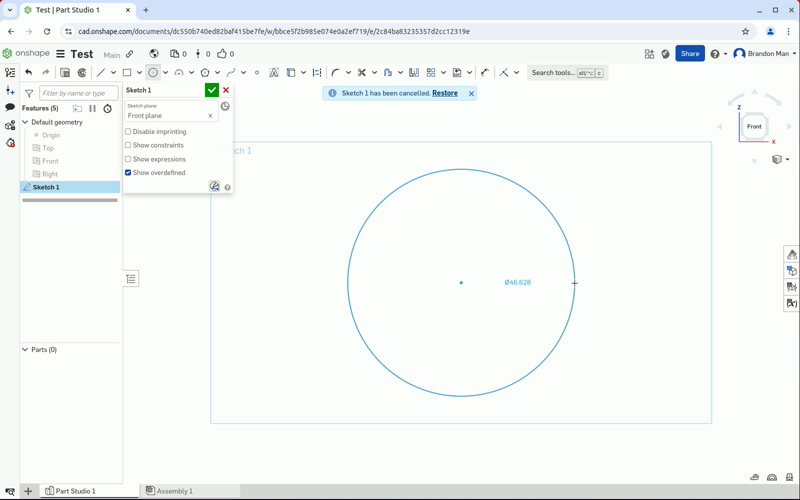
key(esc)
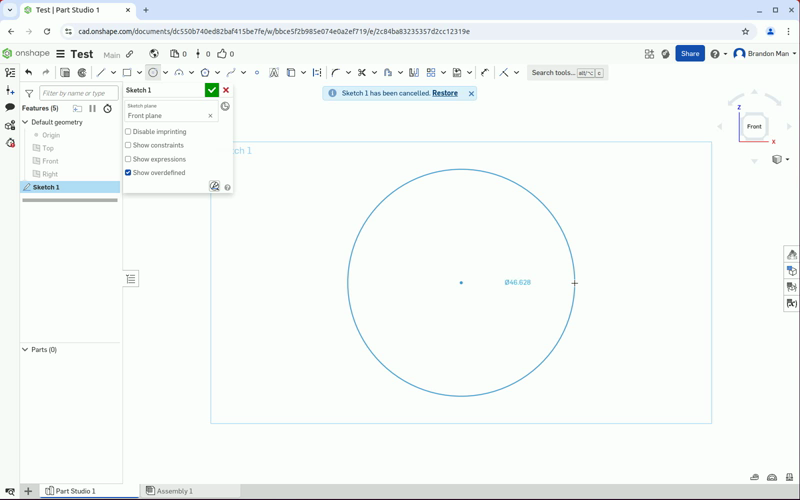
key(c)
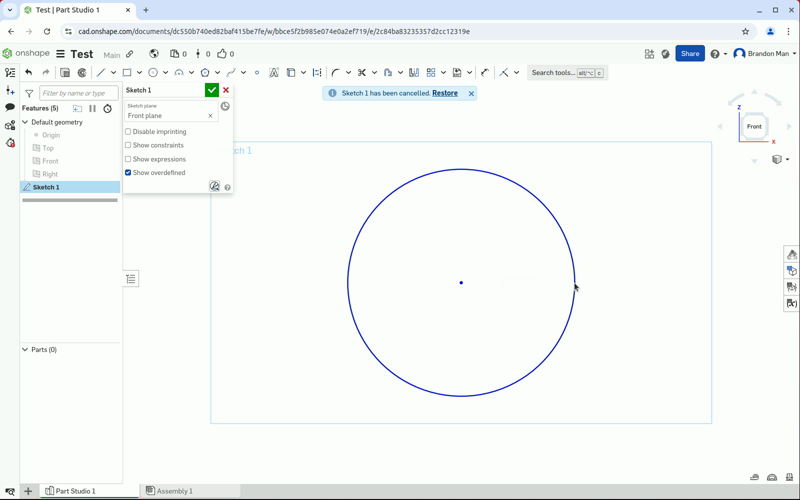
key_down(shift)
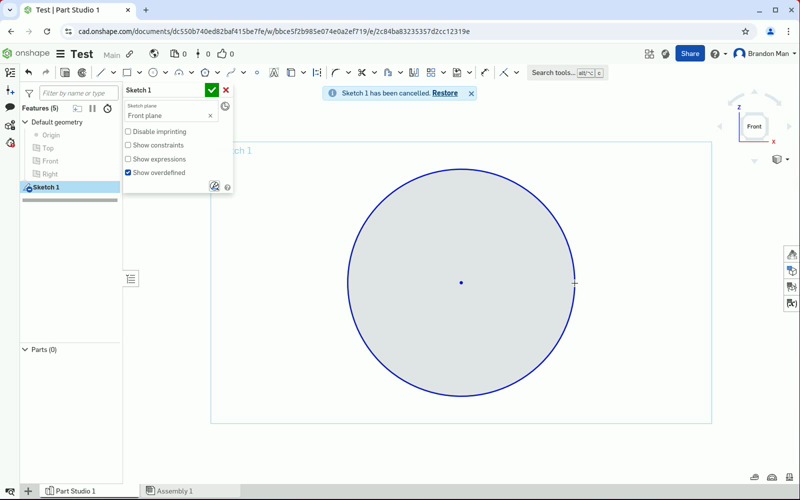
mouse_move(461, 282)
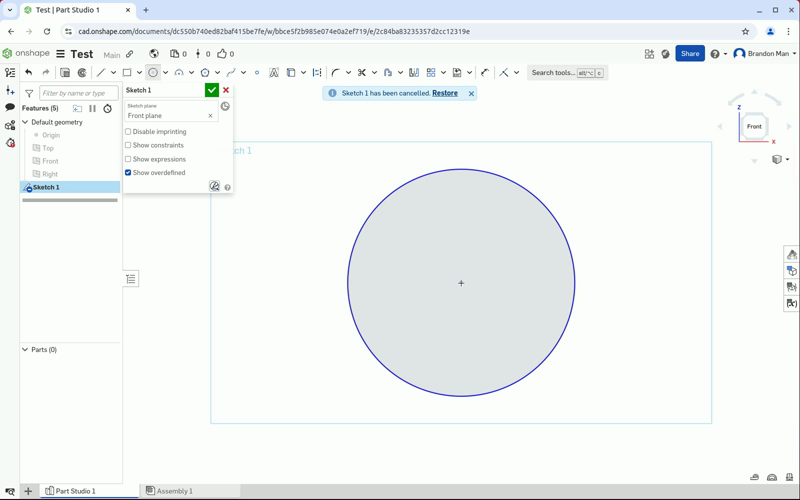
click(461, 282)
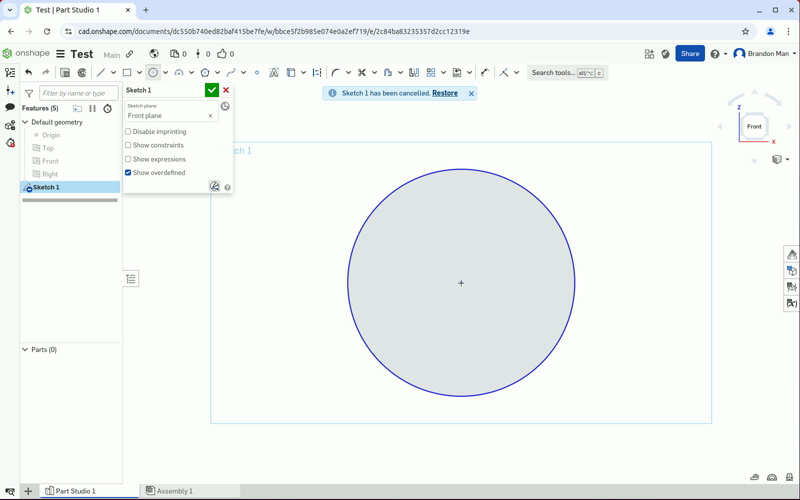
key_up(shift)
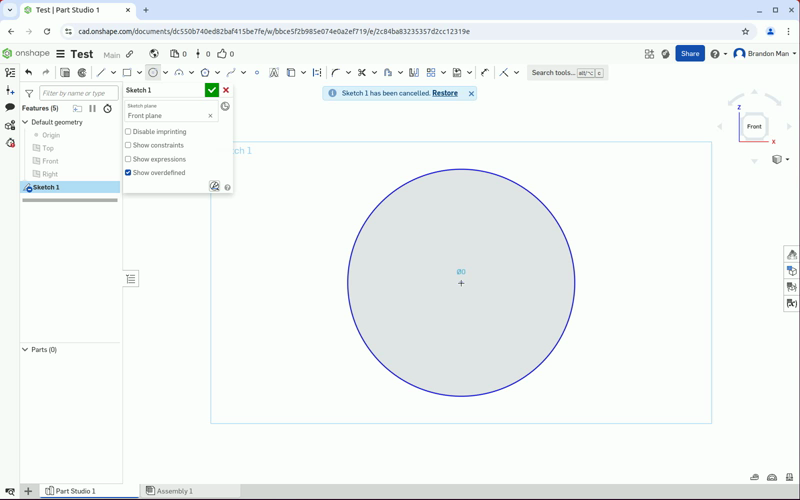
mouse_move(546, 282)
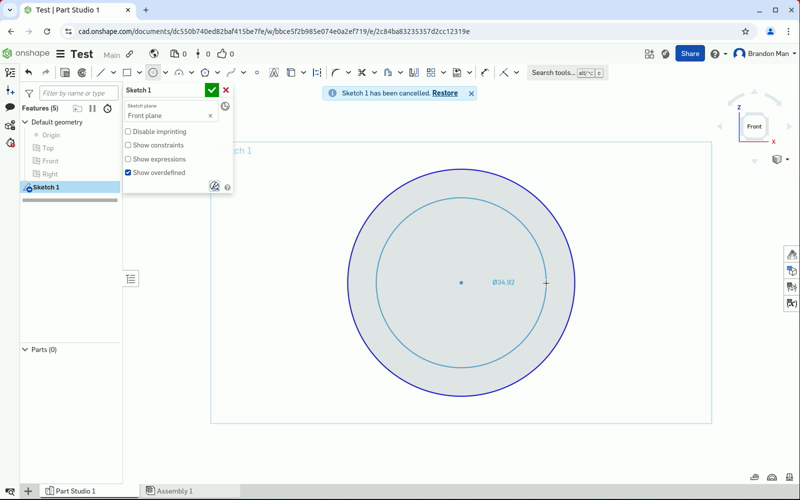
click(546, 282)
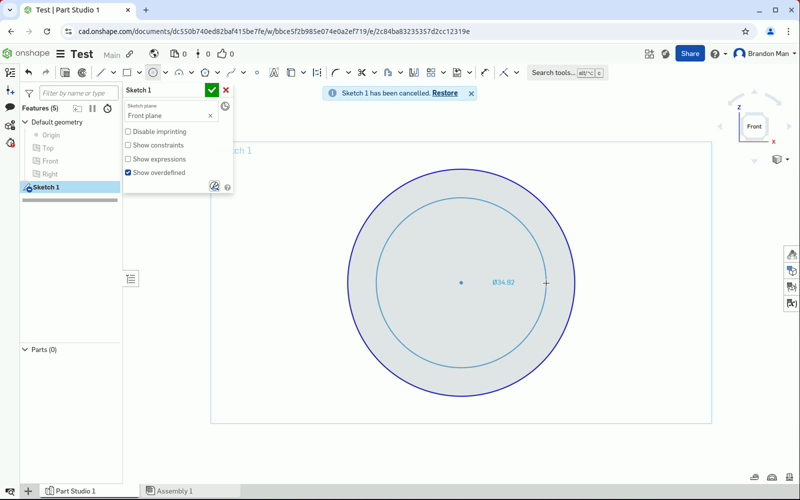
key(esc)
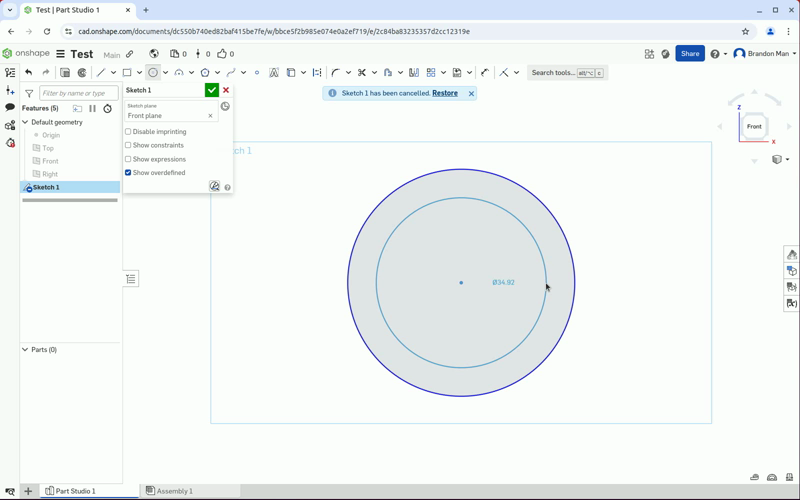
mouse_move(397, 359)
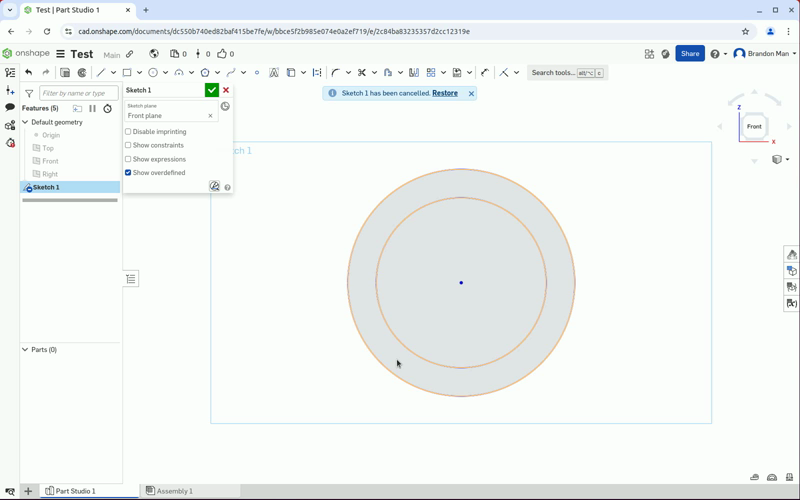
click(397, 359)
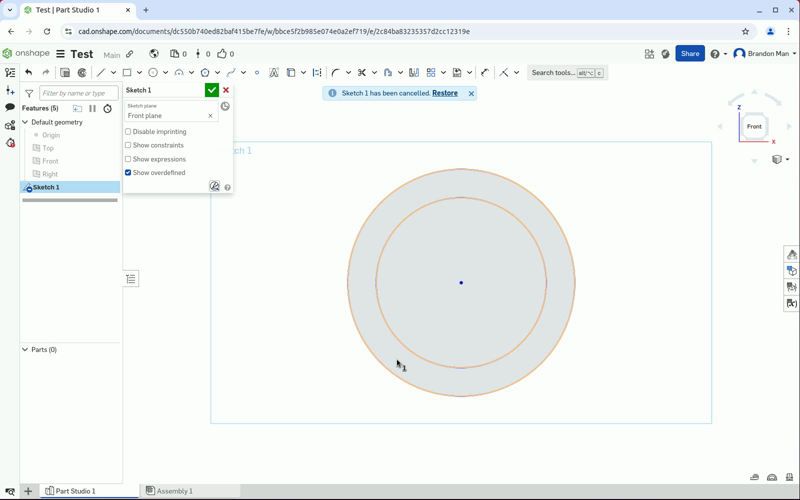
mouse_move(73, 352)
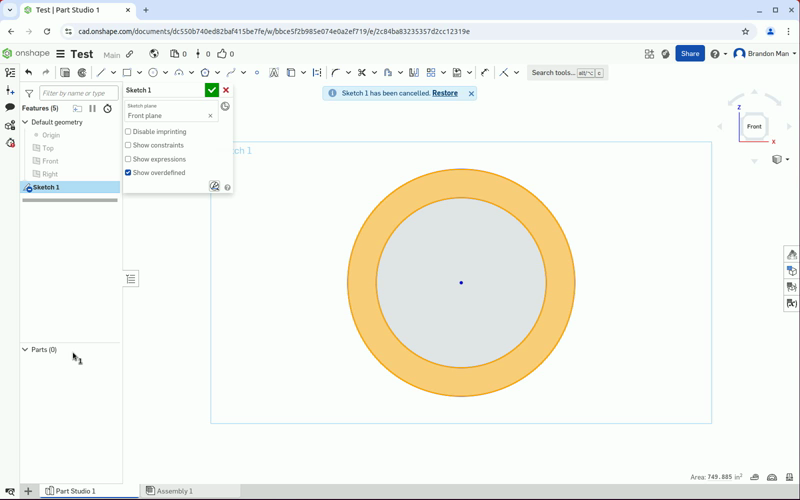
key(shift+y)
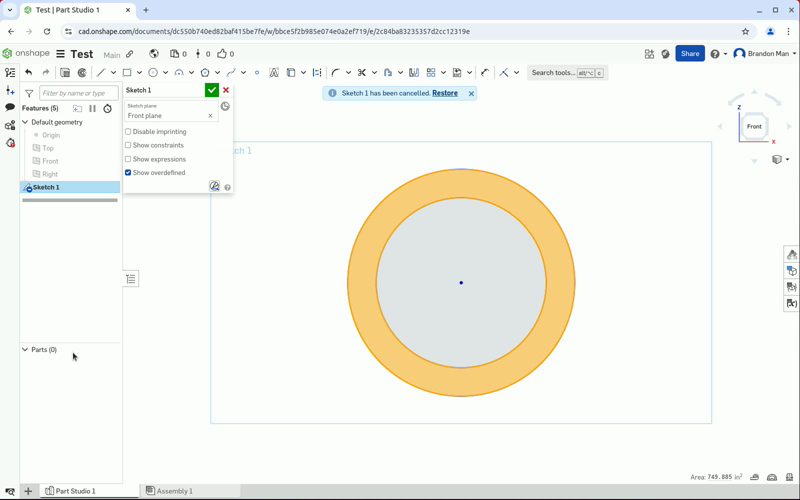
key(shift+e)
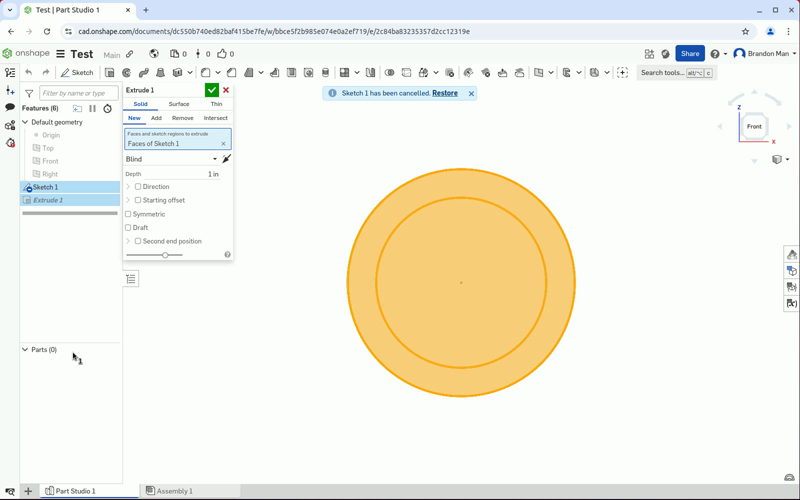
mouse_move(143, 106)
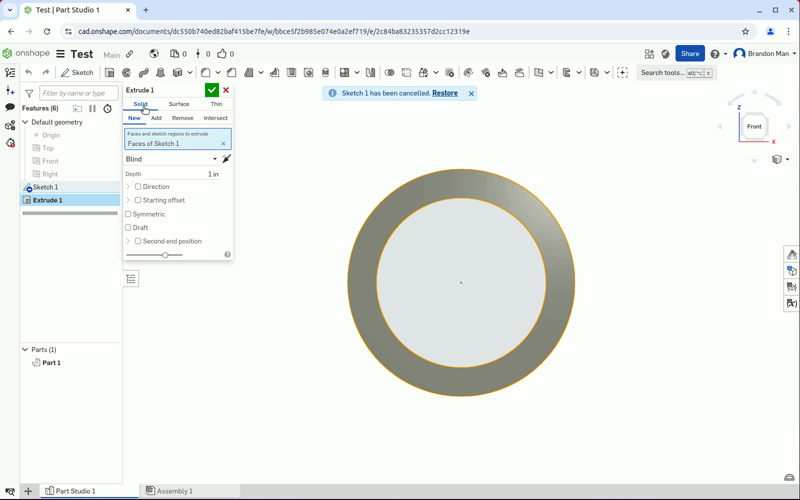
click(143, 106)
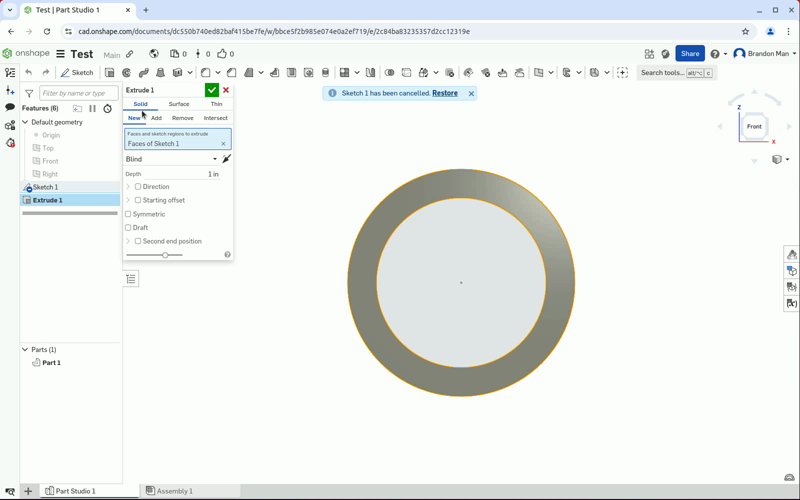
mouse_move(137, 120)
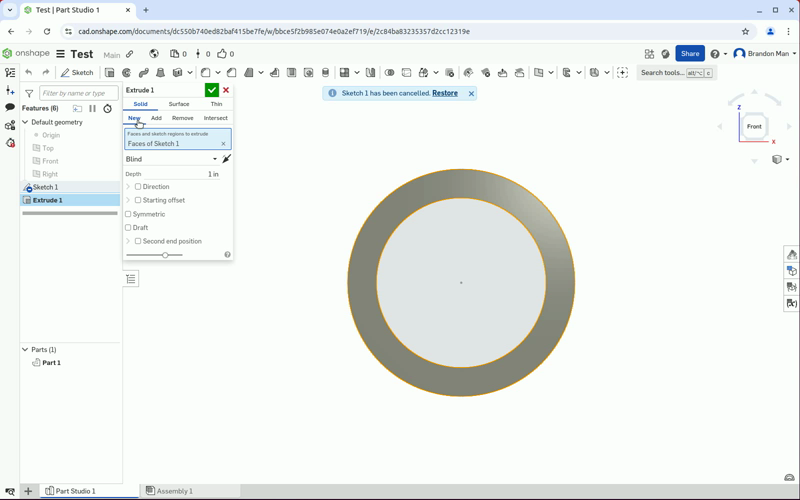
click(137, 120)
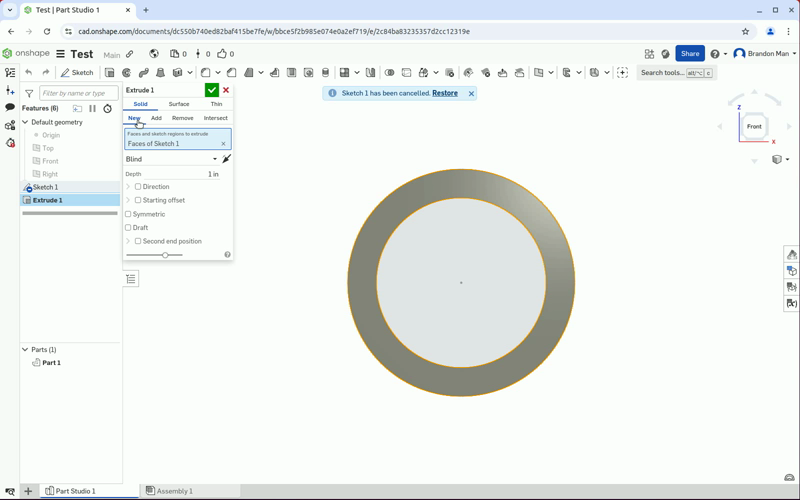
key(tab, 4)
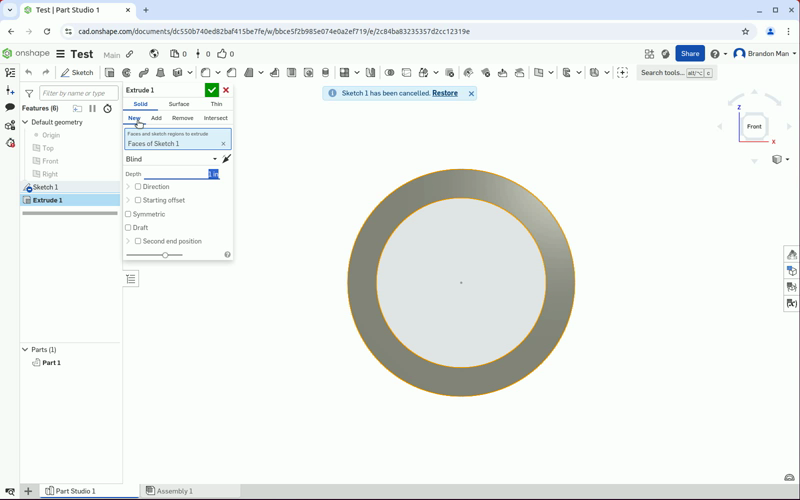
text(21.905)
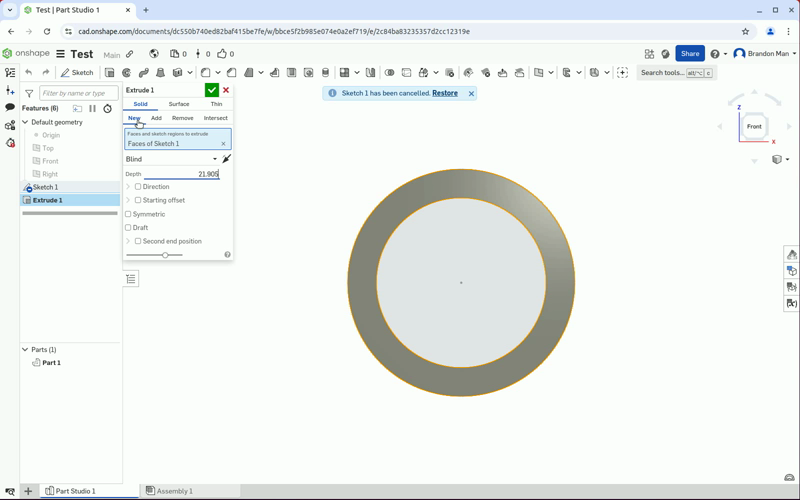
key(tab, 3)
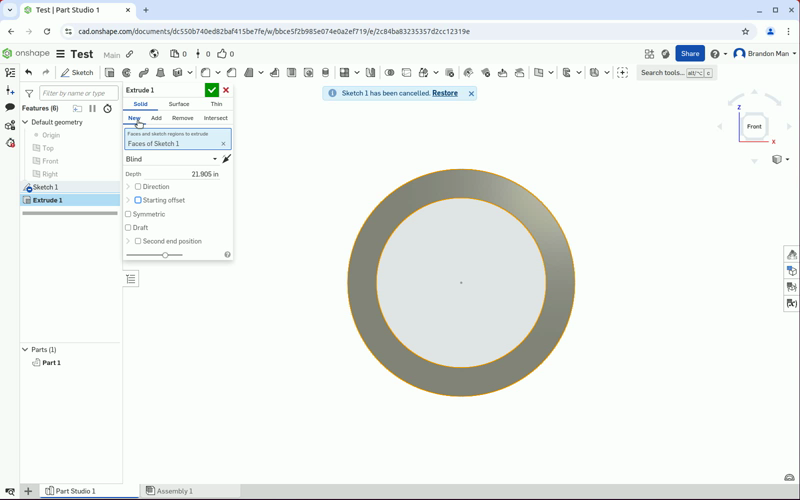
key(tab, 2)
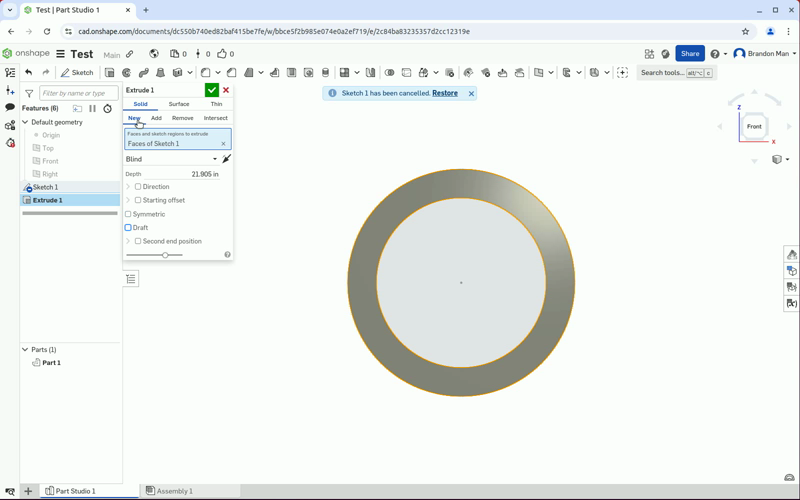
key(space)
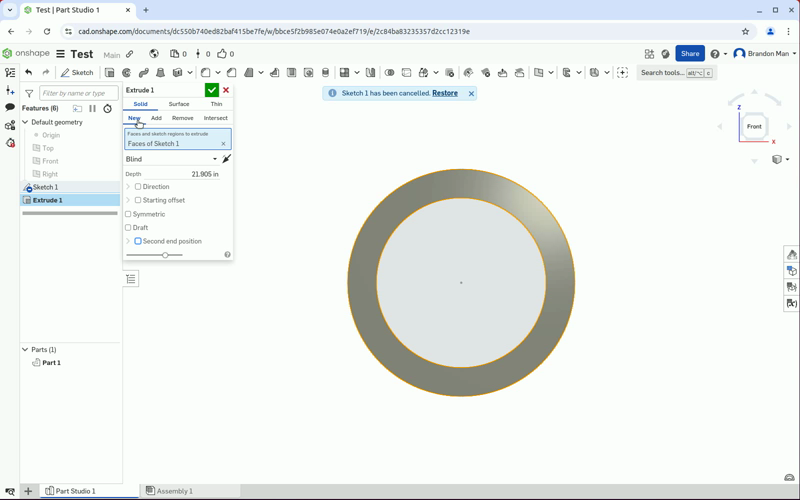
key(tab, 3)
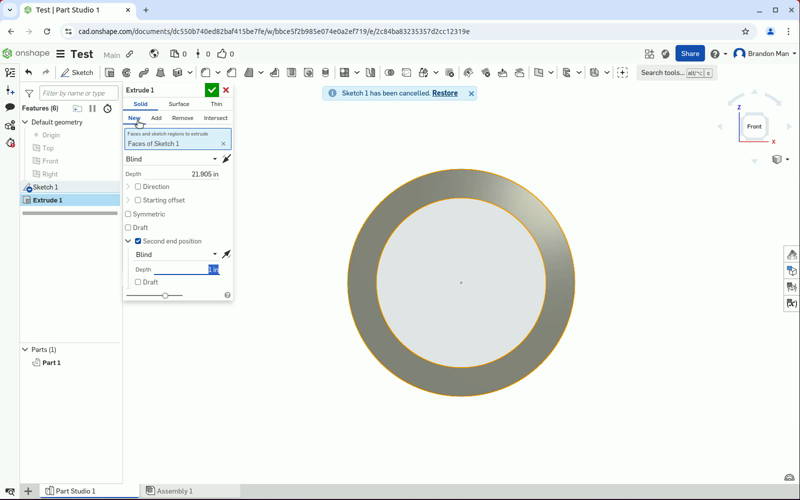
text(5.536)
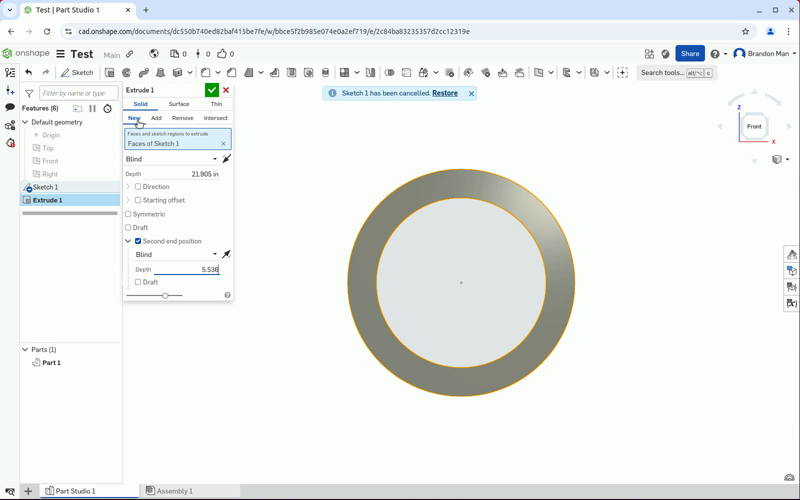
key(enter)
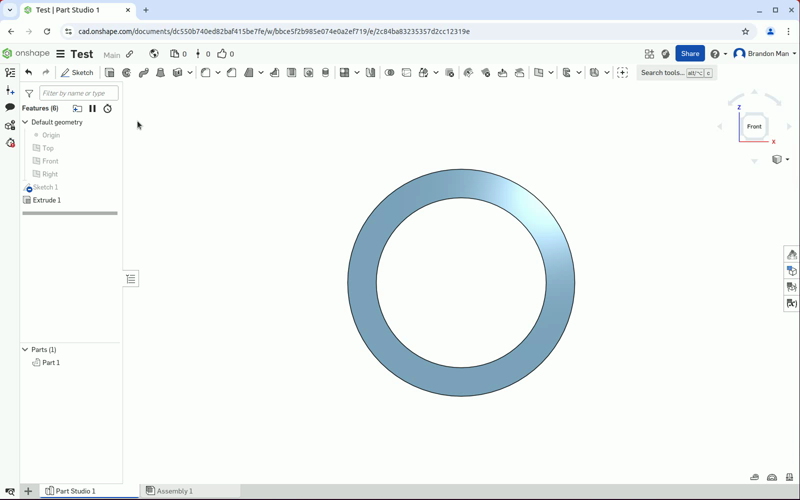
key(shift+h)
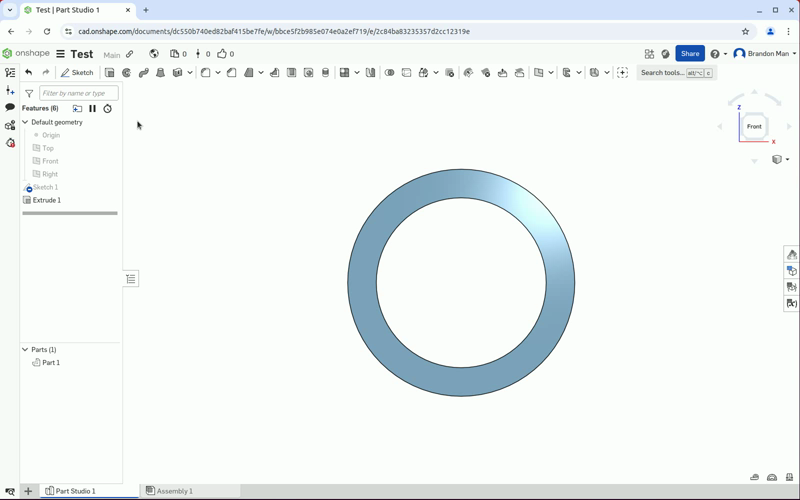
key(shift+h)
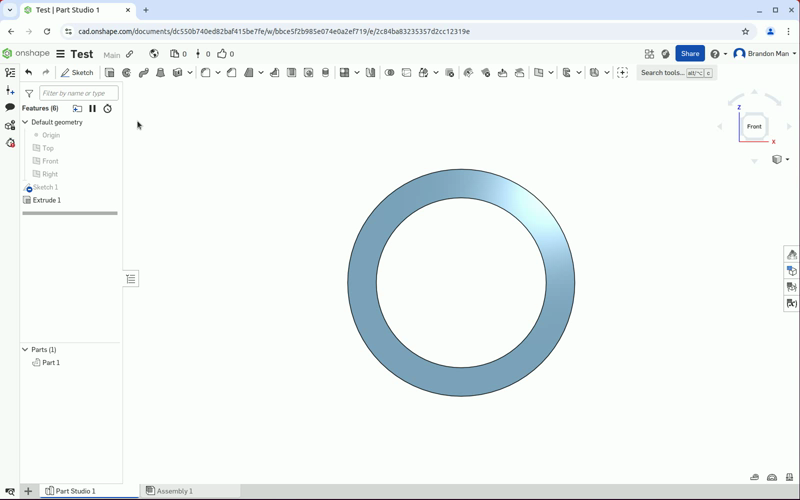
mouse_move(73, 189)
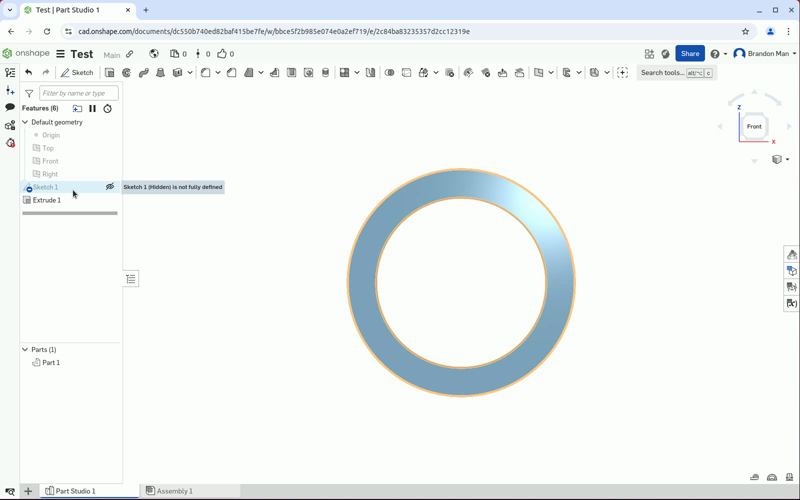
click(73, 189)
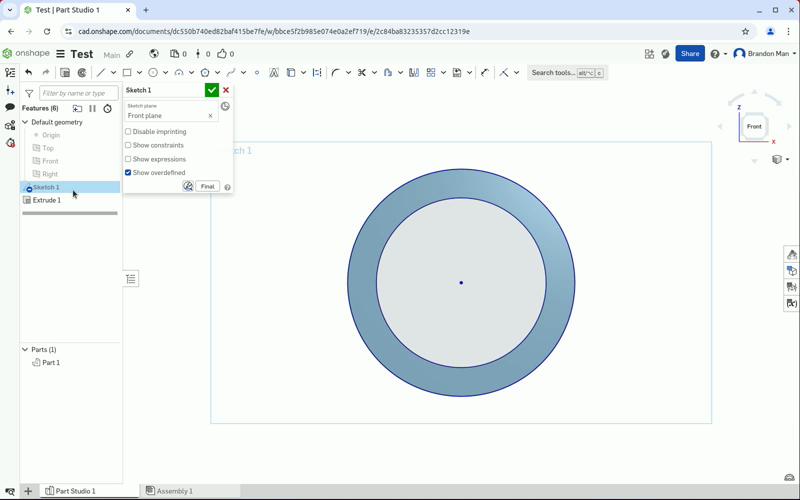
mouse_move(229, 92)
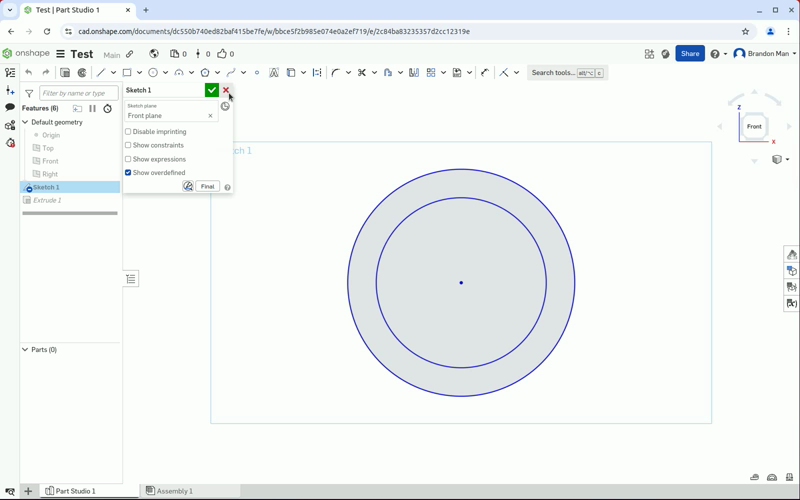
click(229, 92)
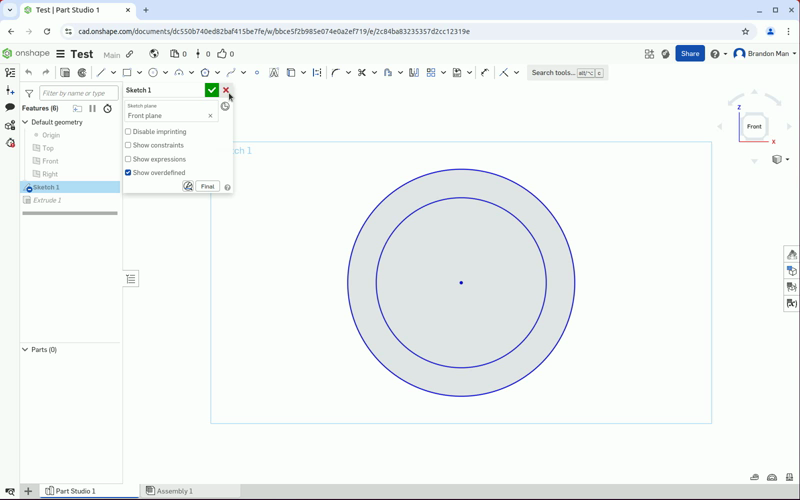
key(shift+s)
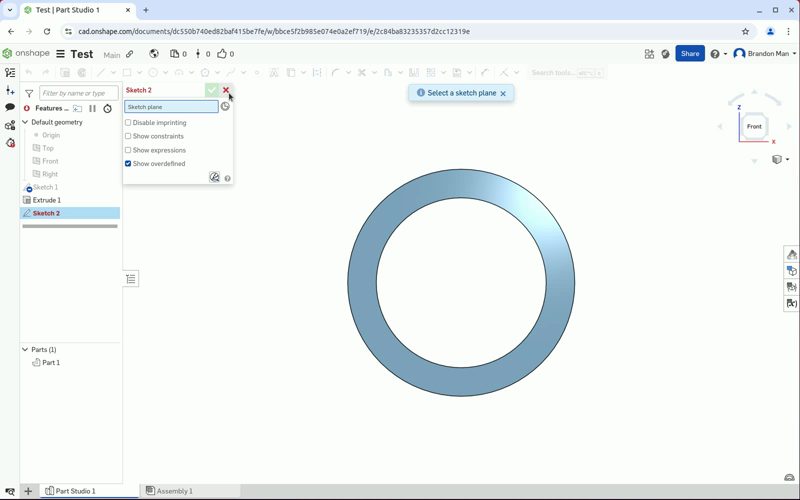
mouse_move(73, 163)
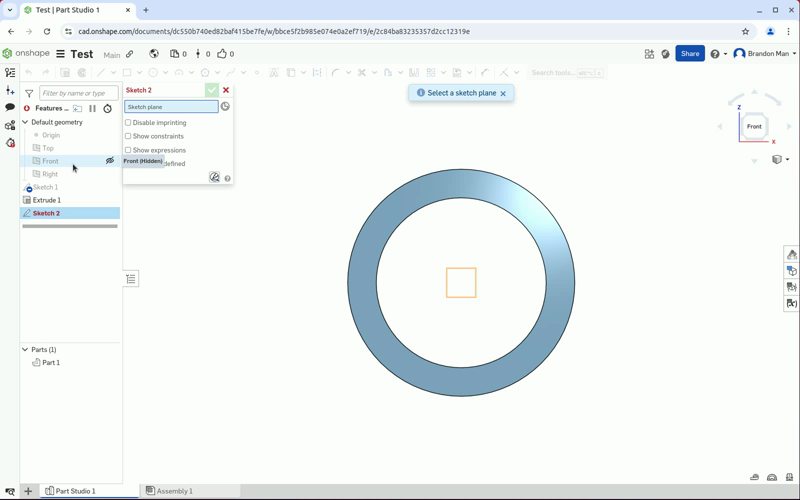
click(73, 163)
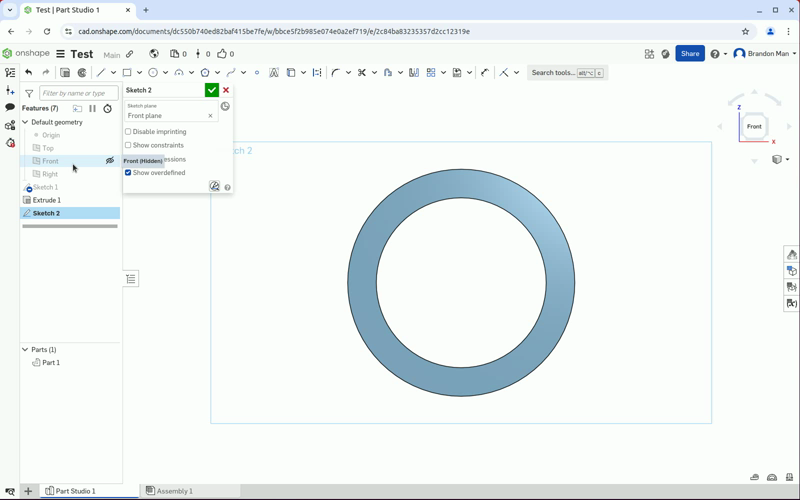
mouse_move(73, 352)
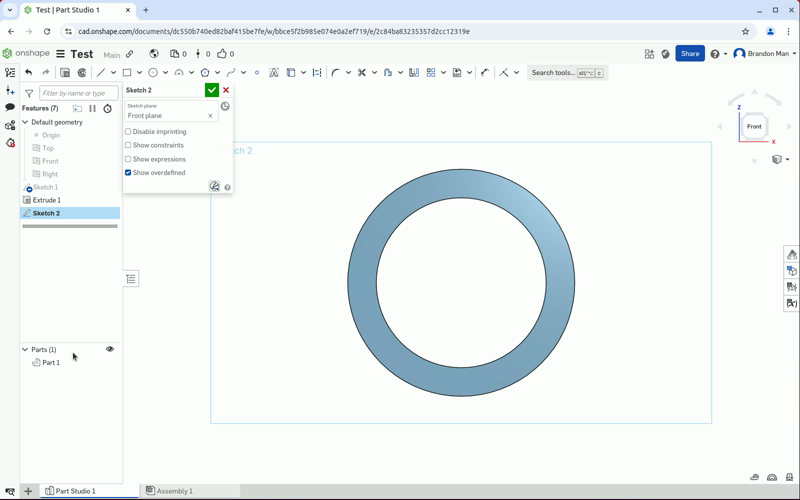
key(y)
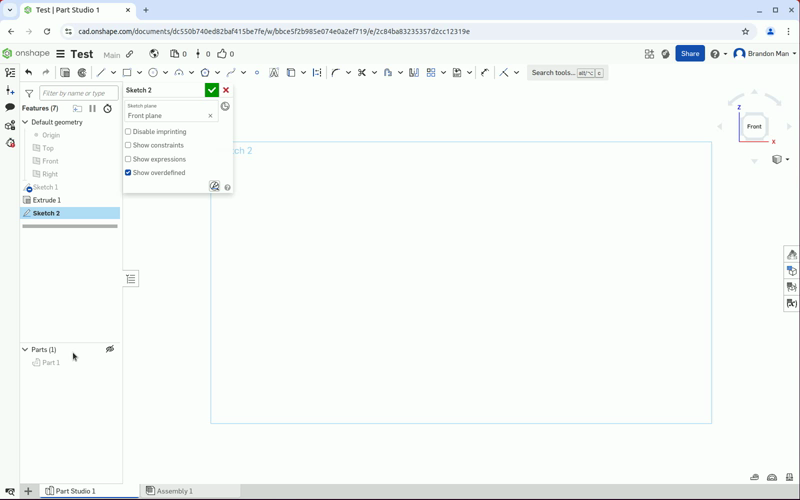
key(c)
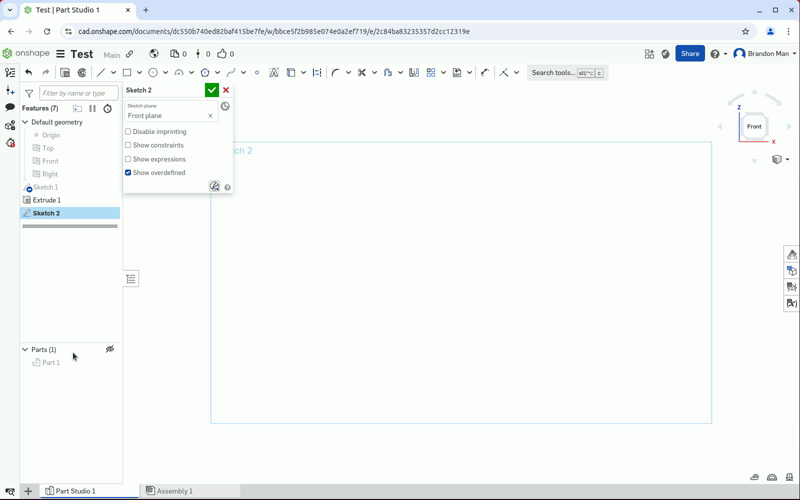
key_down(shift)
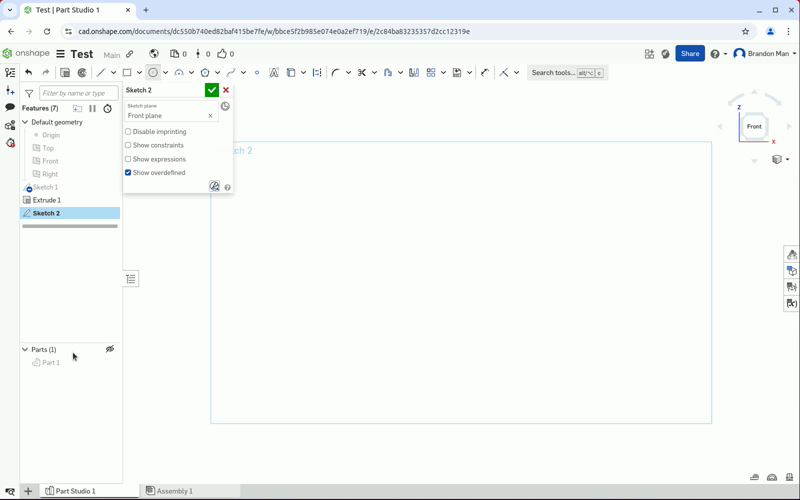
mouse_move(461, 282)
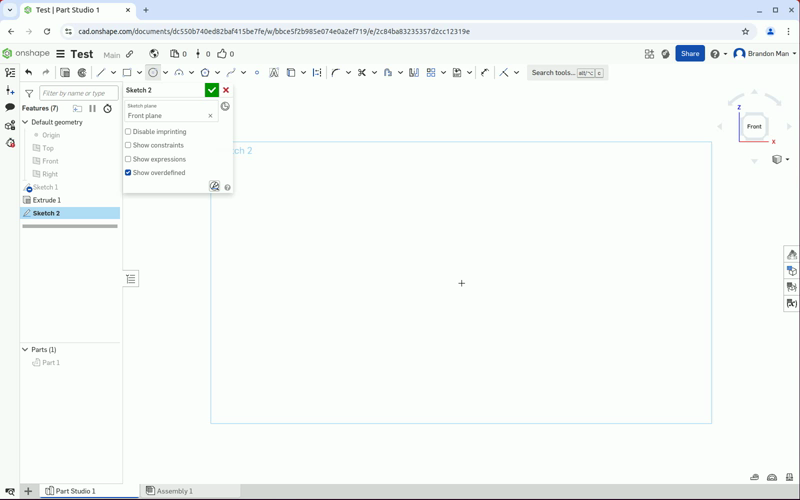
click(461, 282)
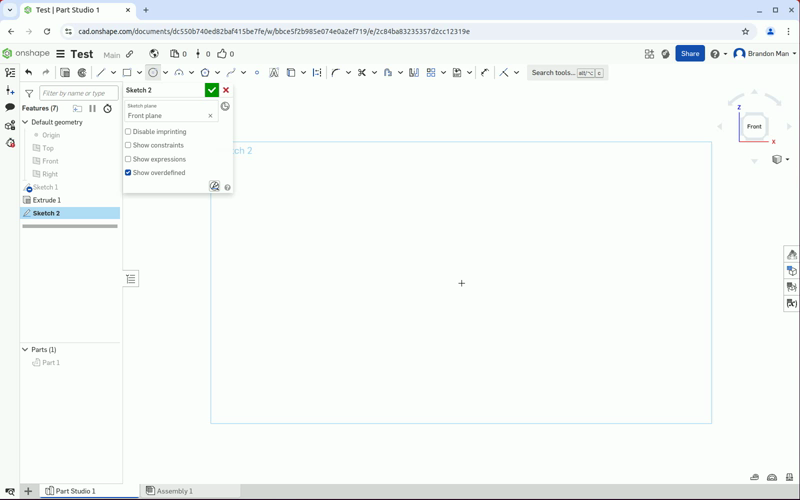
key_up(shift)
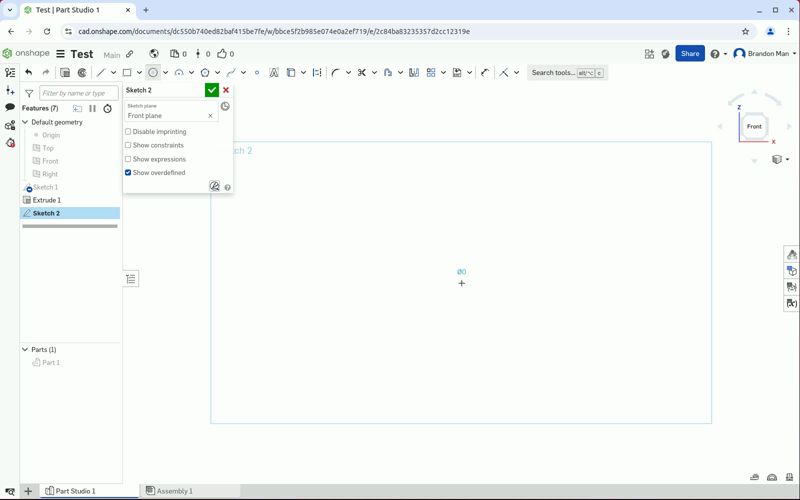
mouse_move(546, 282)
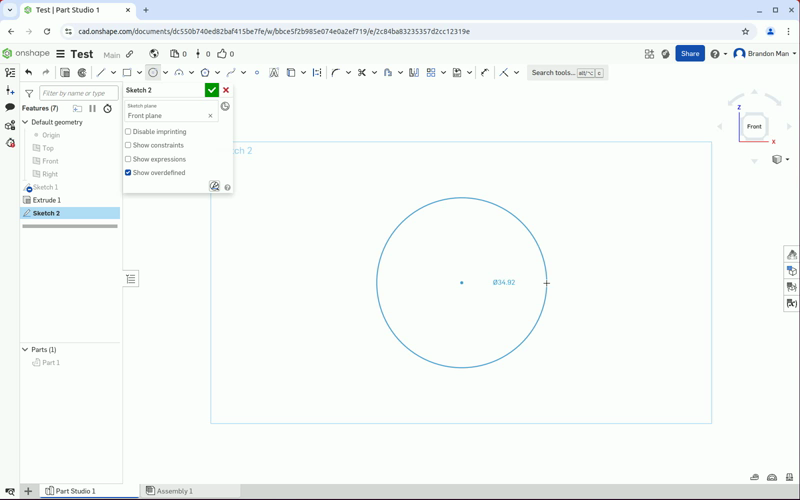
click(546, 282)
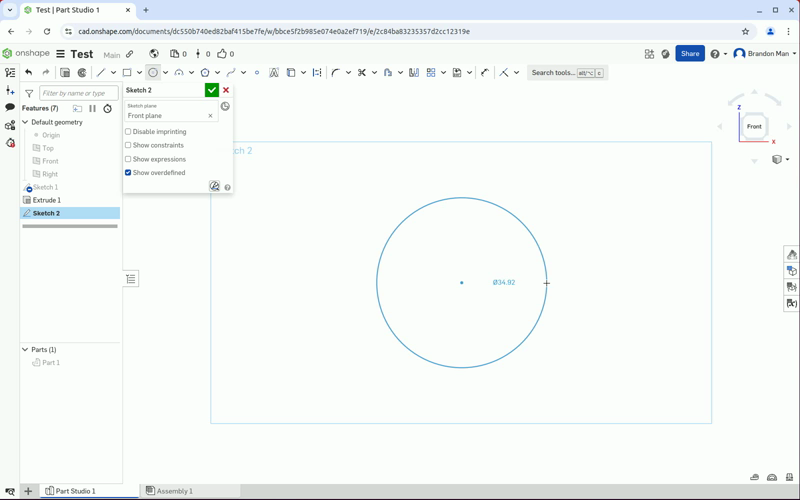
key(esc)
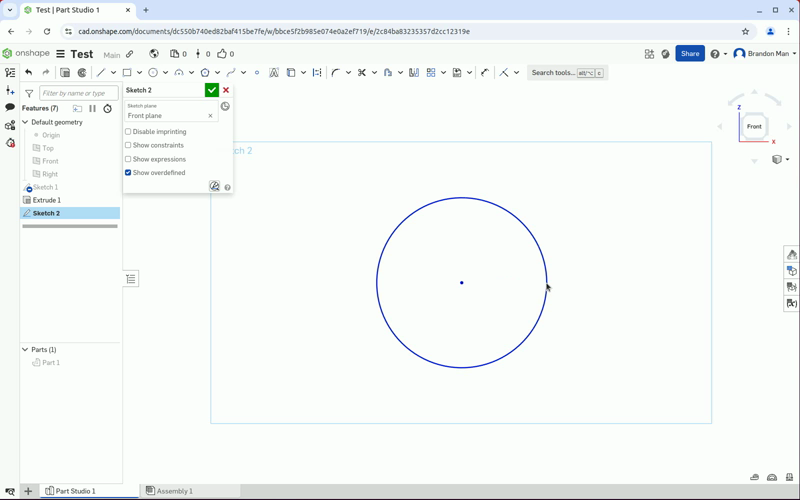
key(c)
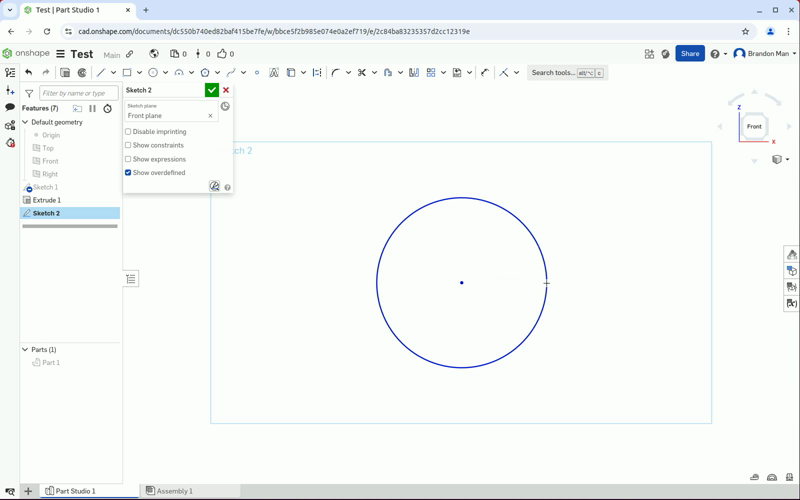
key_down(shift)
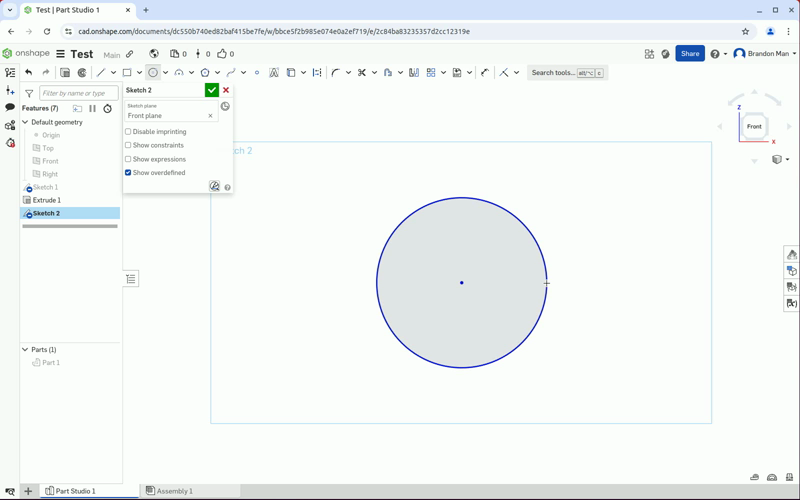
mouse_move(461, 282)
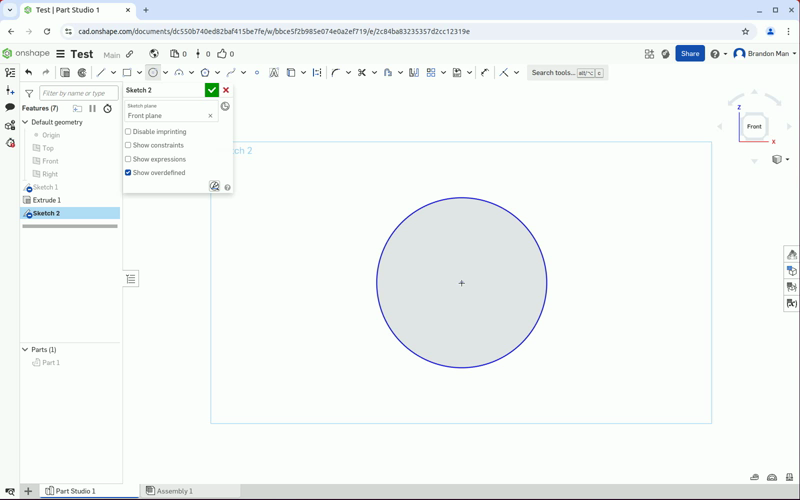
click(461, 282)
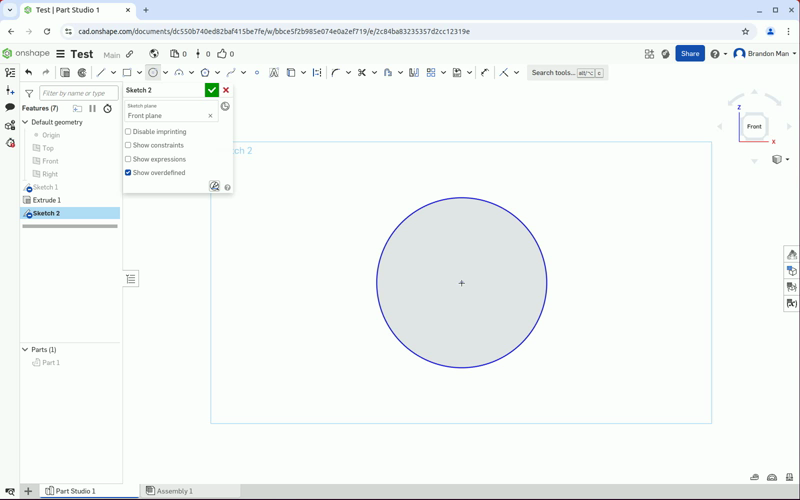
key_up(shift)
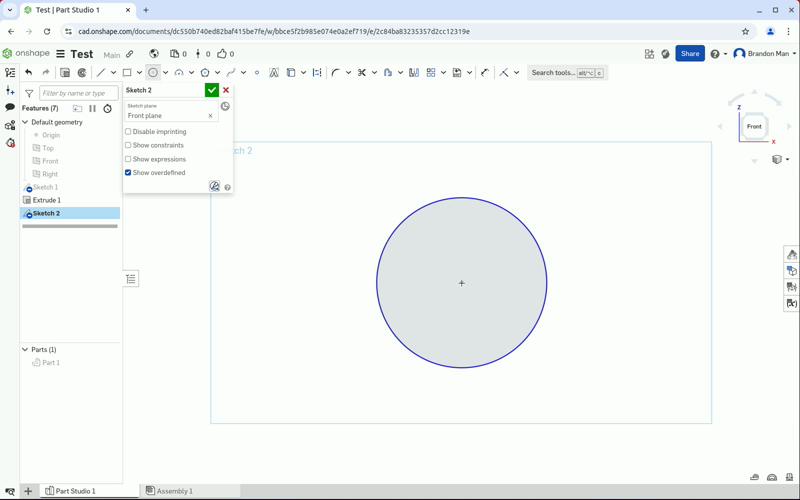
mouse_move(537, 282)
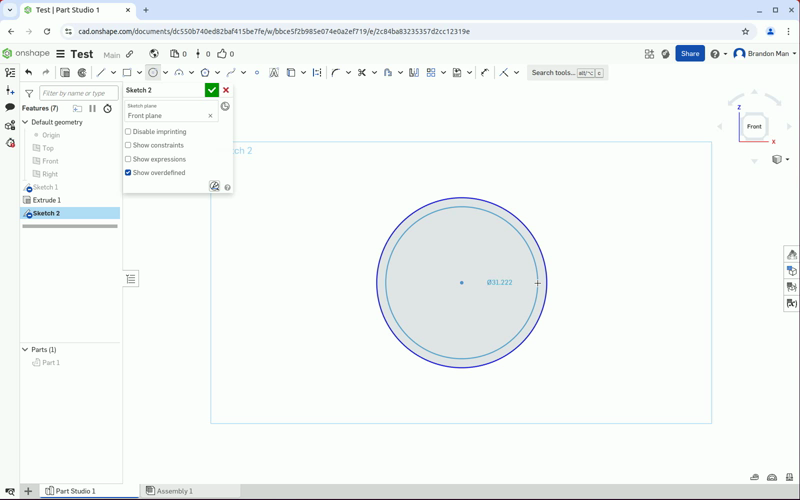
click(537, 282)
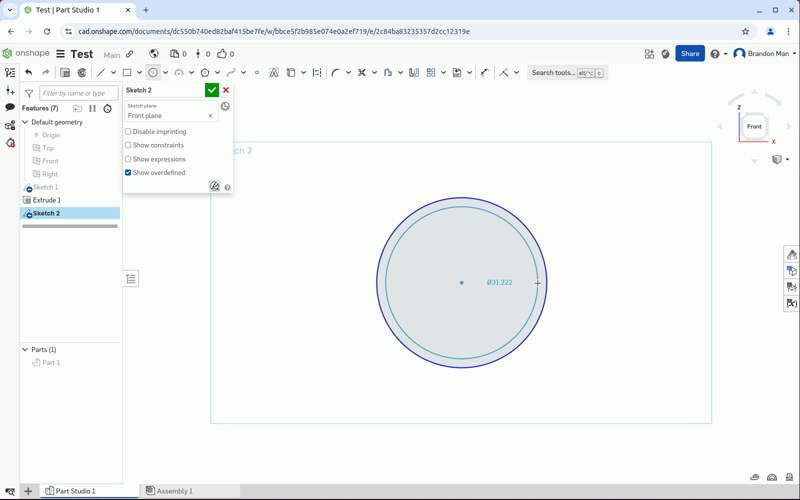
key(esc)
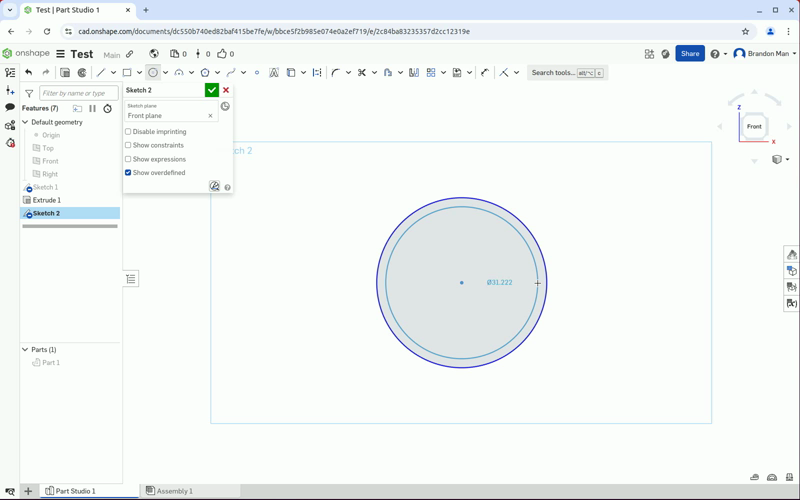
mouse_move(536, 252)
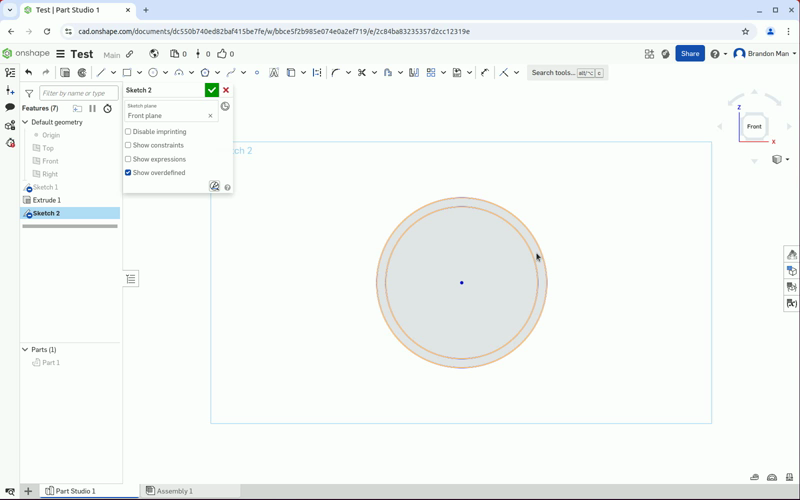
click(536, 252)
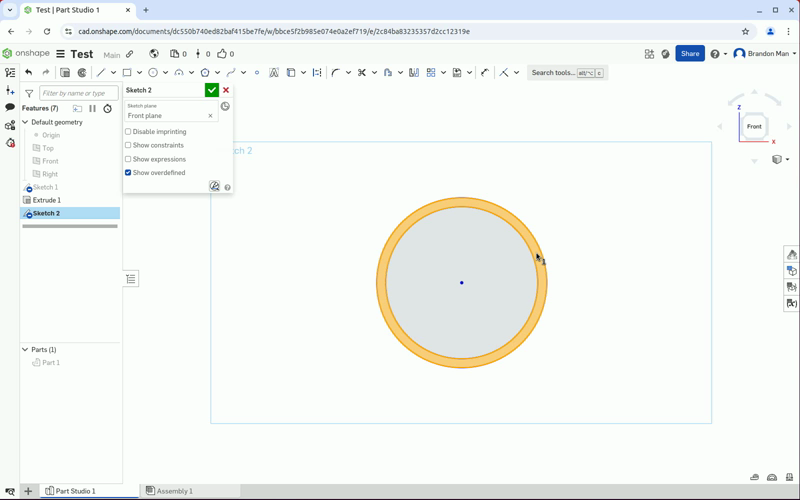
mouse_move(73, 352)
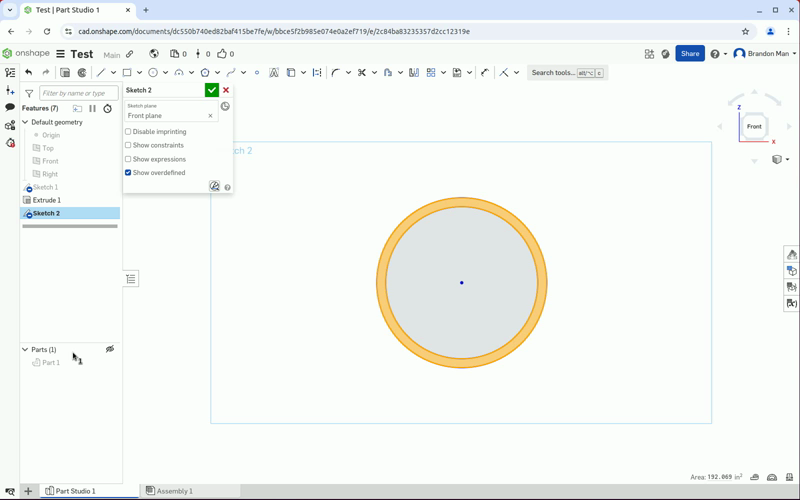
key(shift+y)
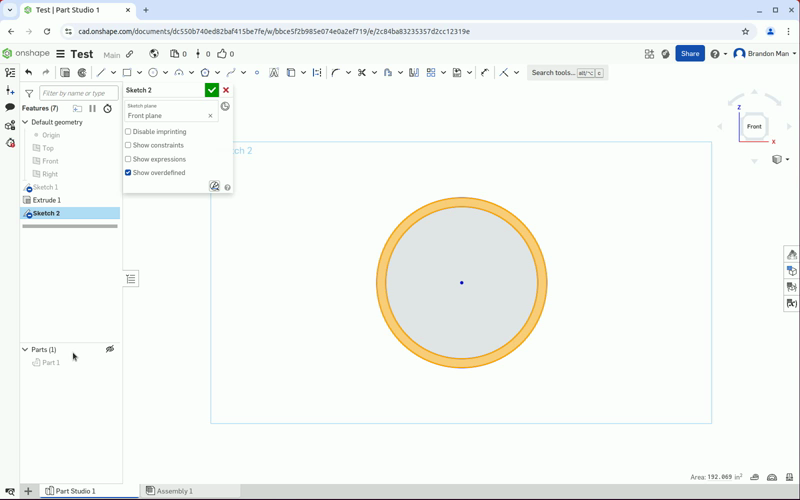
key(shift+e)
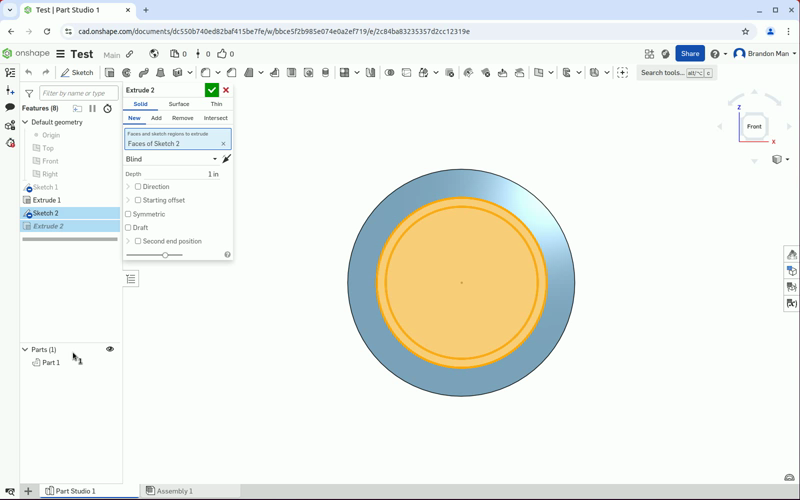
mouse_move(143, 106)
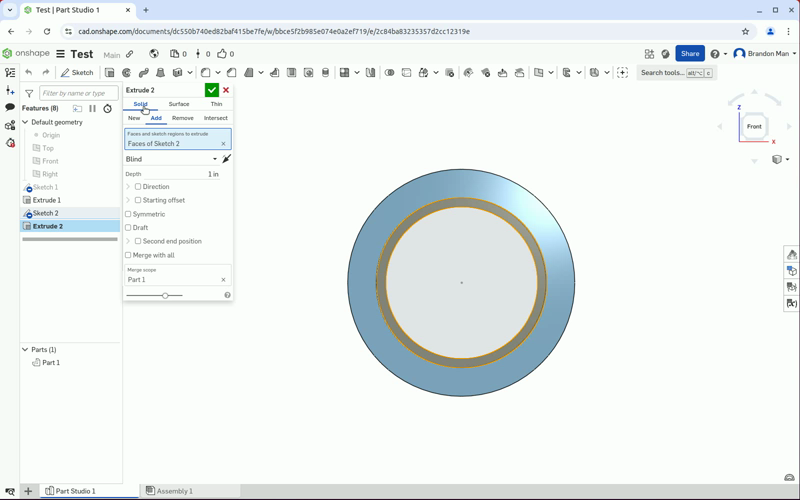
click(143, 106)
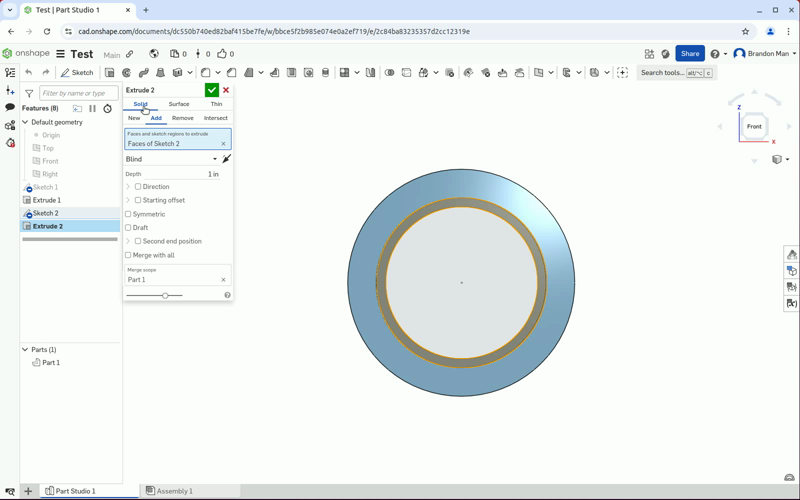
mouse_move(137, 120)
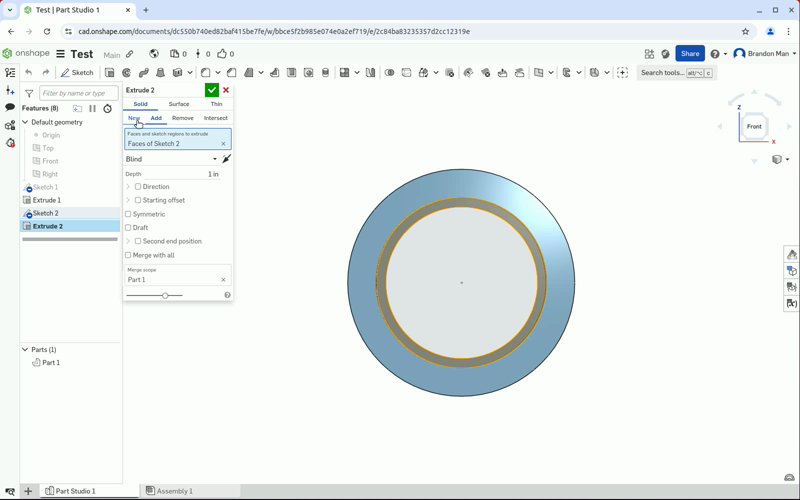
click(137, 120)
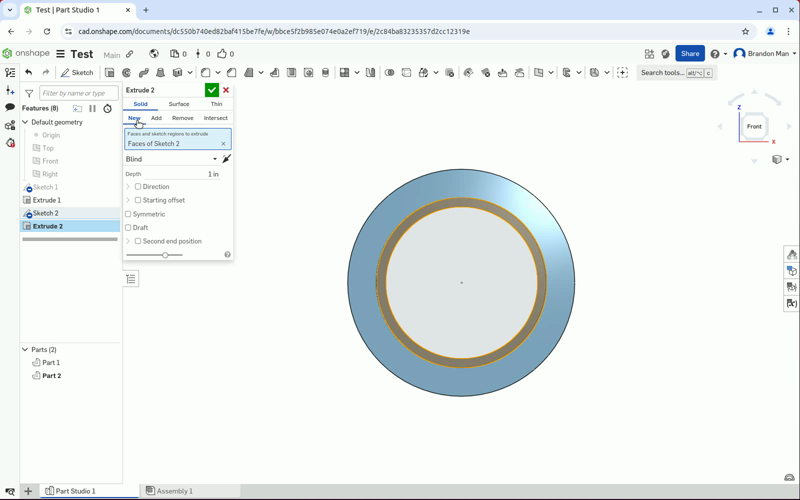
key(tab, 4)
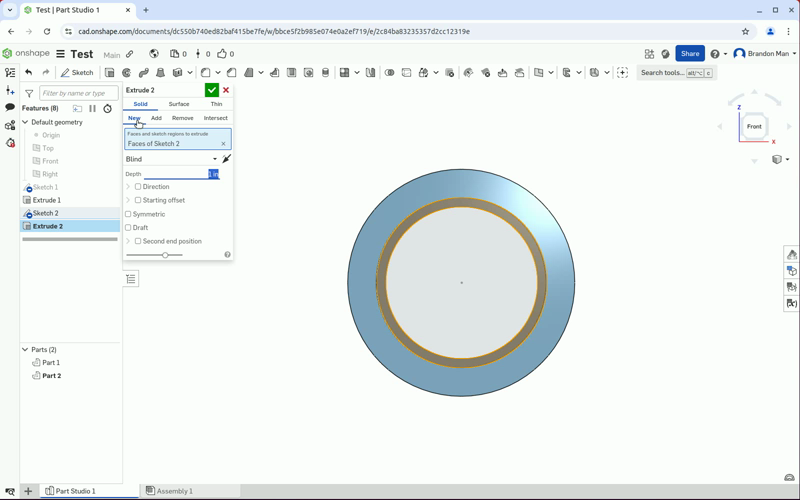
text(1.926)
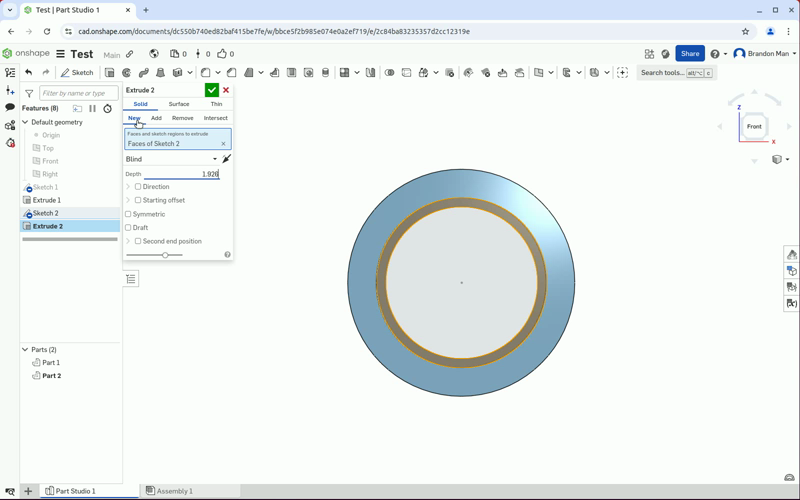
key(enter)
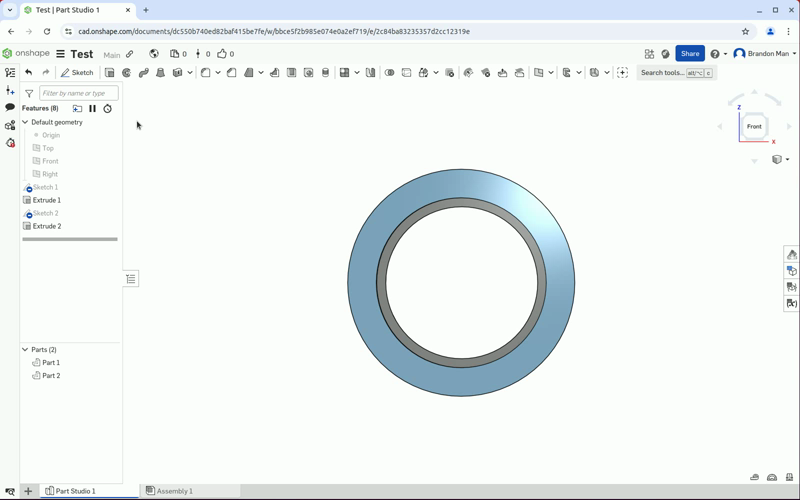
key(shift+h)
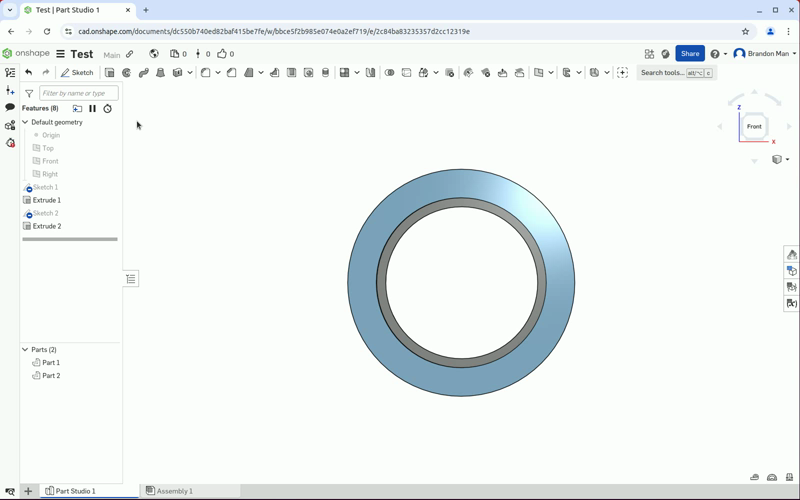
key(shift+h)
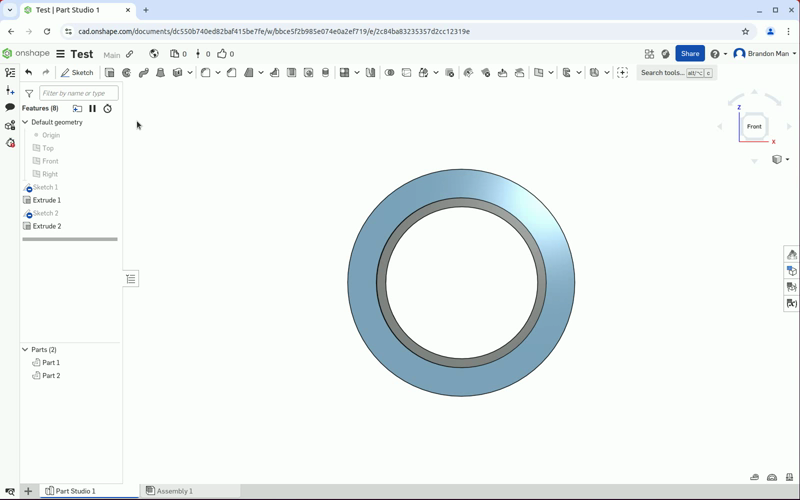
mouse_move(73, 189)
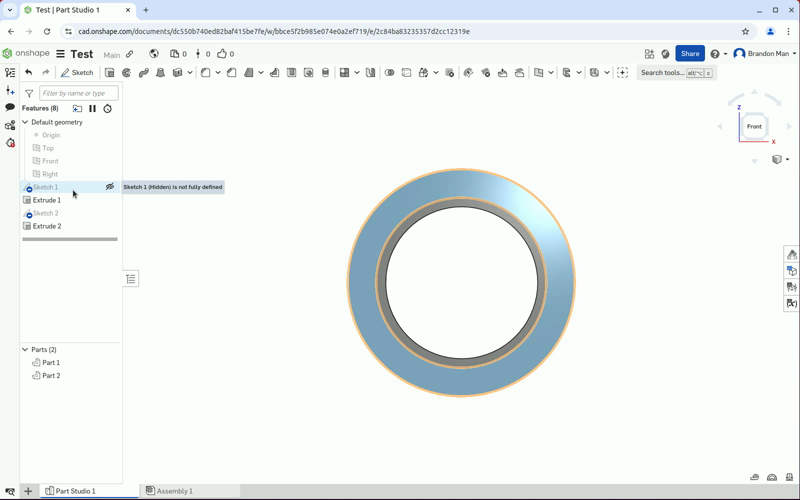
click(73, 189)
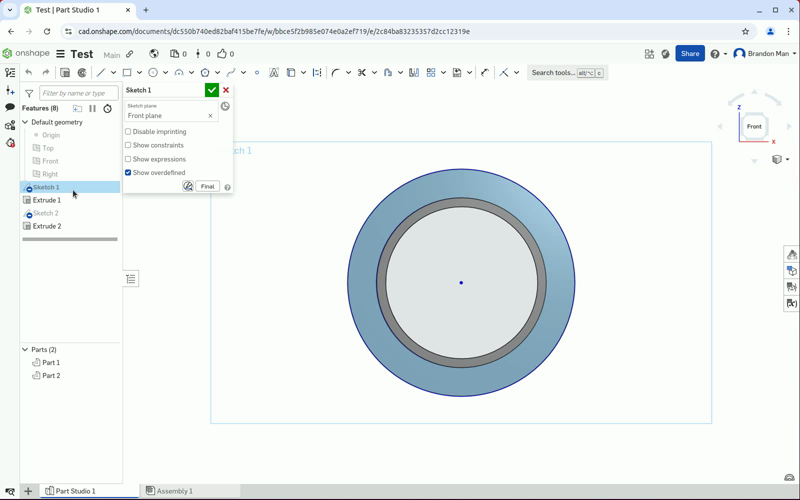
mouse_move(229, 92)
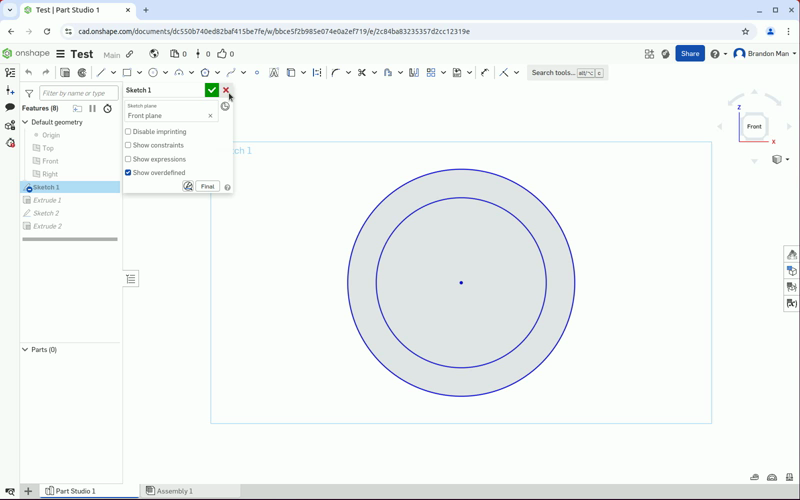
click(229, 92)
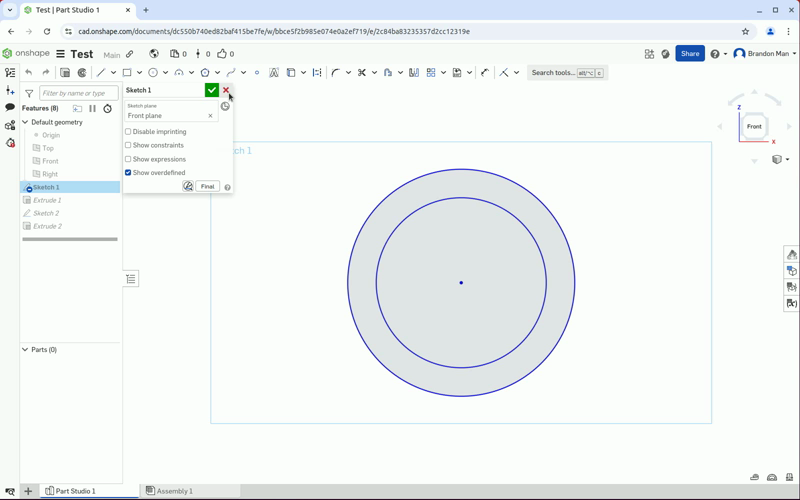
key(shift+s)
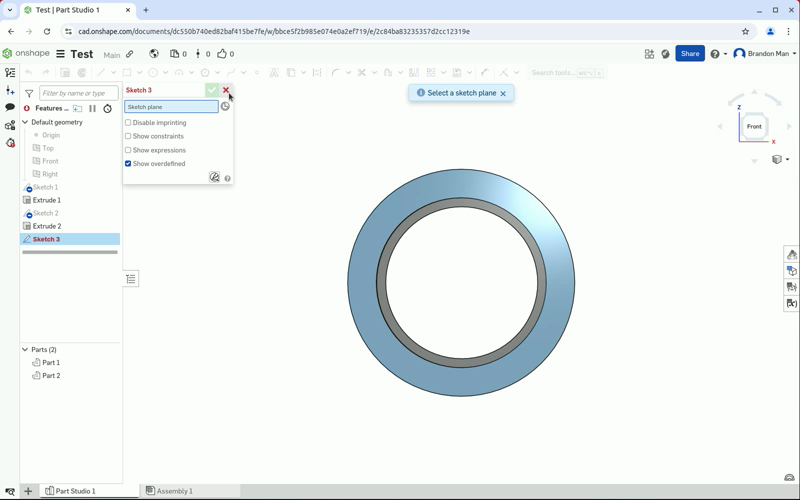
mouse_move(73, 163)
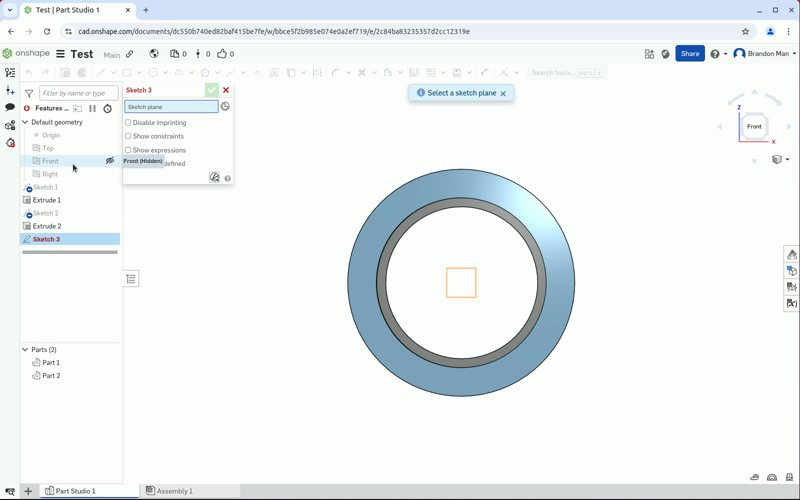
click(73, 163)
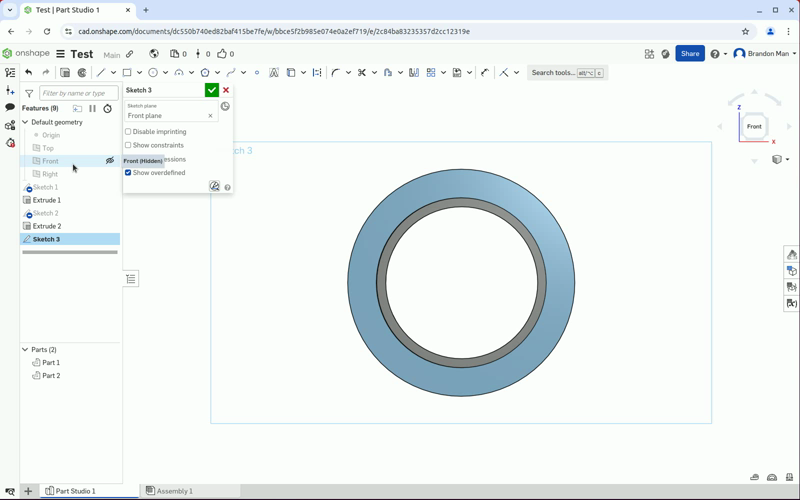
mouse_move(73, 352)
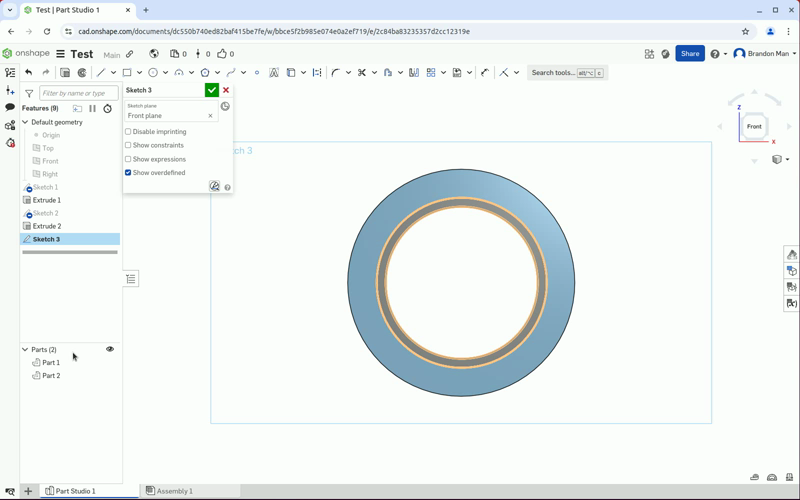
key(y)
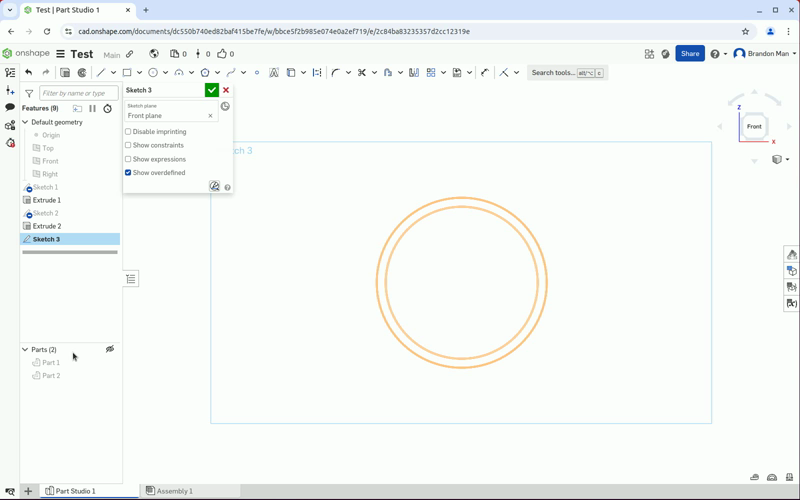
key(c)
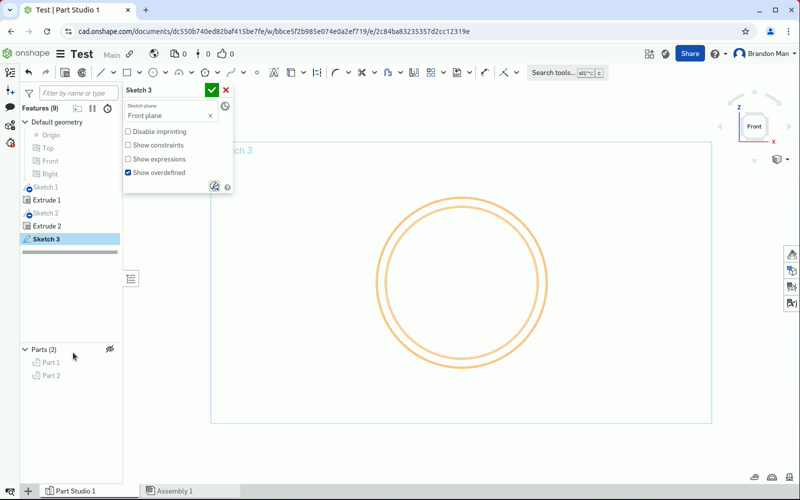
key_down(shift)
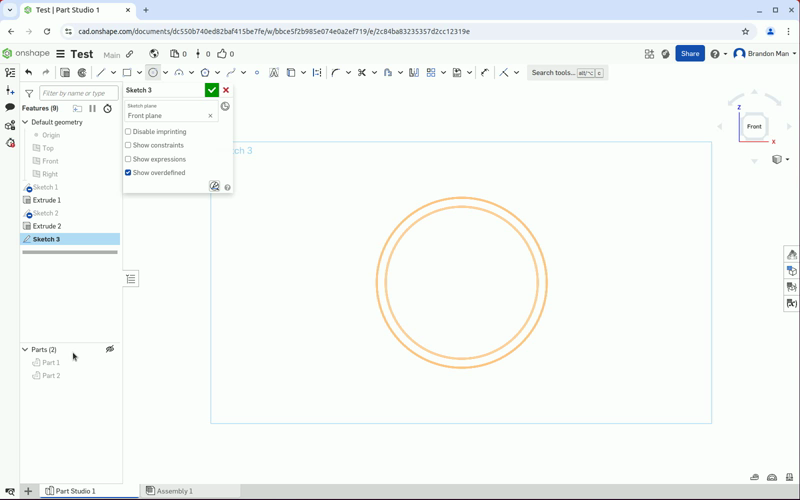
mouse_move(461, 282)
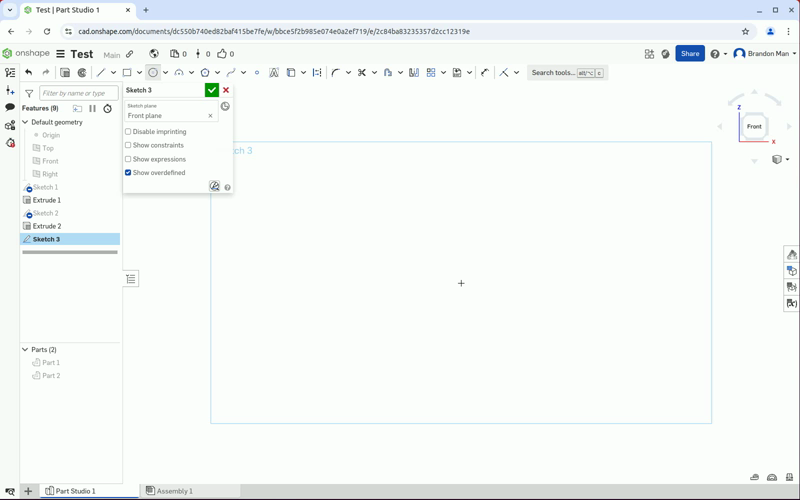
click(461, 282)
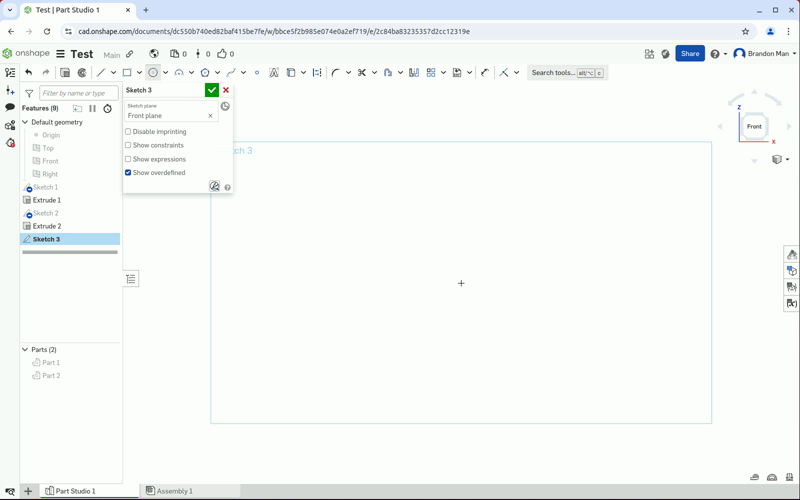
key_up(shift)
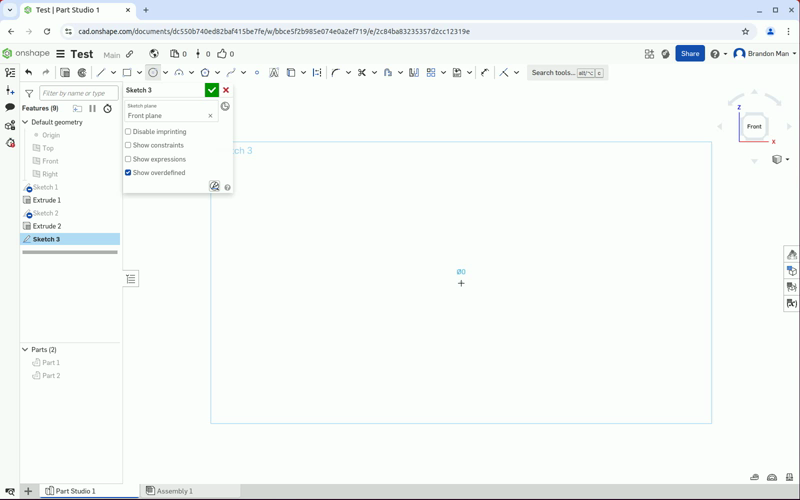
mouse_move(574, 282)
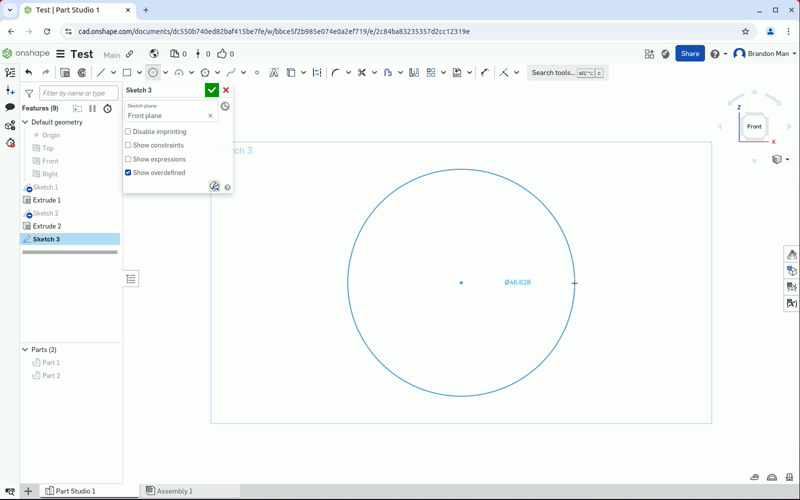
click(574, 282)
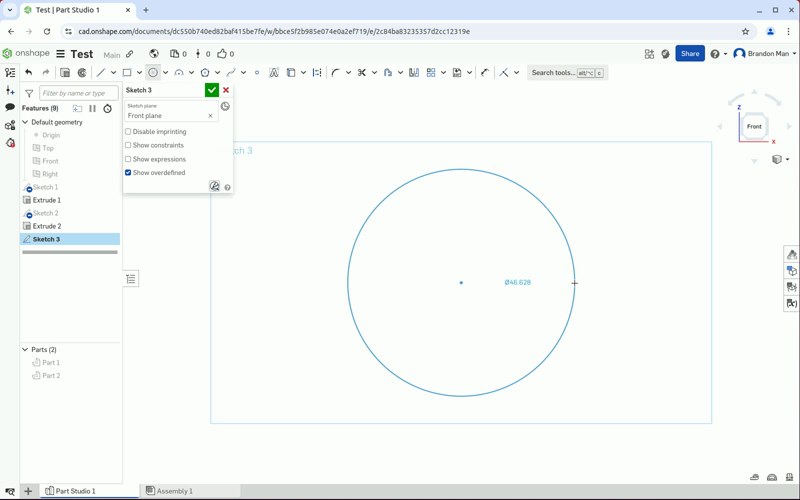
key(esc)
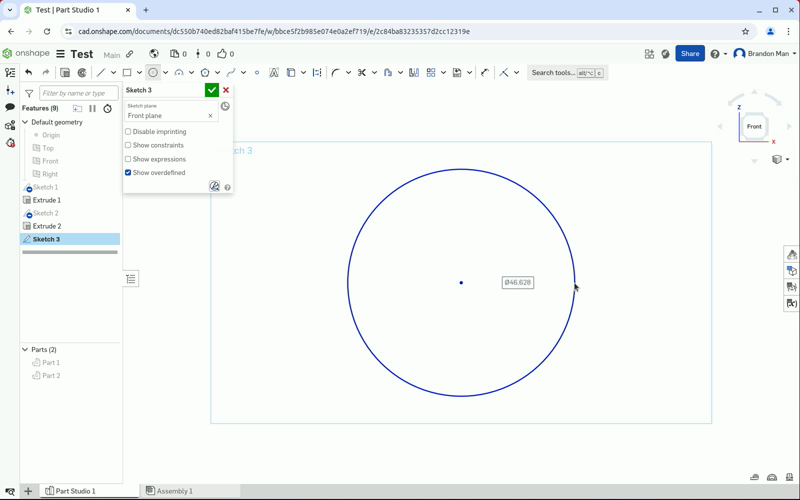
key(c)
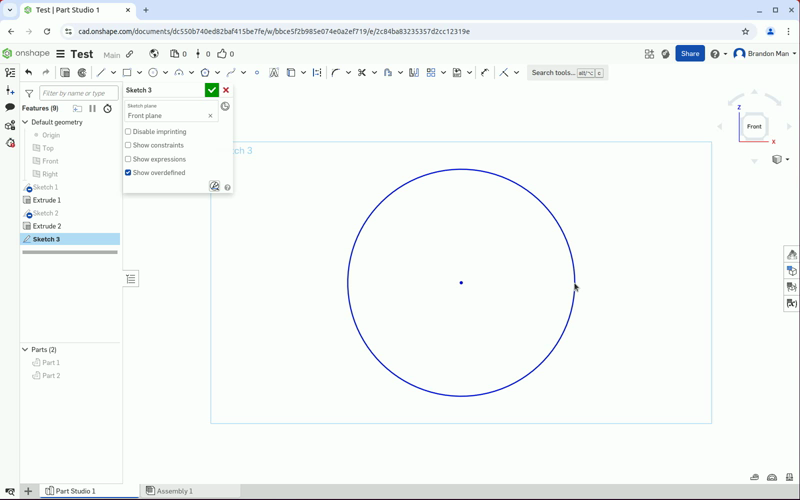
key_down(shift)
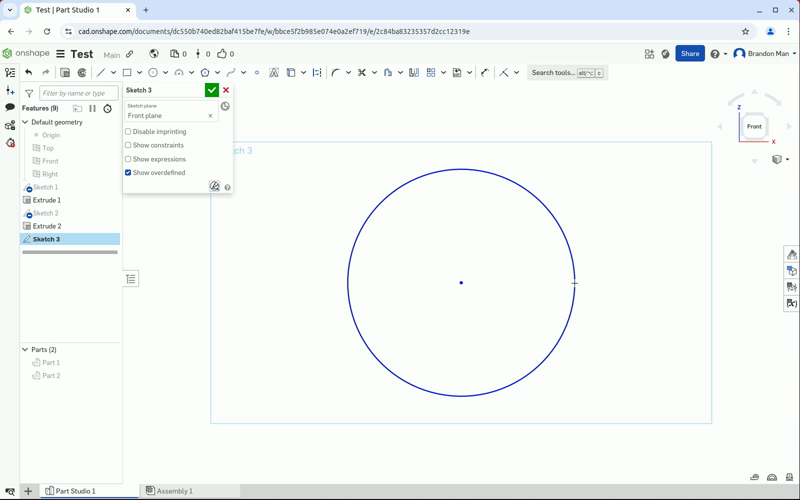
mouse_move(461, 282)
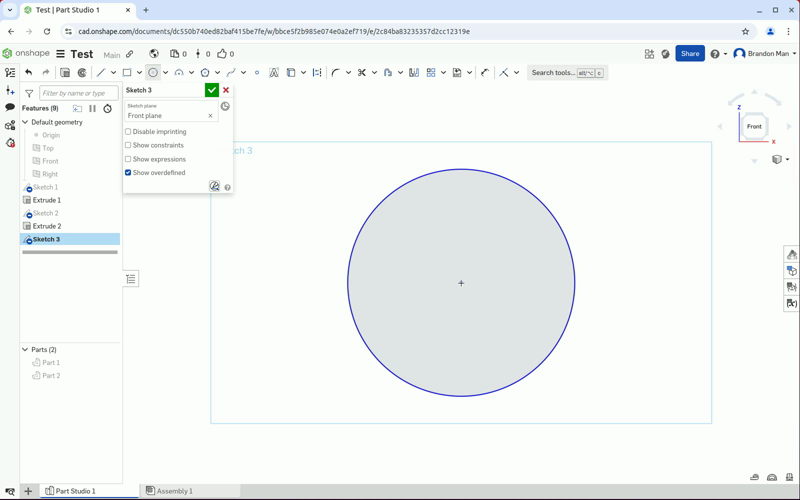
click(461, 282)
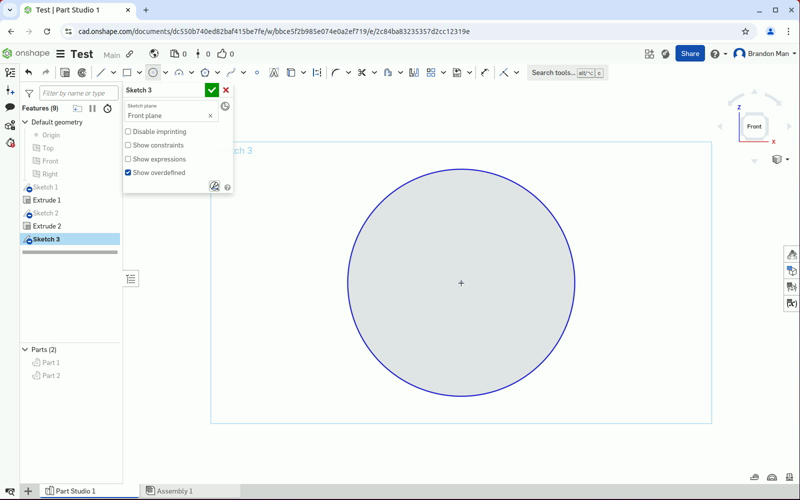
key_up(shift)
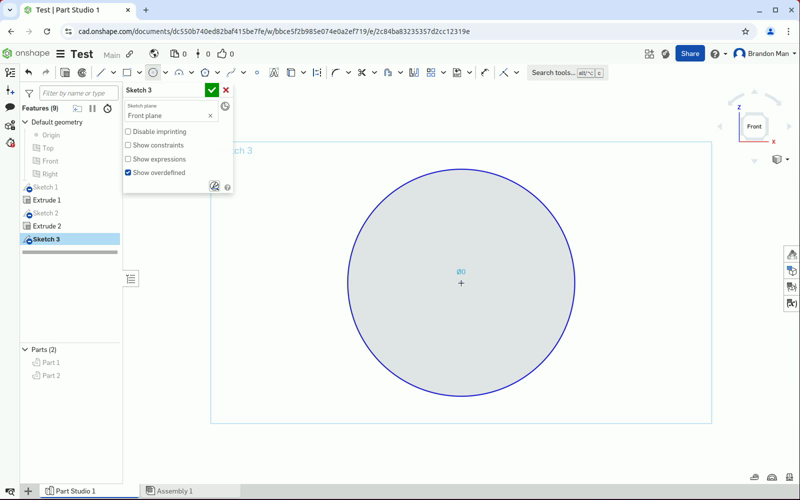
mouse_move(546, 282)
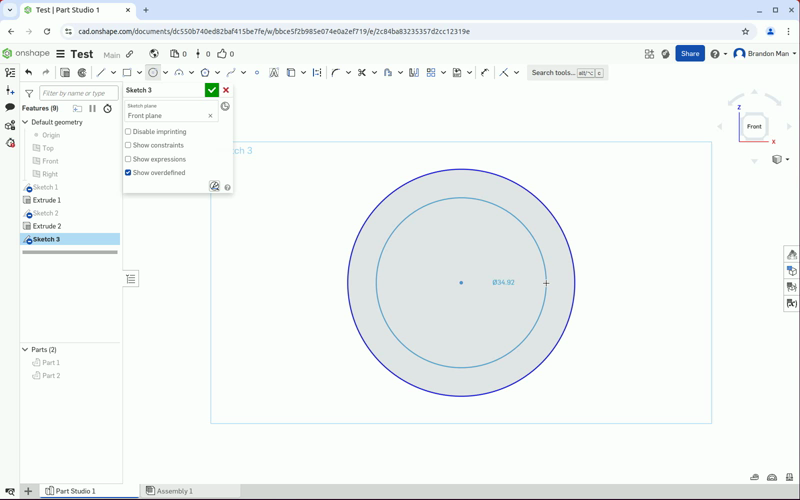
click(546, 282)
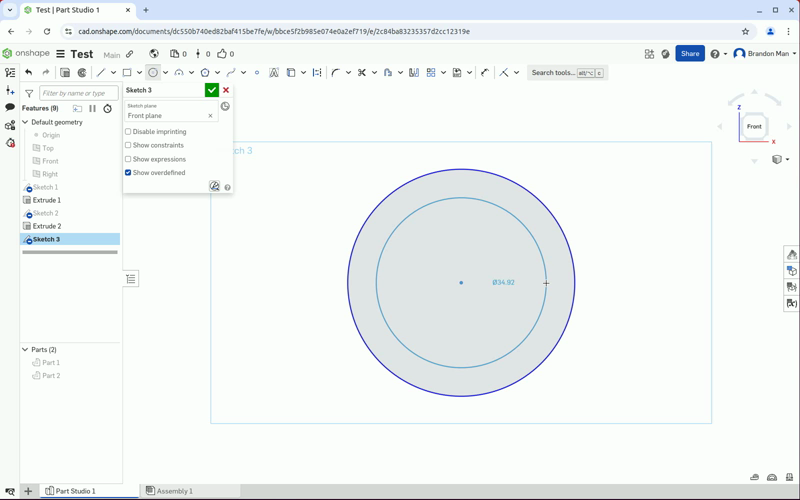
key(esc)
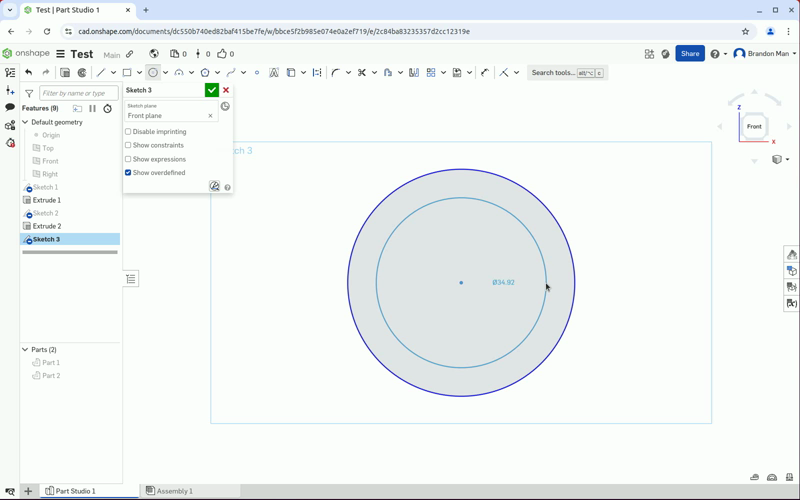
mouse_move(555, 245)
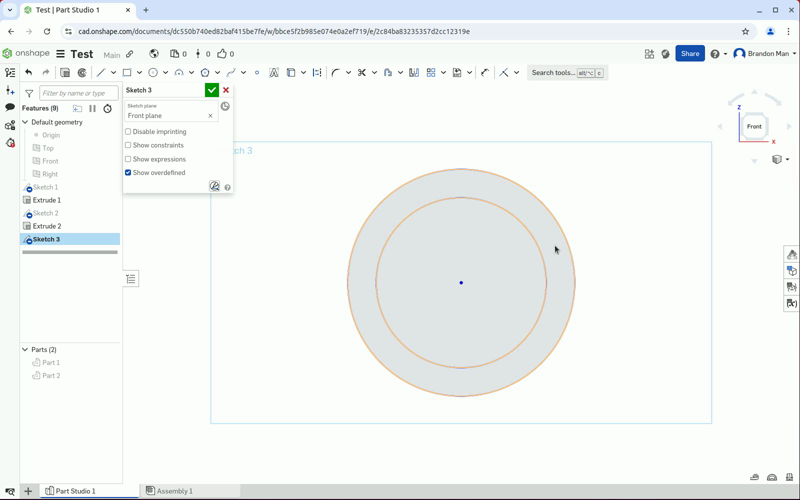
click(555, 245)
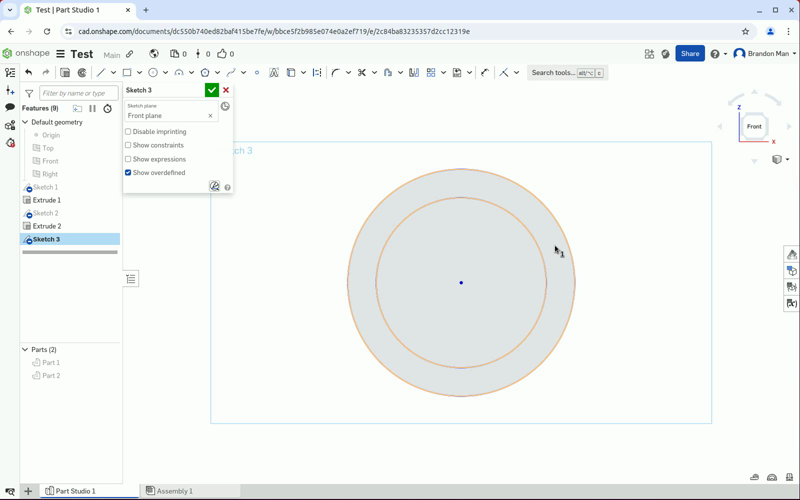
mouse_move(73, 352)
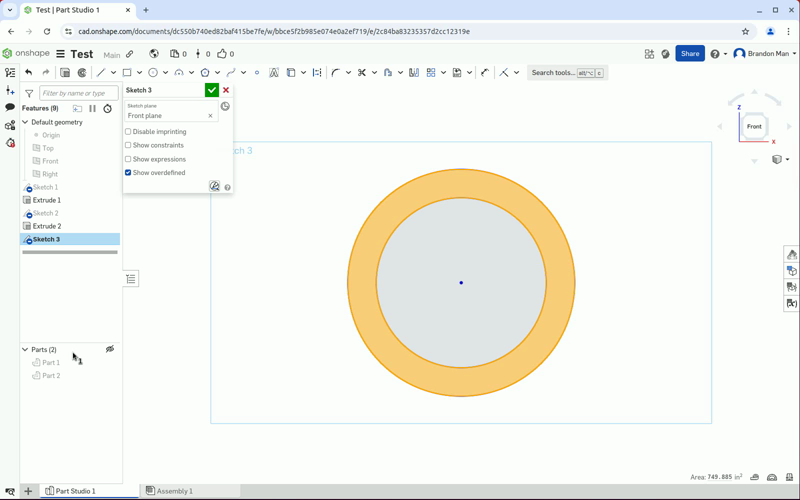
key(shift+y)
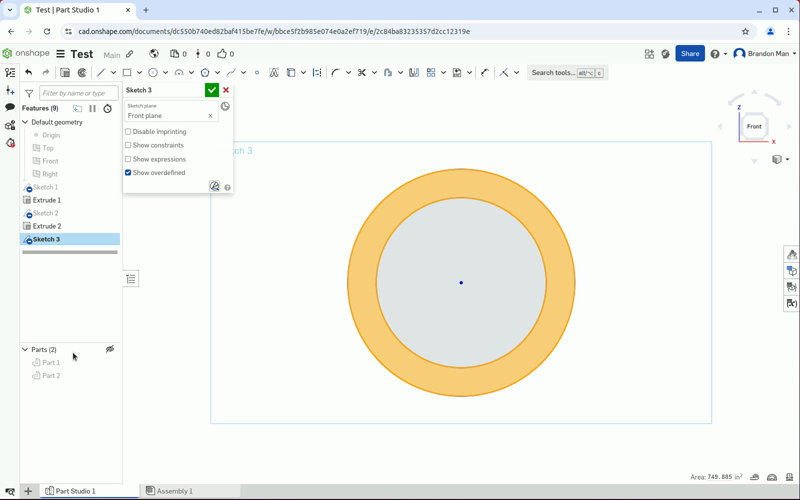
key(shift+e)
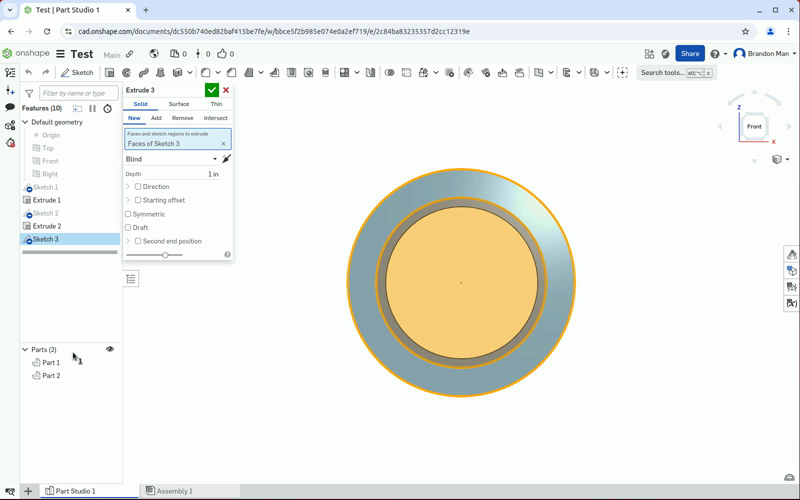
mouse_move(143, 106)
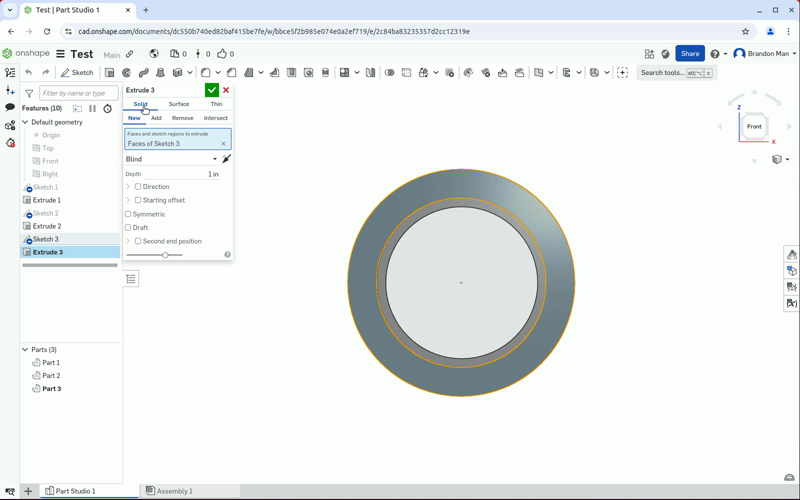
click(143, 106)
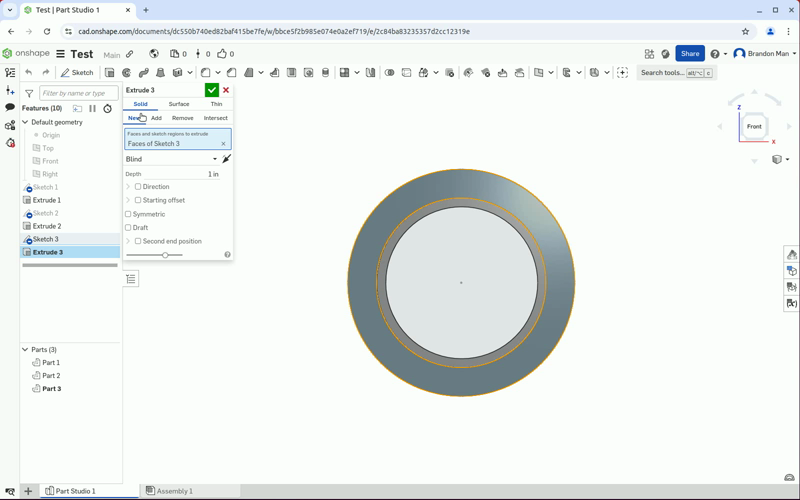
mouse_move(137, 120)
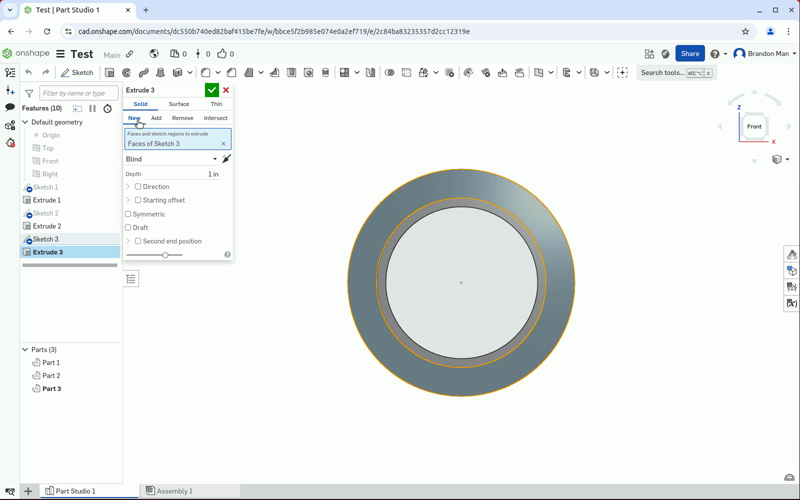
click(137, 120)
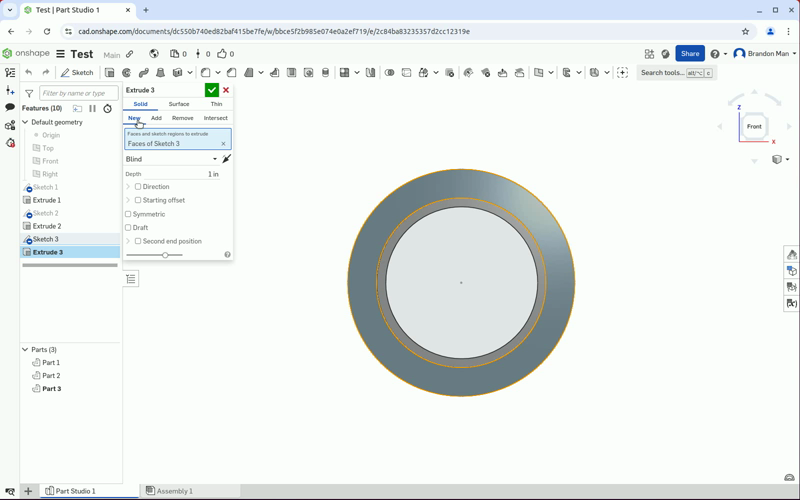
key(tab, 4)
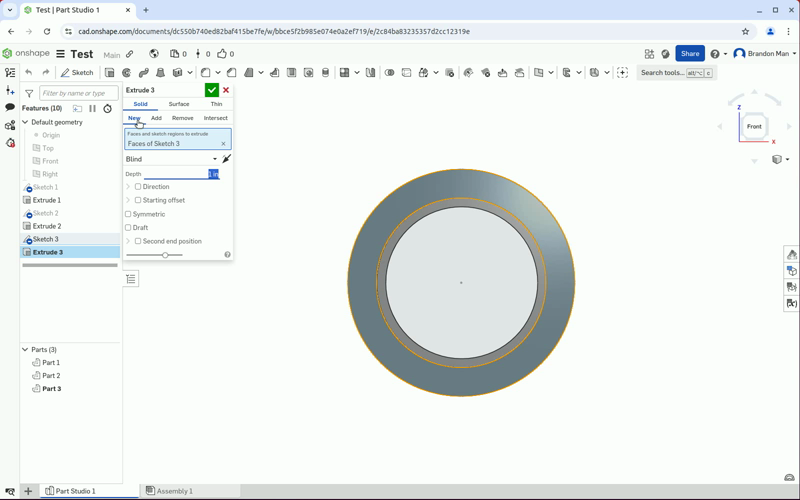
text(-5.536)
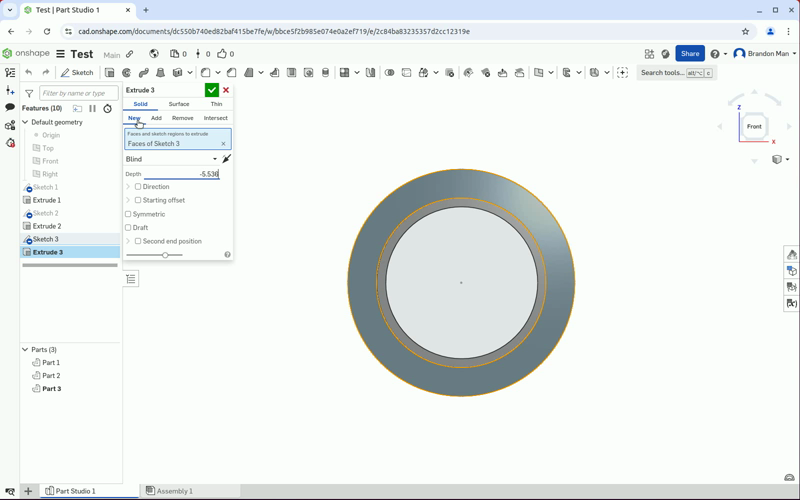
key(enter)
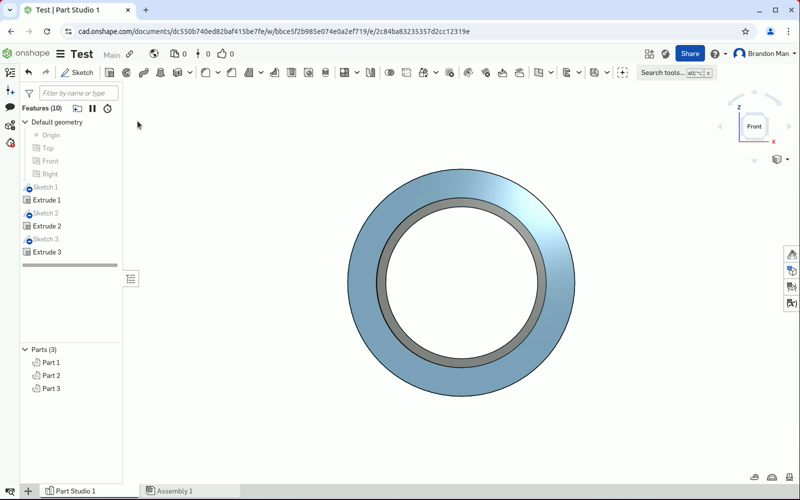
key(shift+h)
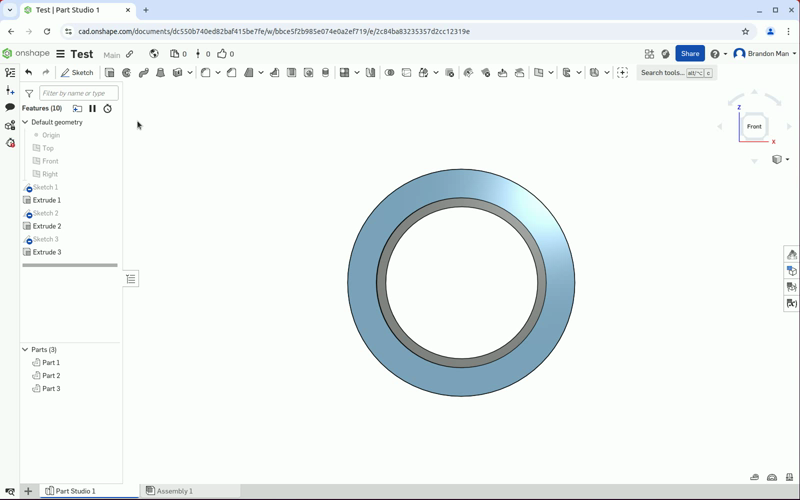
key(shift+h)
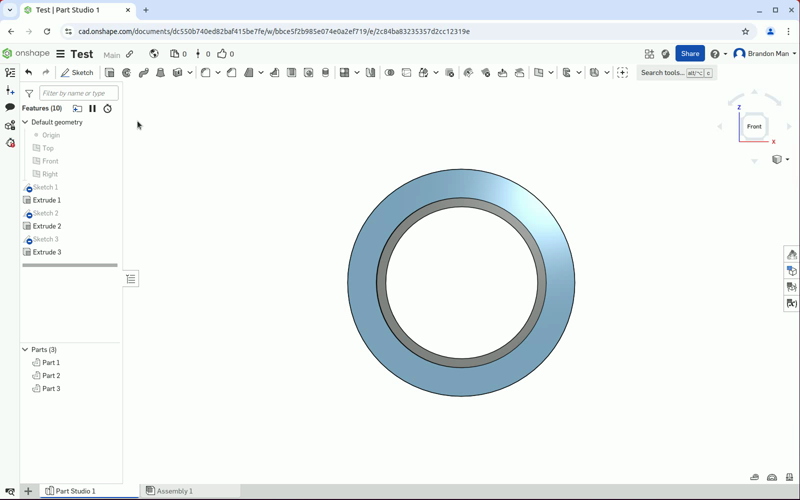
mouse_move(73, 189)
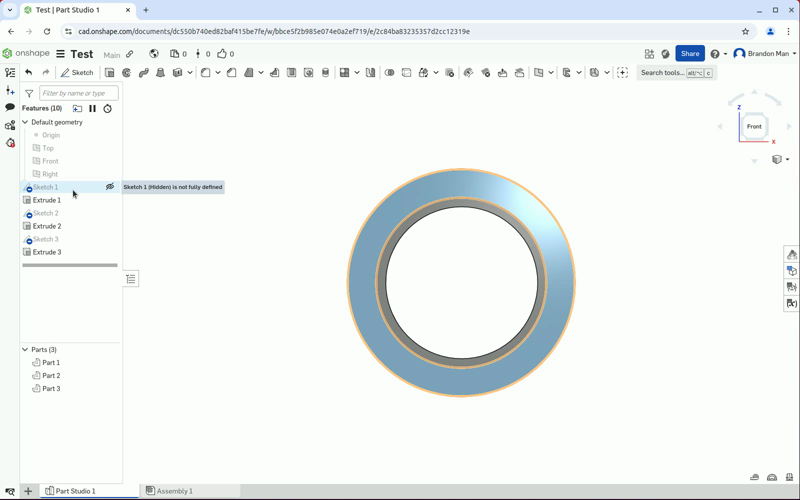
click(73, 189)
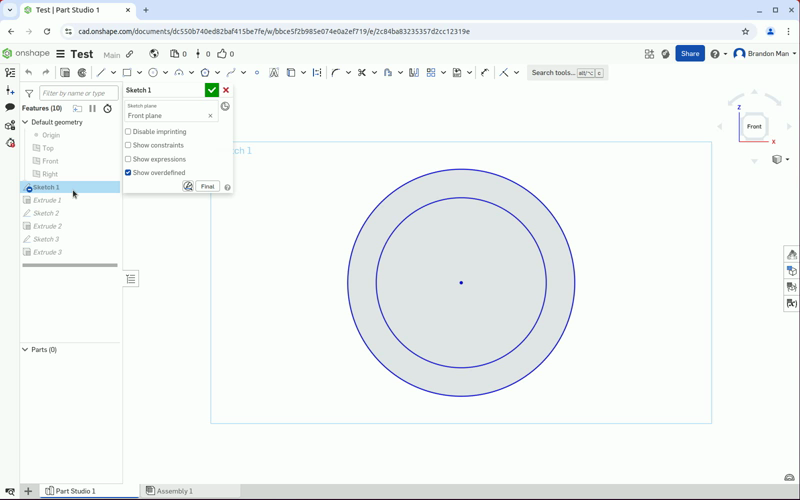
mouse_move(229, 92)
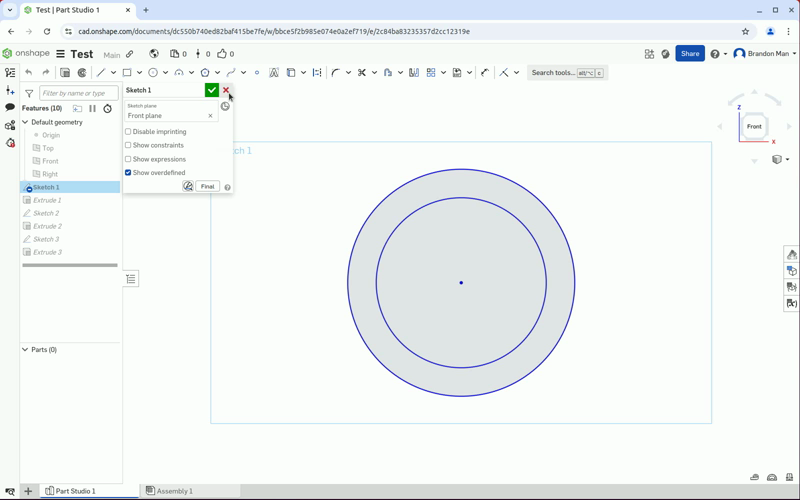
click(229, 92)
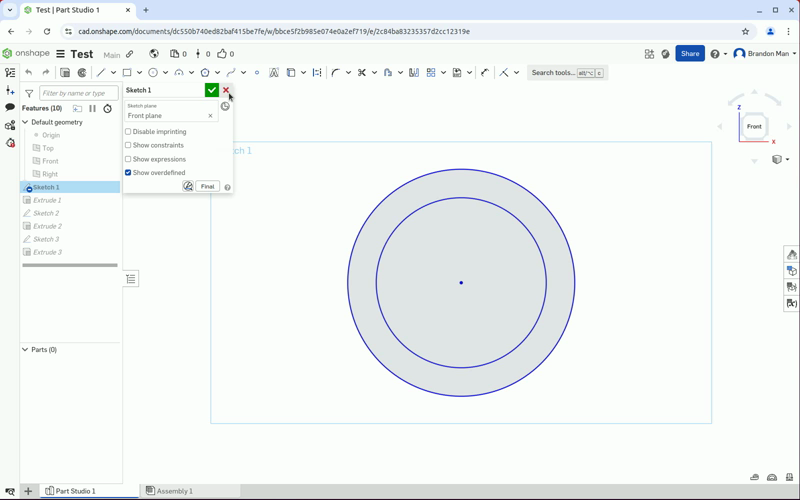
key(shift+s)
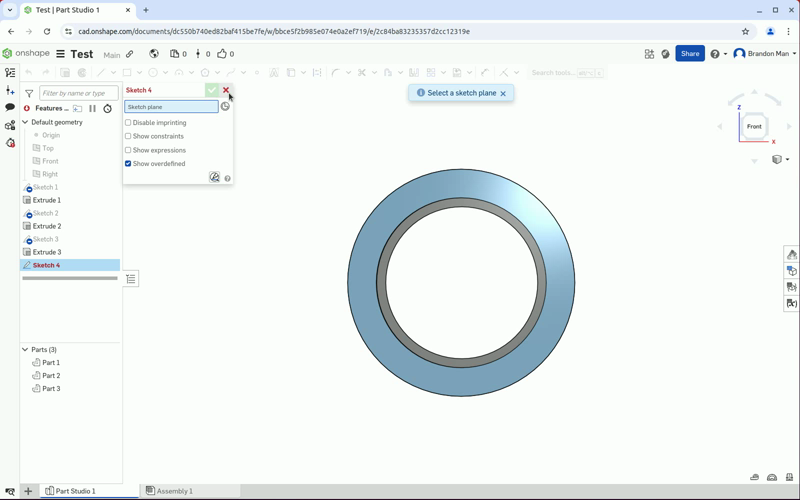
mouse_move(73, 163)
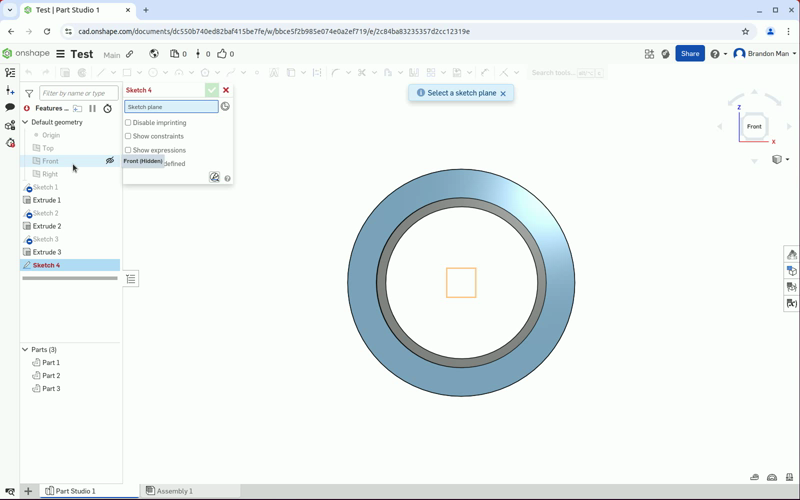
click(73, 163)
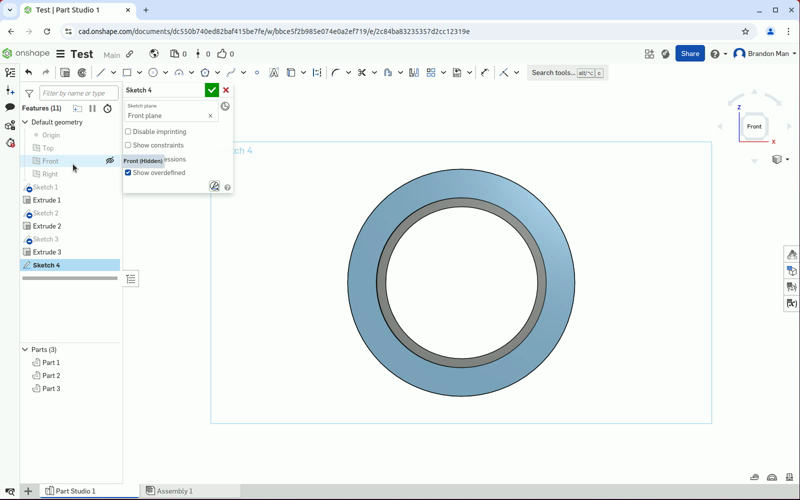
mouse_move(73, 352)
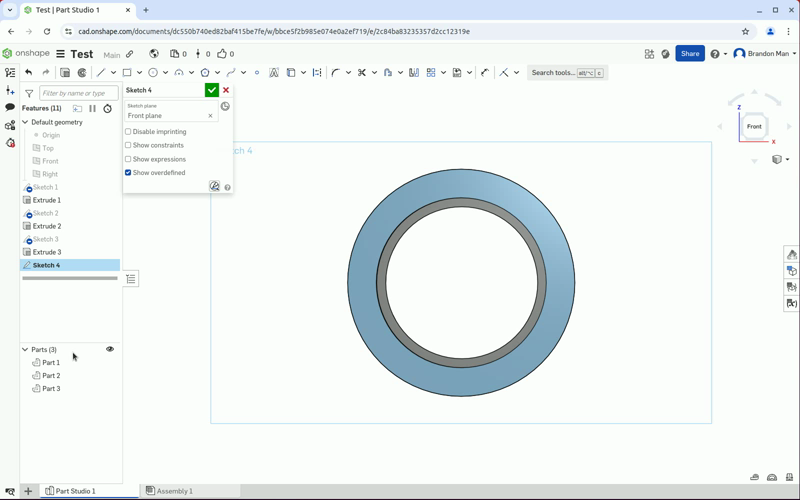
key(y)
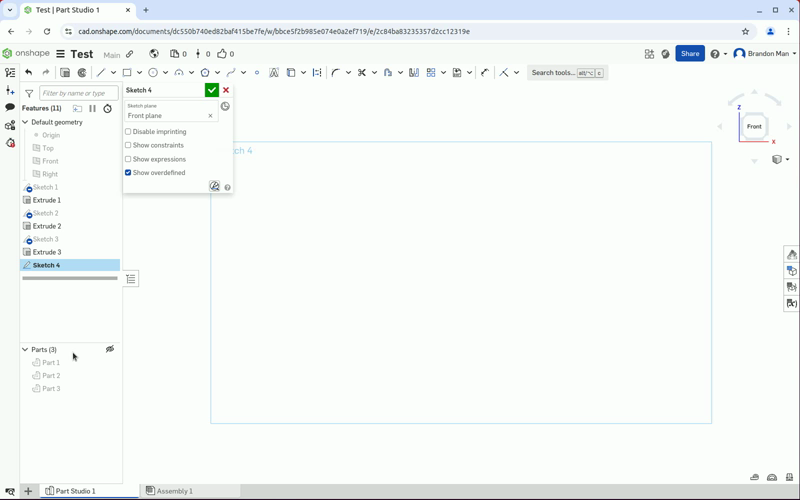
key(c)
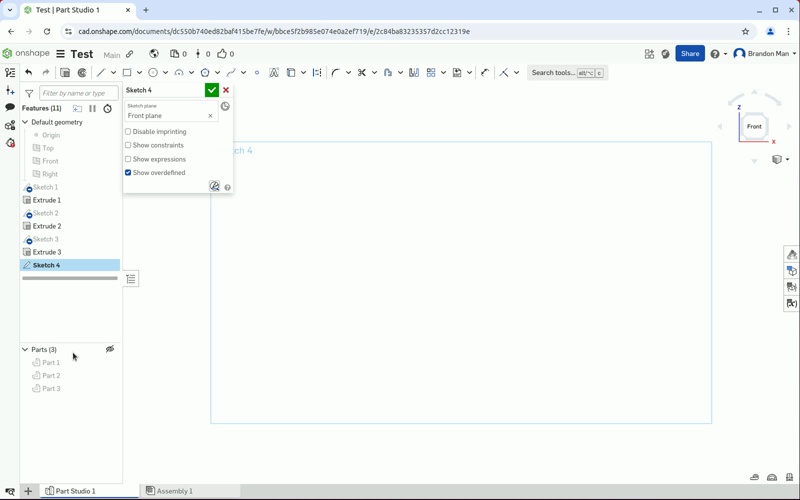
key_down(shift)
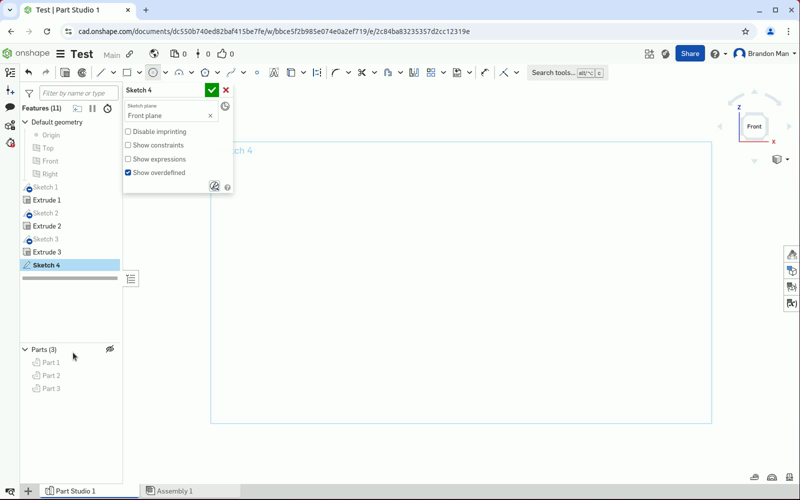
mouse_move(461, 282)
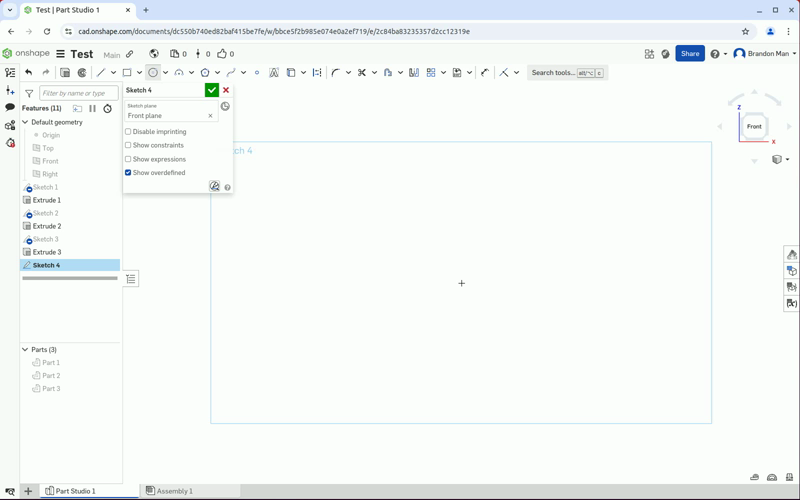
click(461, 282)
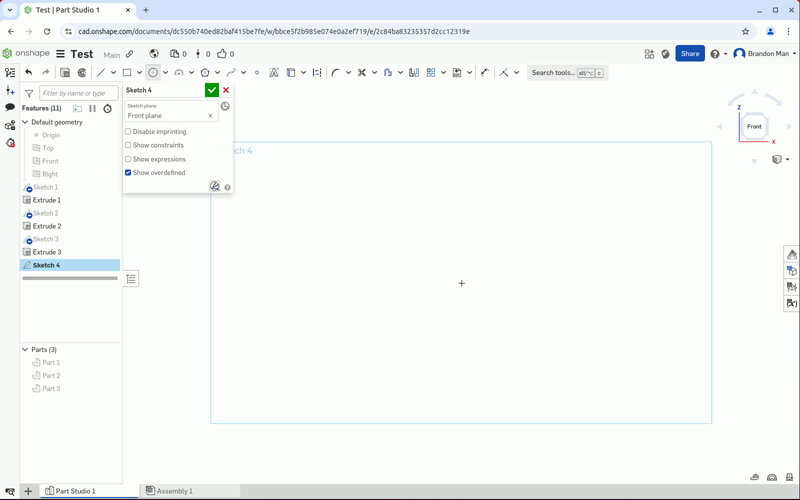
key_up(shift)
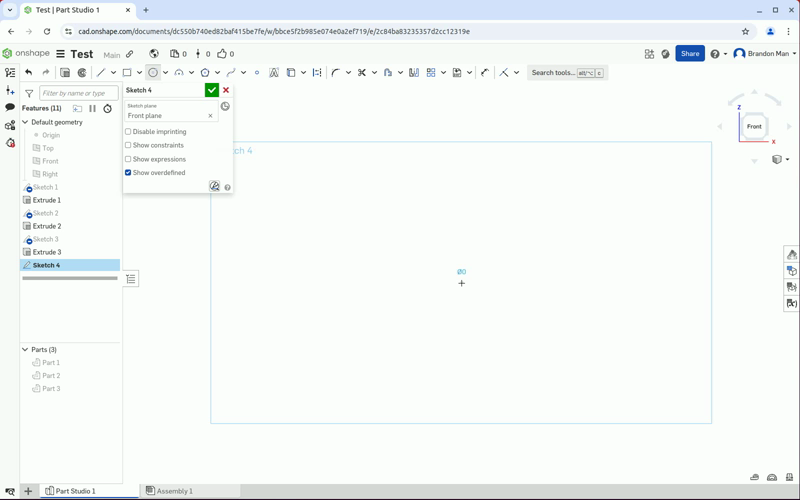
mouse_move(546, 282)
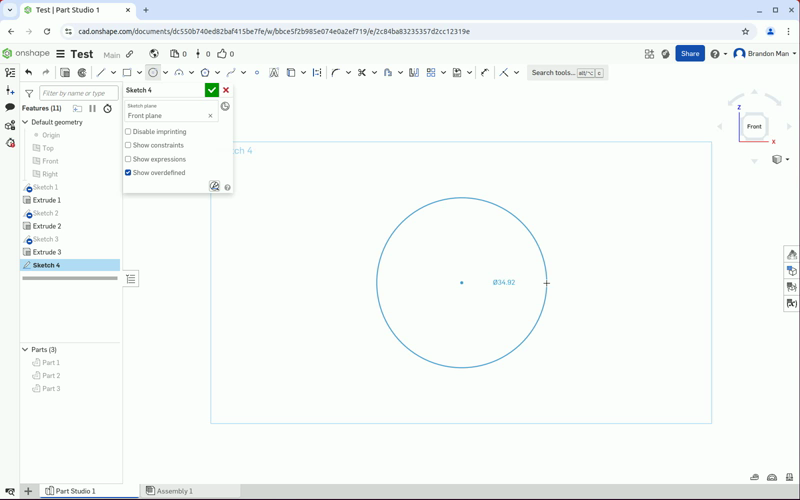
click(546, 282)
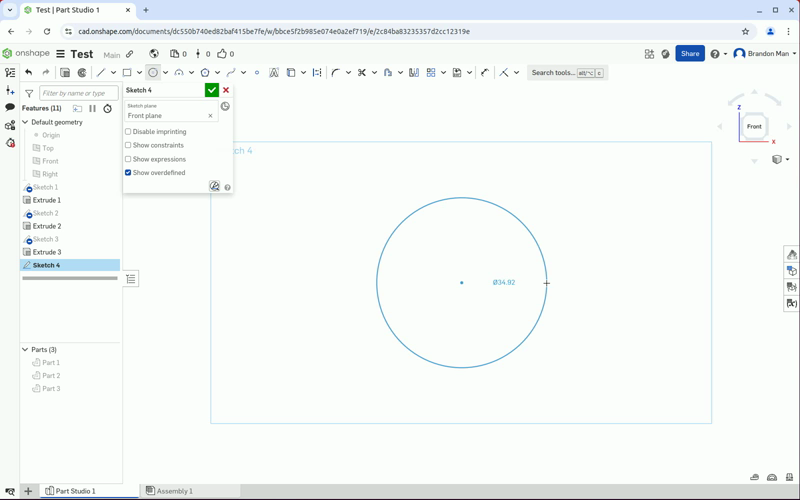
key(esc)
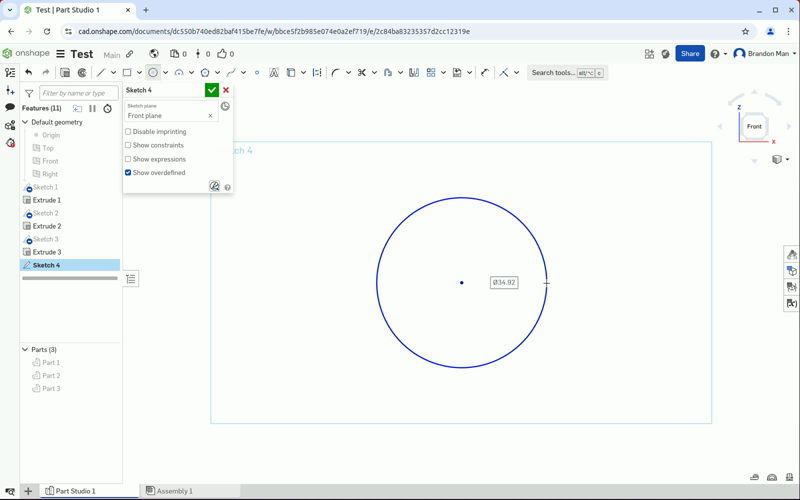
key(c)
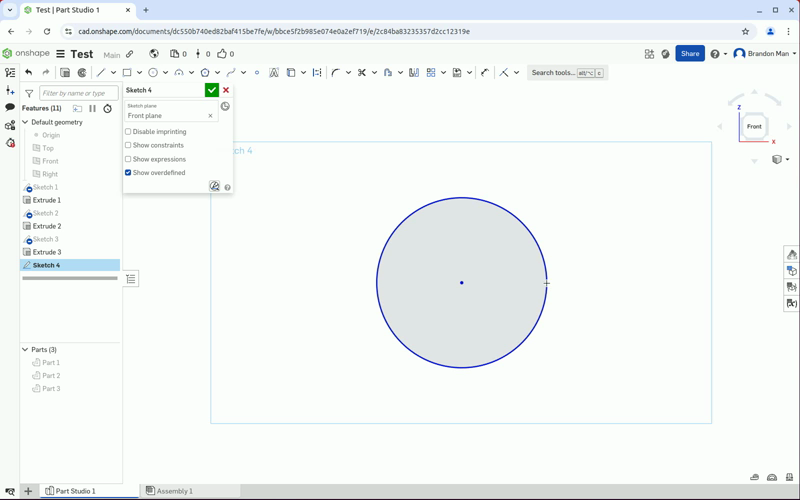
key_down(shift)
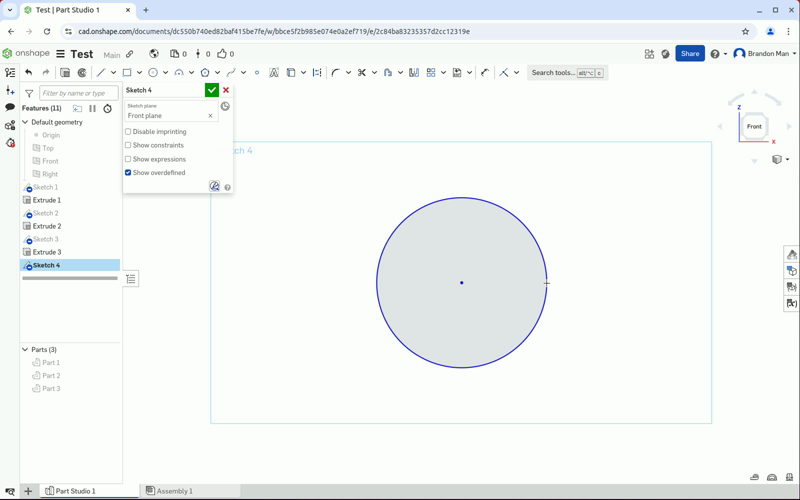
mouse_move(461, 282)
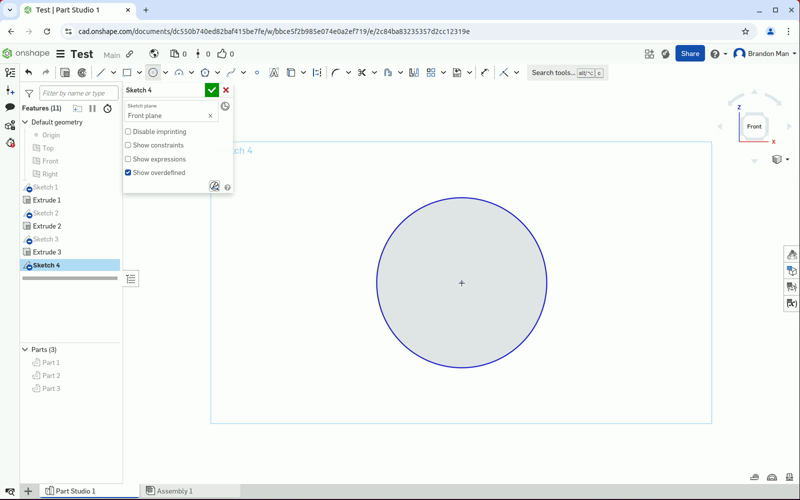
click(461, 282)
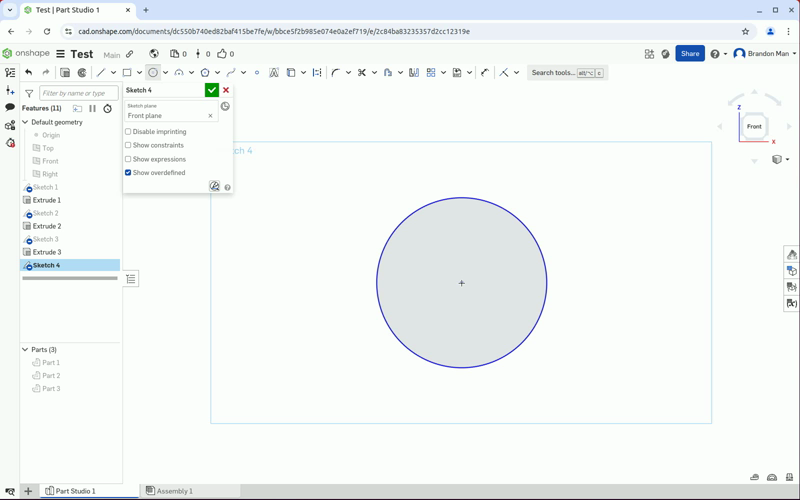
key_up(shift)
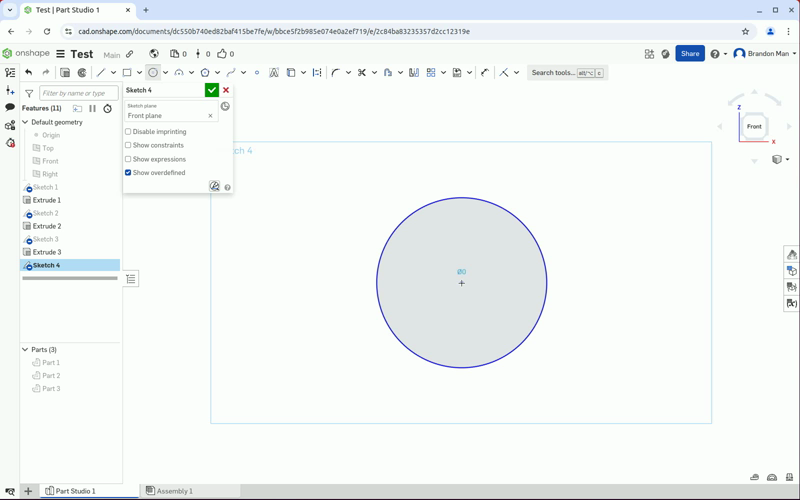
mouse_move(537, 282)
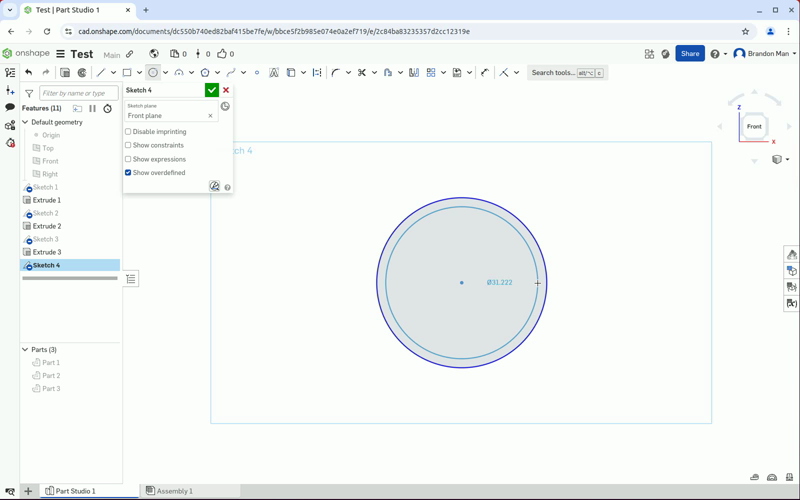
click(537, 282)
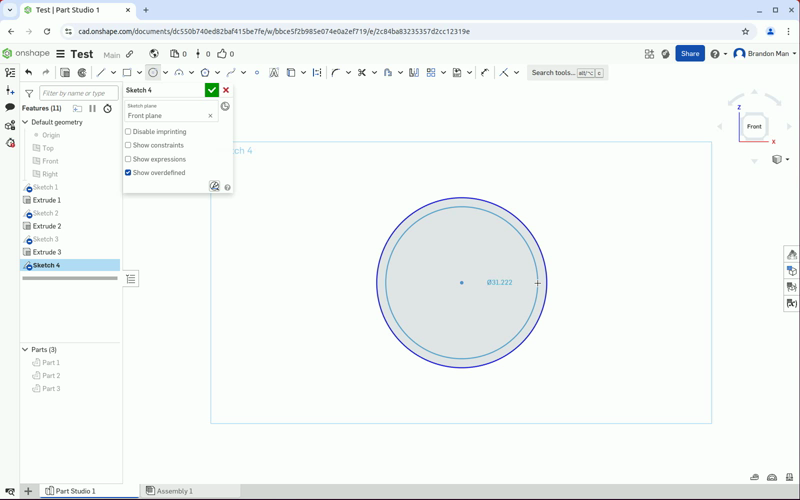
key(esc)
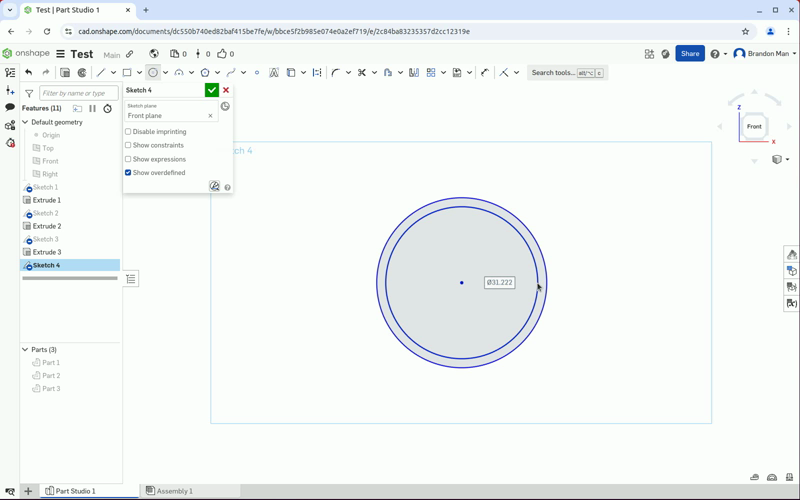
mouse_move(541, 265)
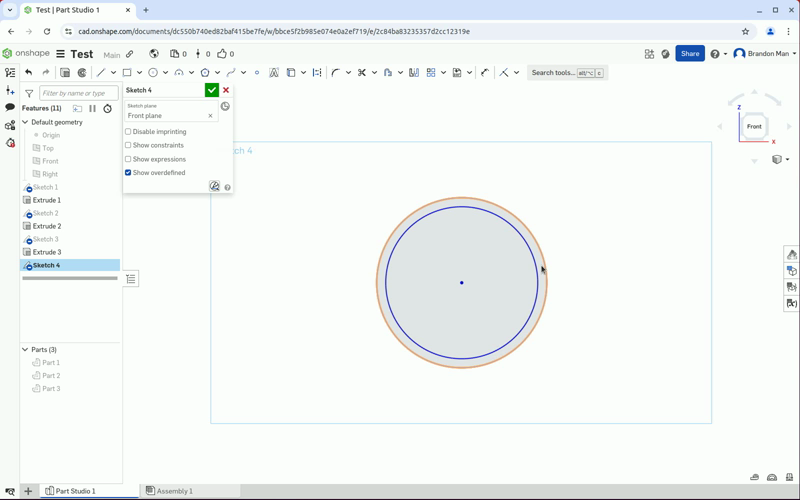
click(541, 265)
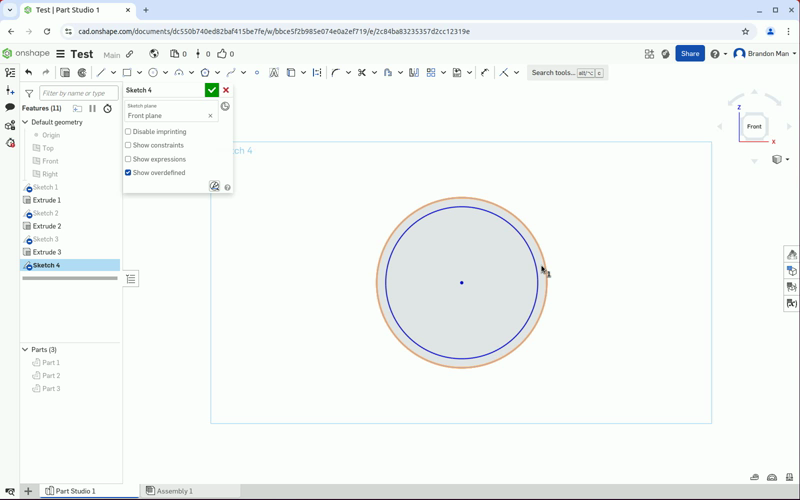
mouse_move(73, 352)
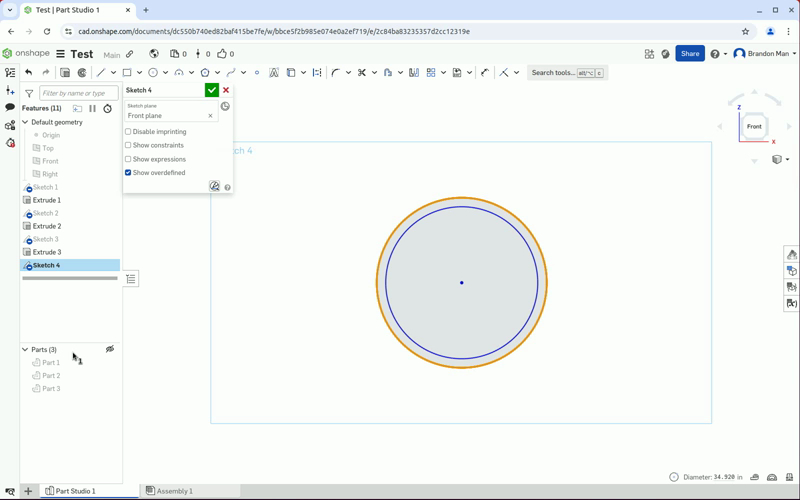
key(shift+y)
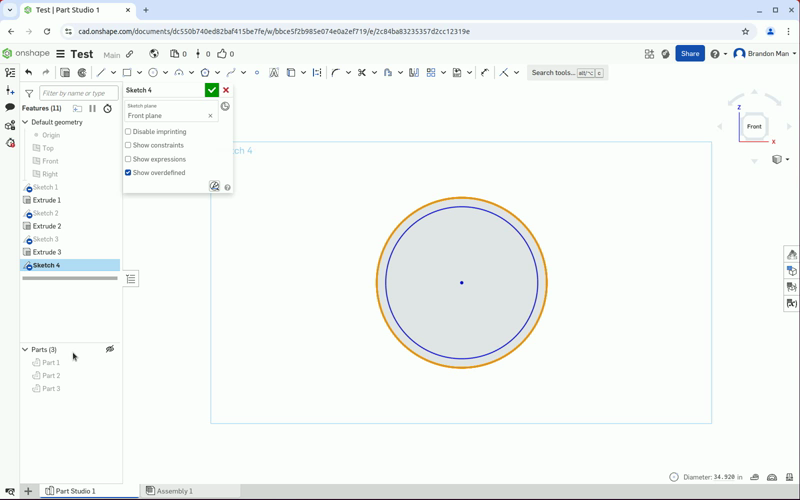
key(shift+e)
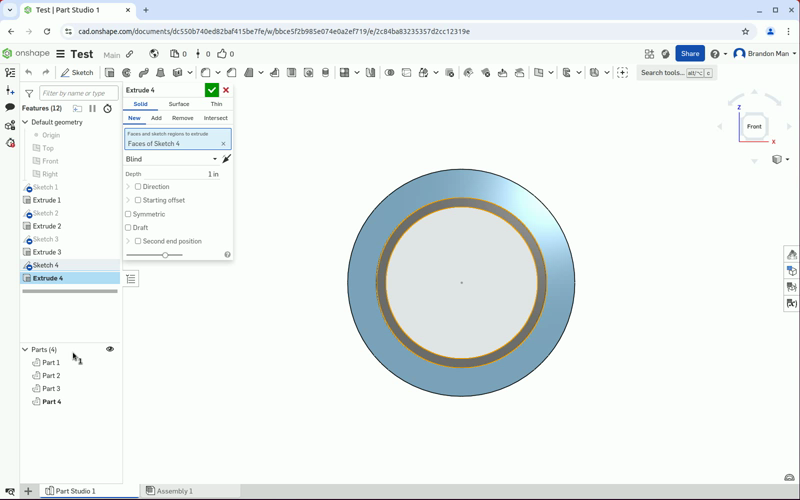
mouse_move(143, 106)
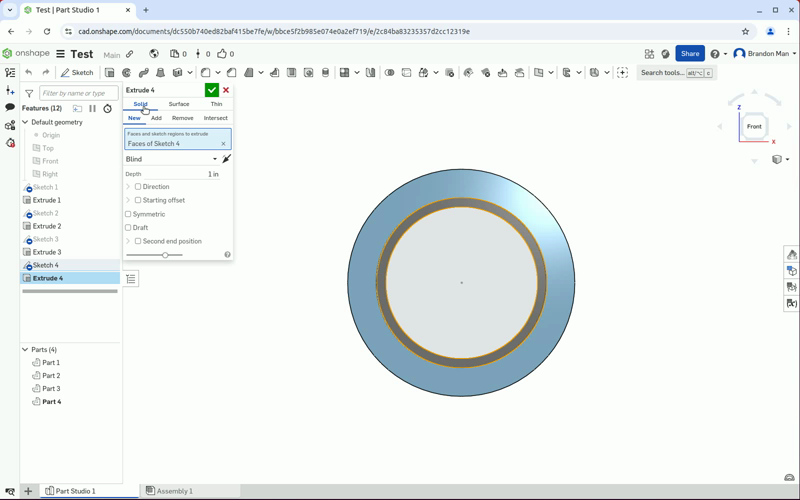
click(143, 106)
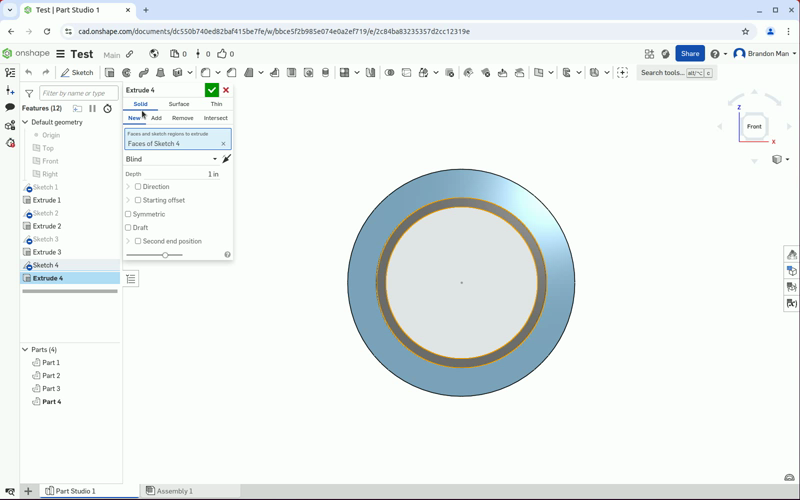
mouse_move(137, 120)
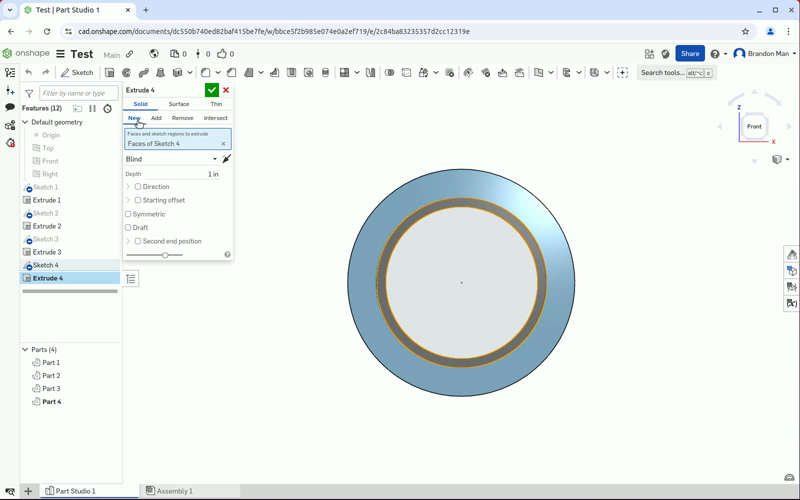
click(137, 120)
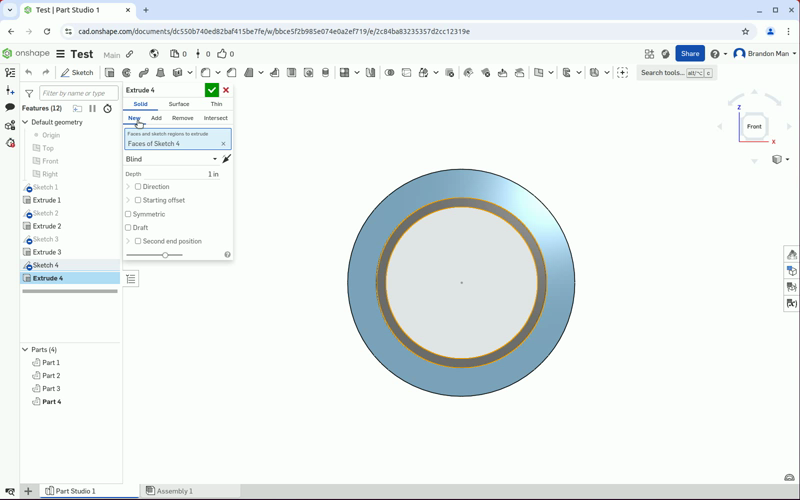
key(tab, 4)
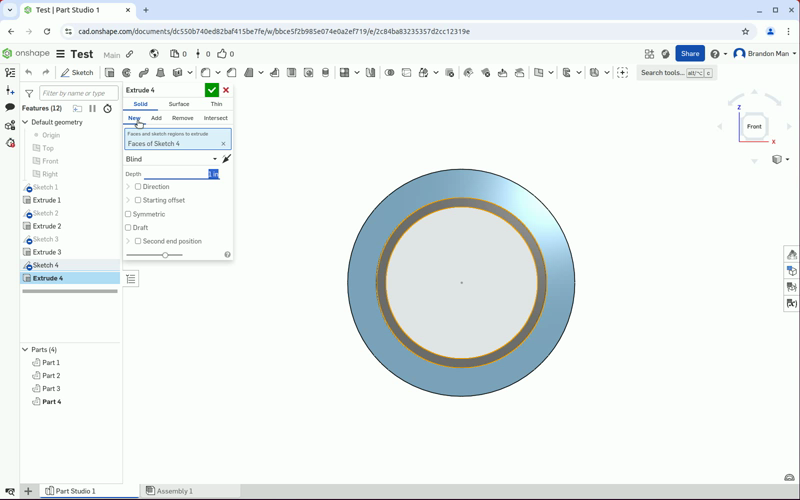
text(-5.536)
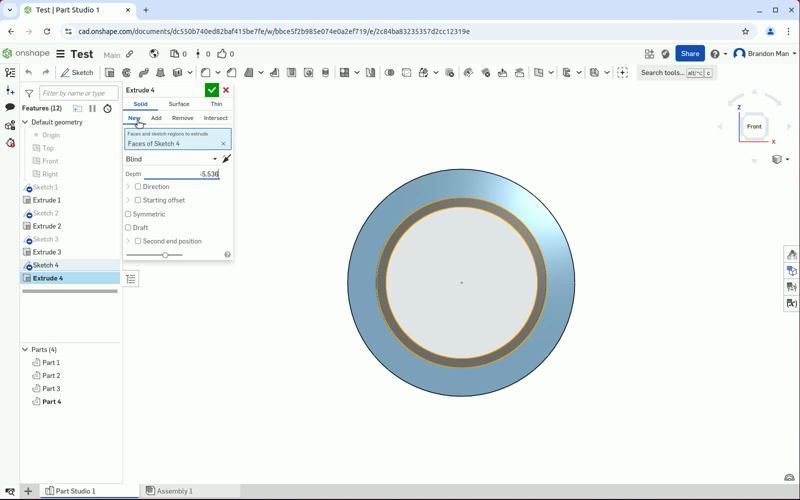
key(enter)
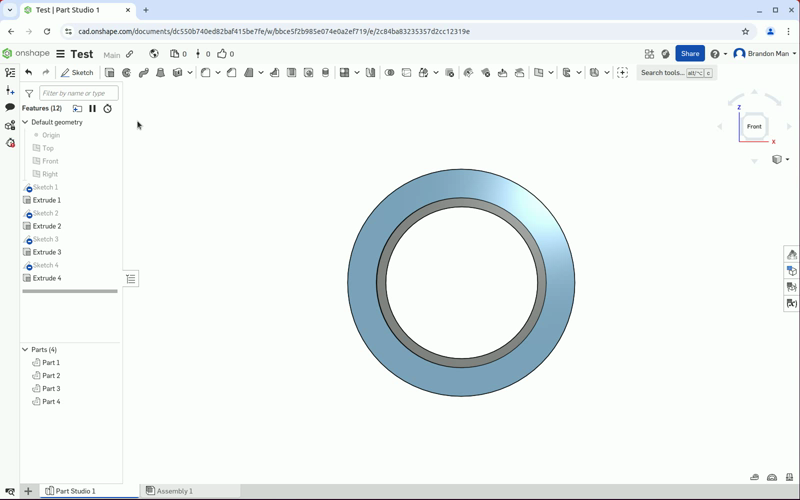
key(shift+h)
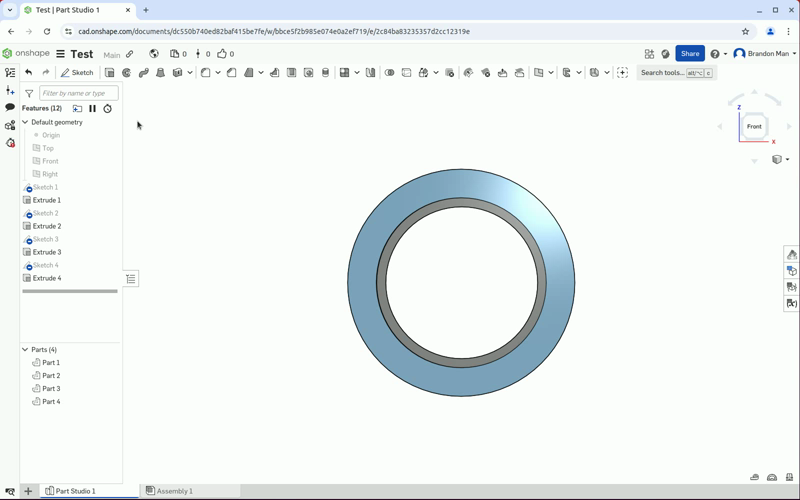
key(shift+h)
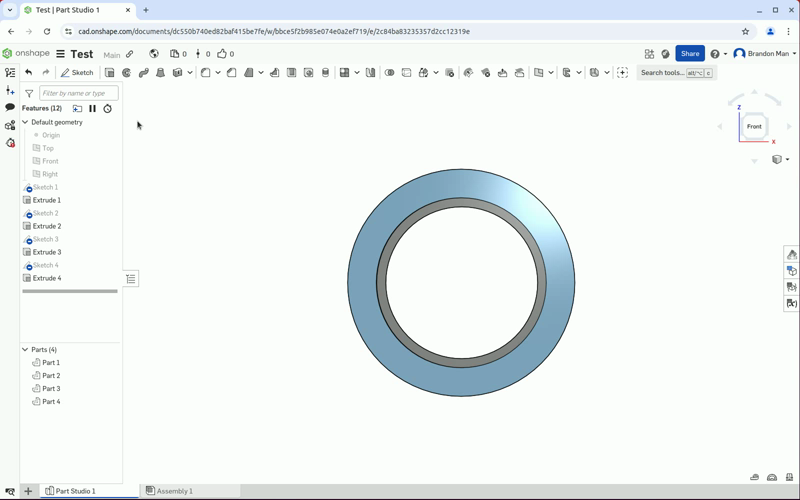
mouse_move(73, 189)
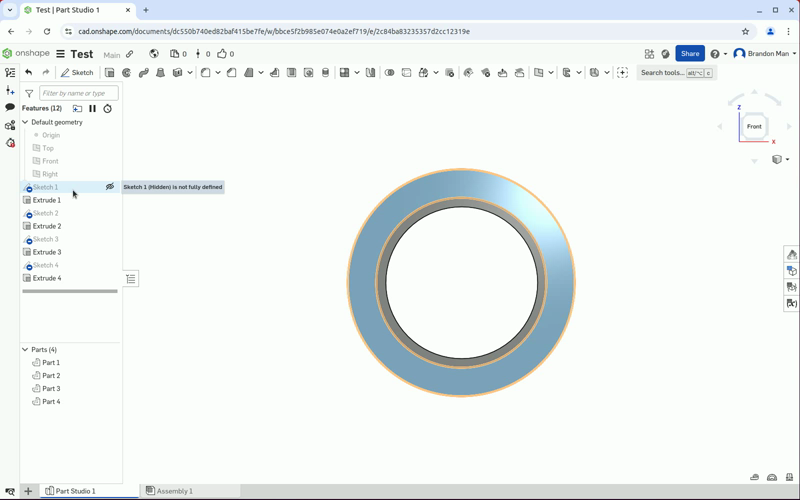
click(73, 189)
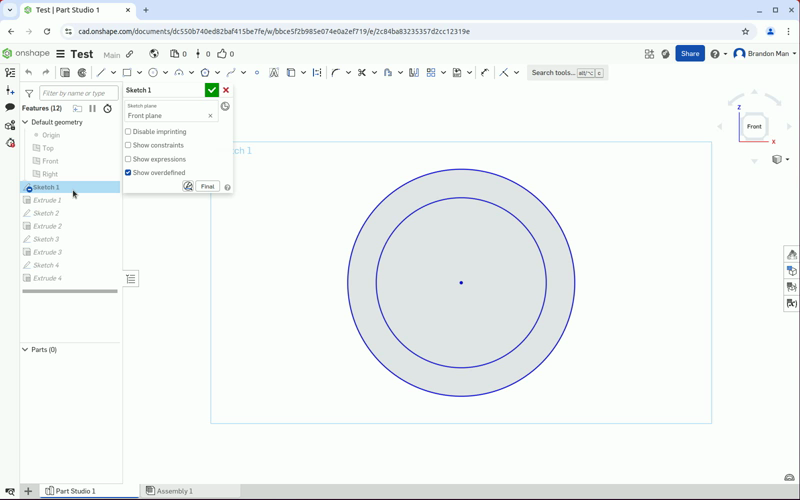
mouse_move(229, 92)
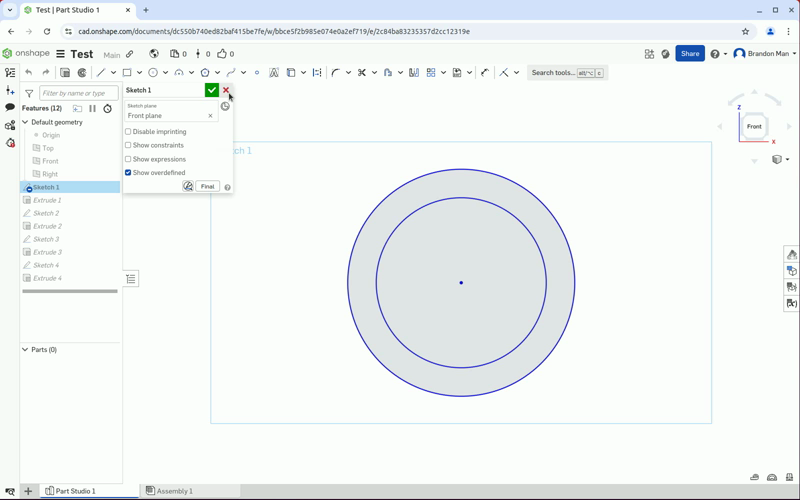
click(229, 92)
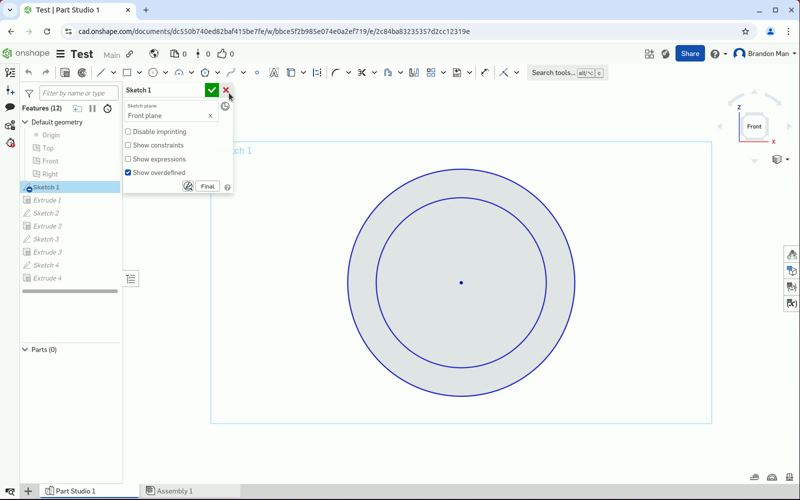
key(shift+s)
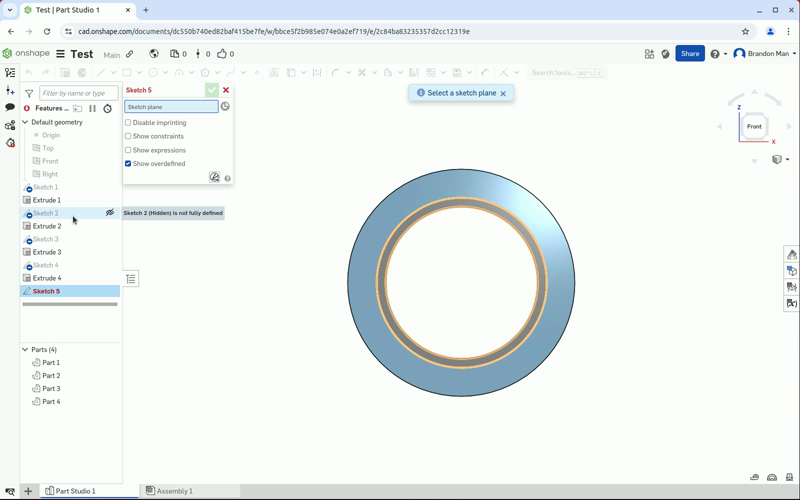
scroll(3)
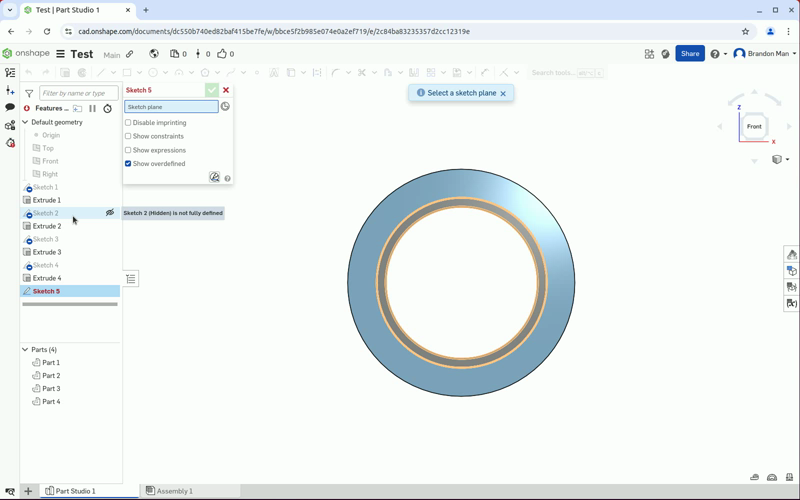
mouse_move(73, 163)
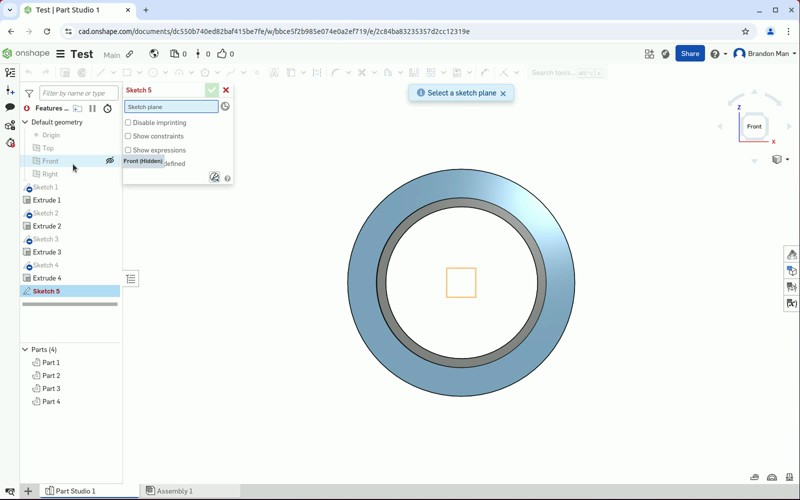
click(73, 163)
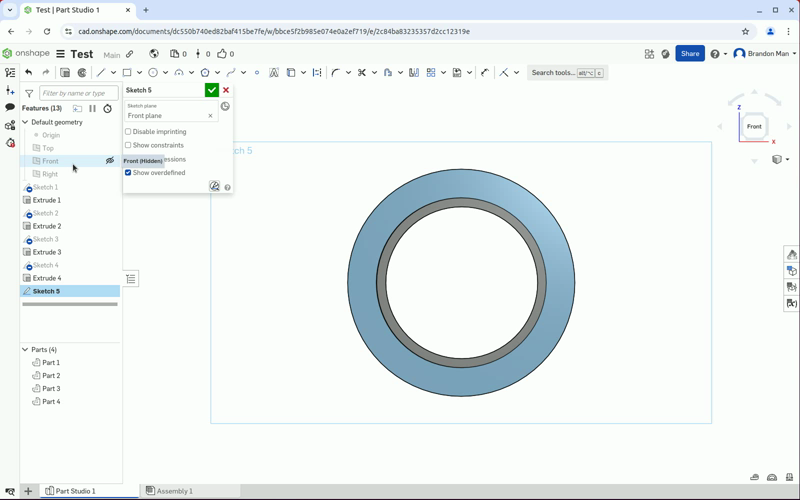
mouse_move(73, 352)
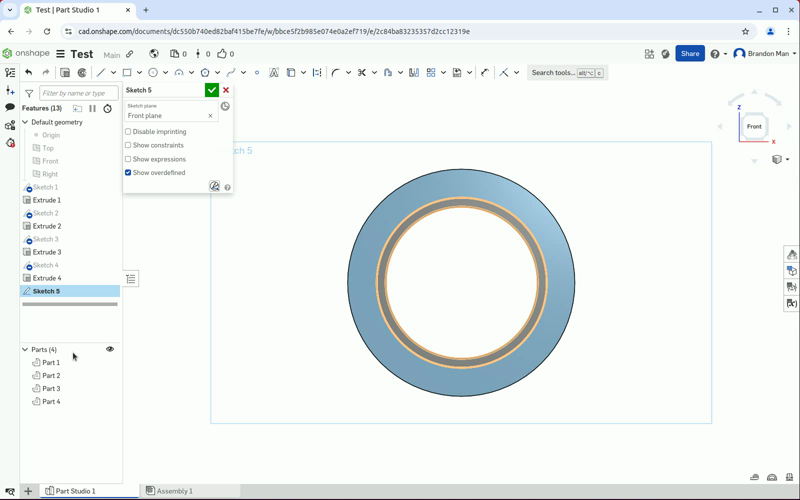
key(y)
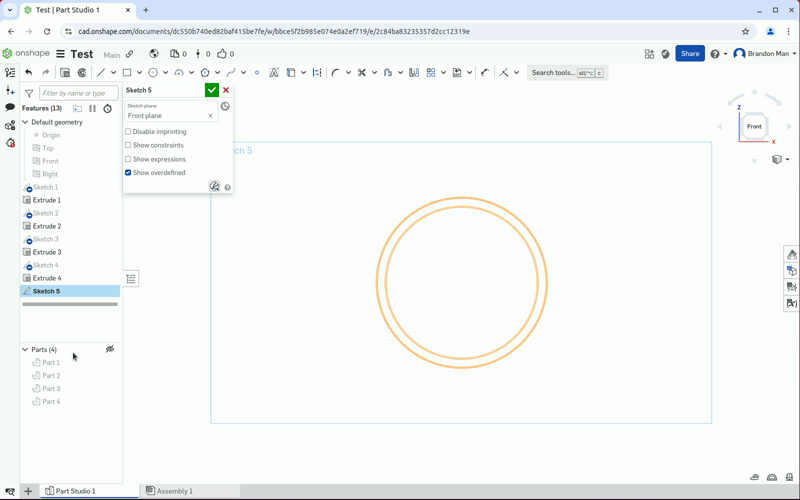
key(c)
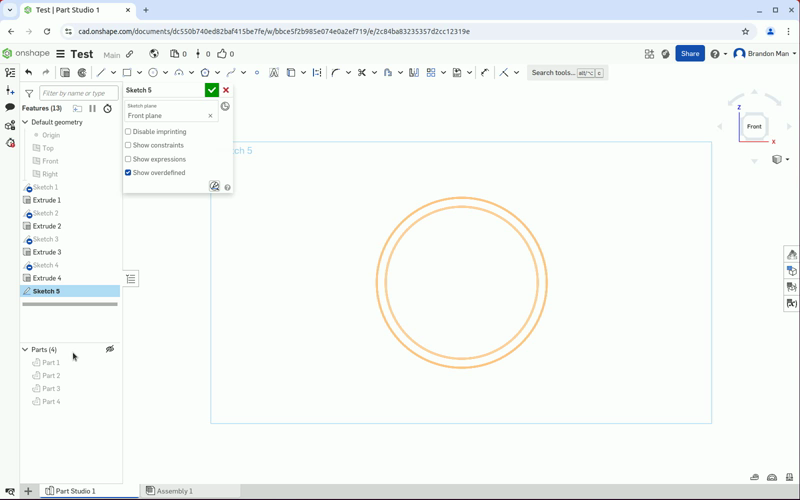
key_down(shift)
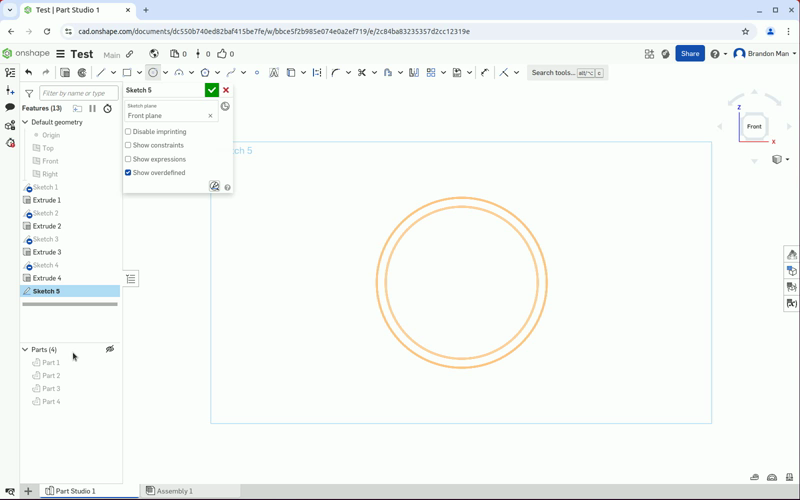
mouse_move(461, 282)
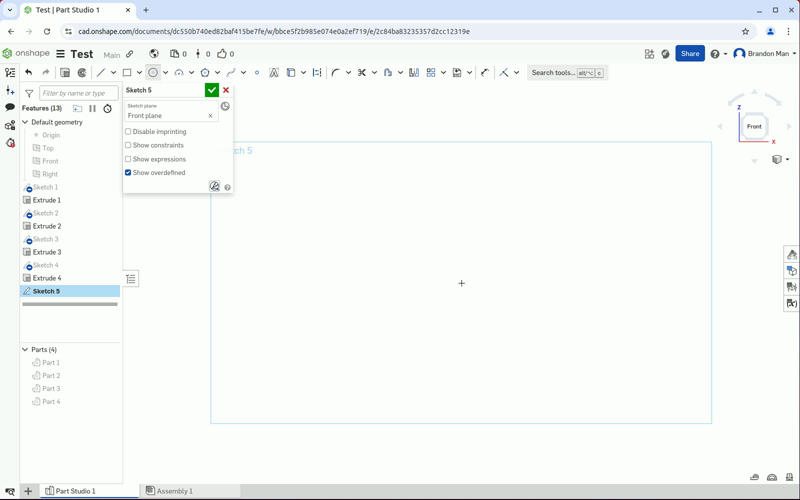
click(461, 282)
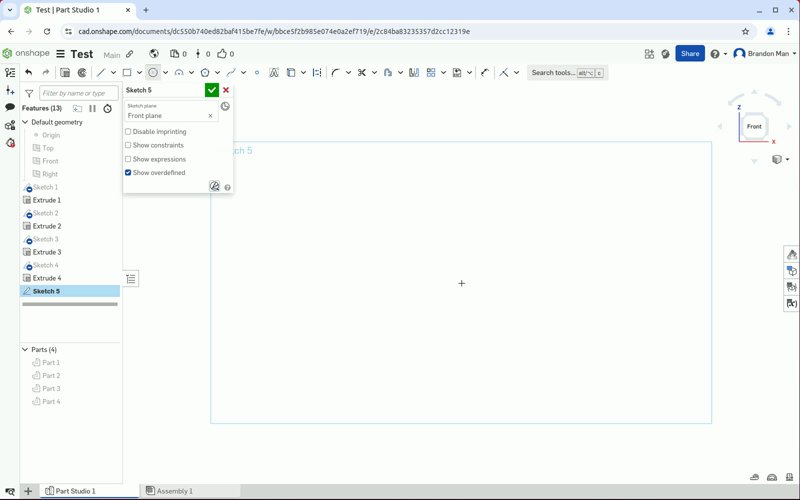
key_up(shift)
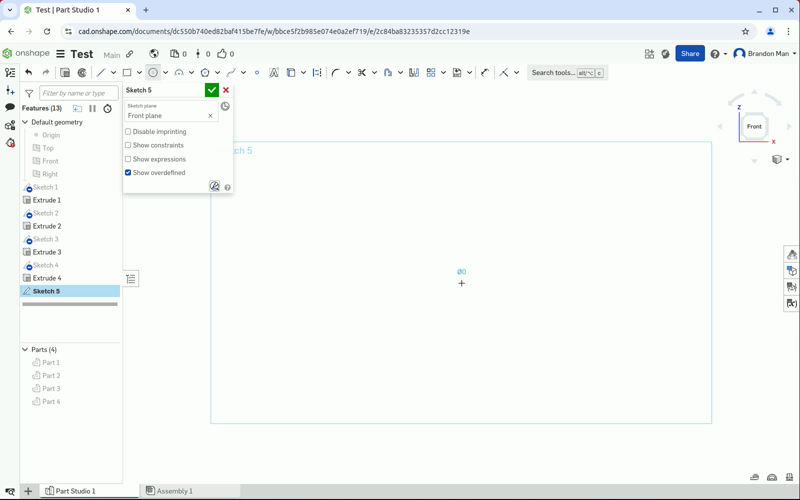
mouse_move(538, 282)
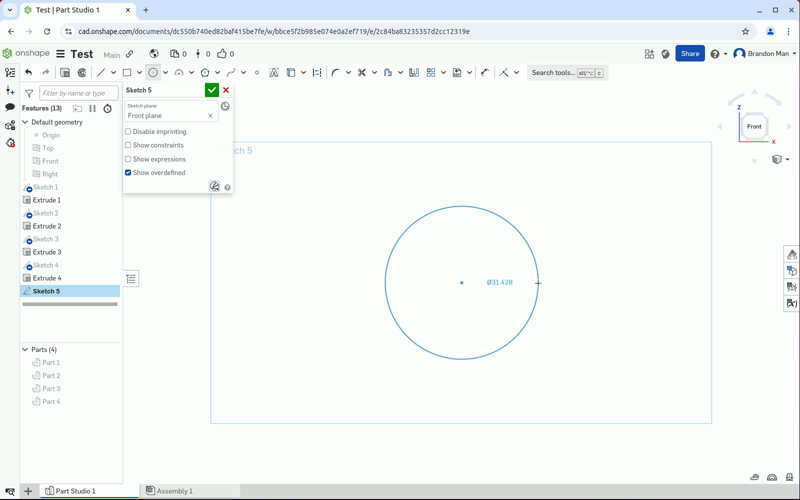
click(538, 282)
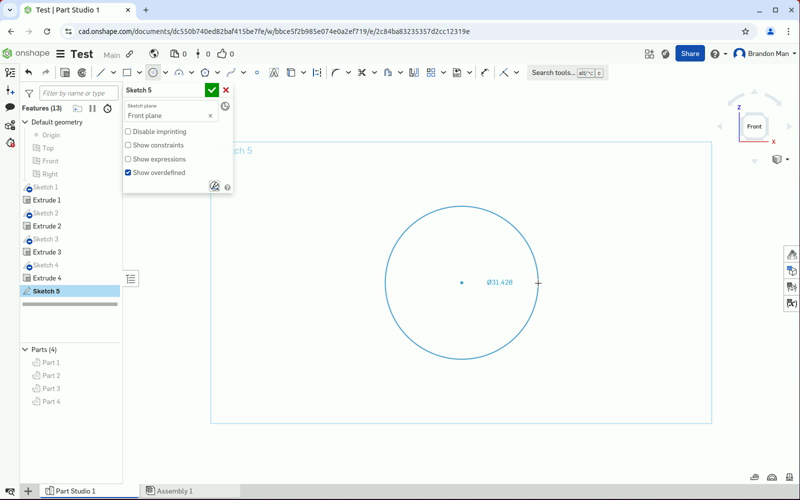
key(esc)
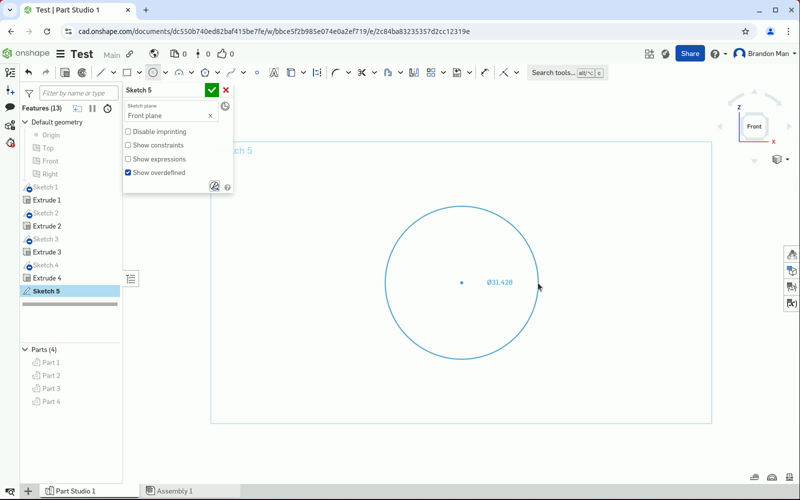
mouse_move(425, 305)
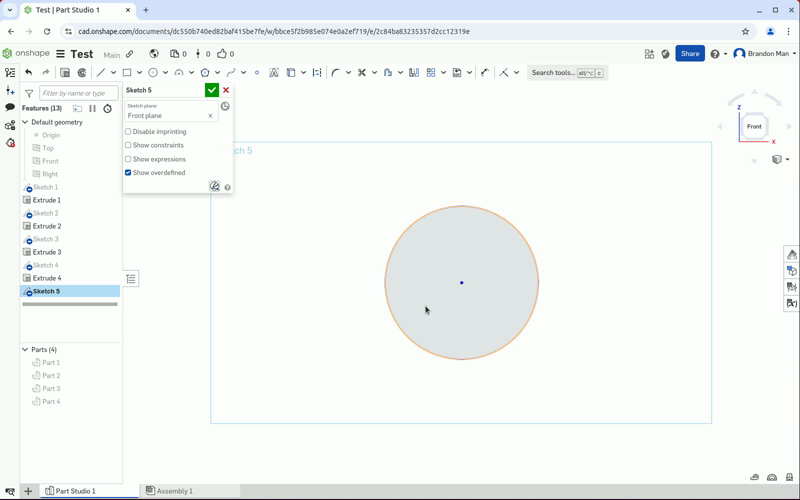
click(425, 305)
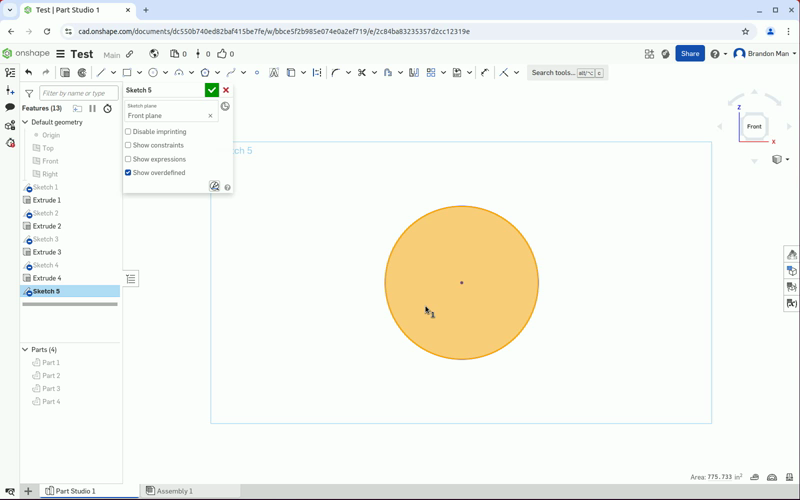
mouse_move(73, 352)
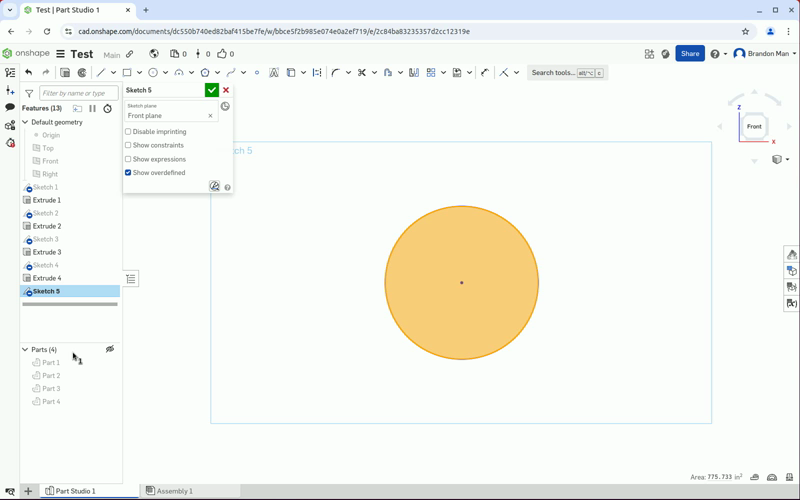
key(shift+y)
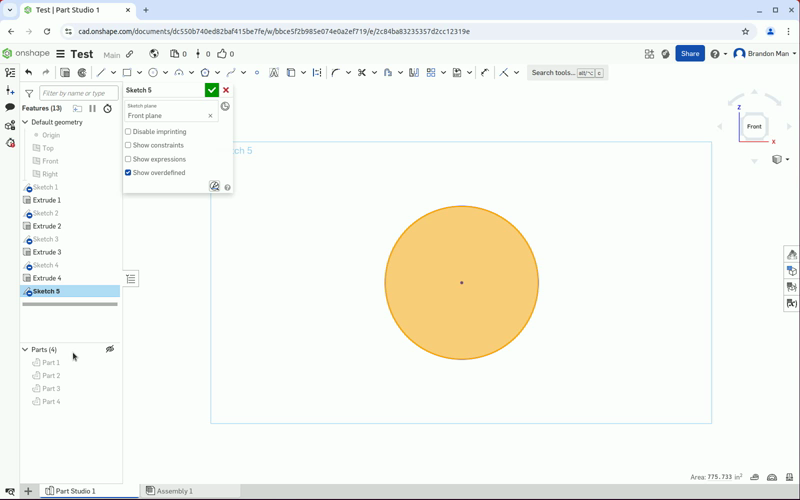
key(shift+e)
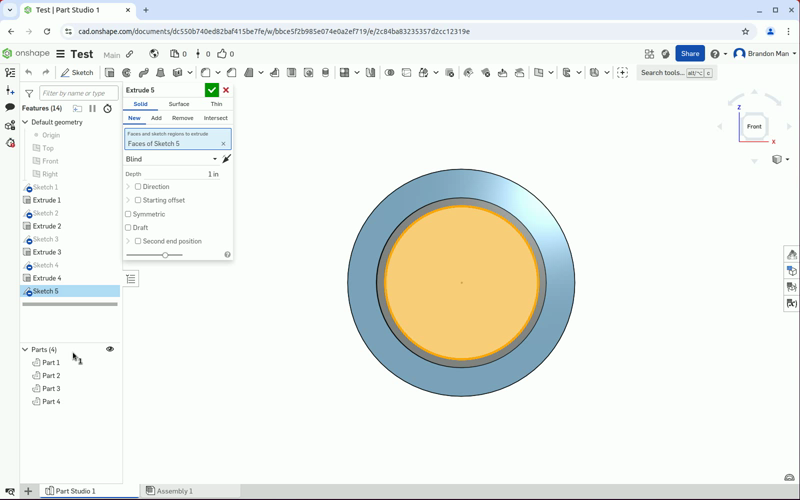
mouse_move(143, 106)
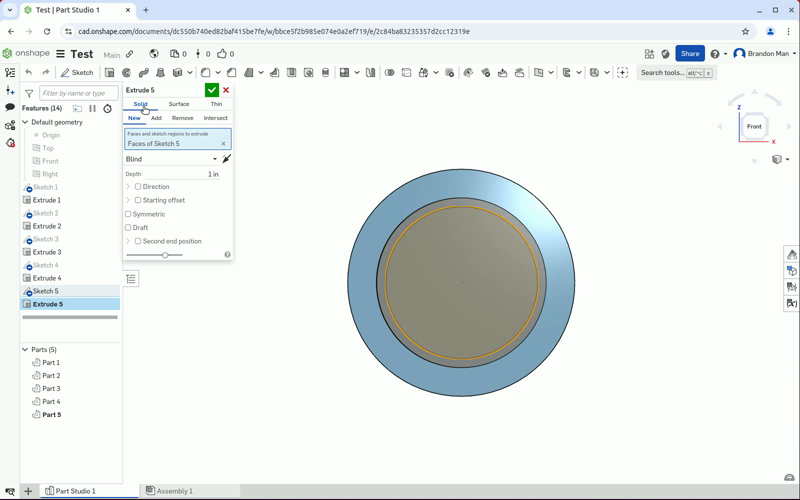
click(143, 106)
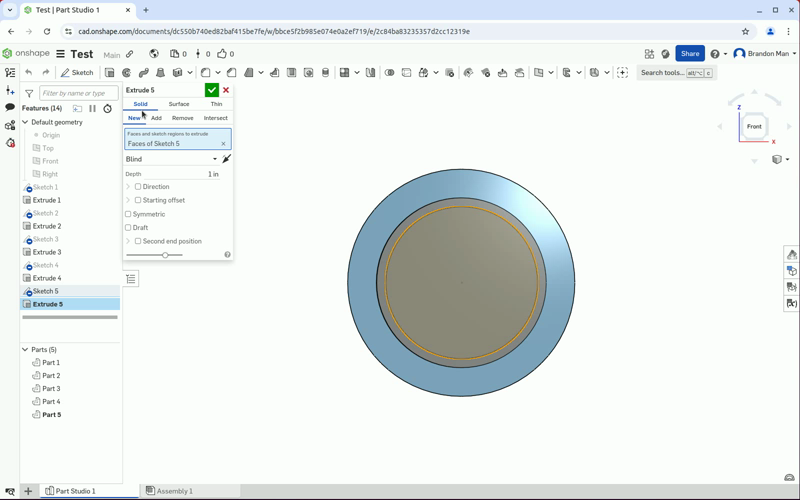
mouse_move(137, 120)
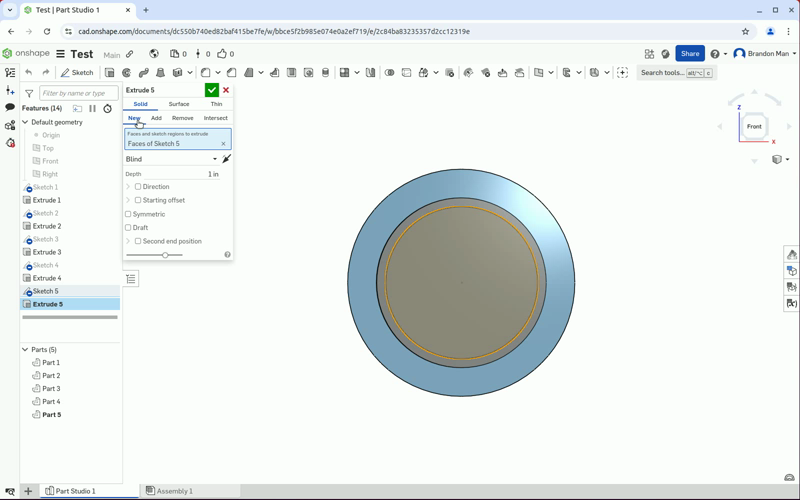
click(137, 120)
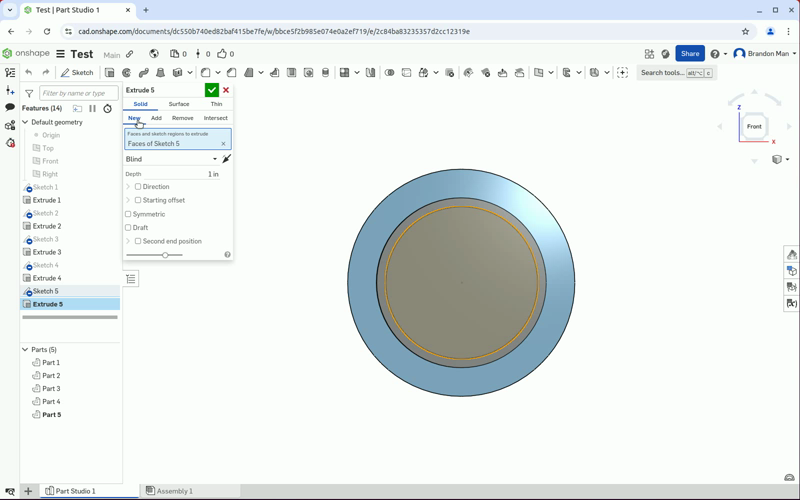
key(tab, 4)
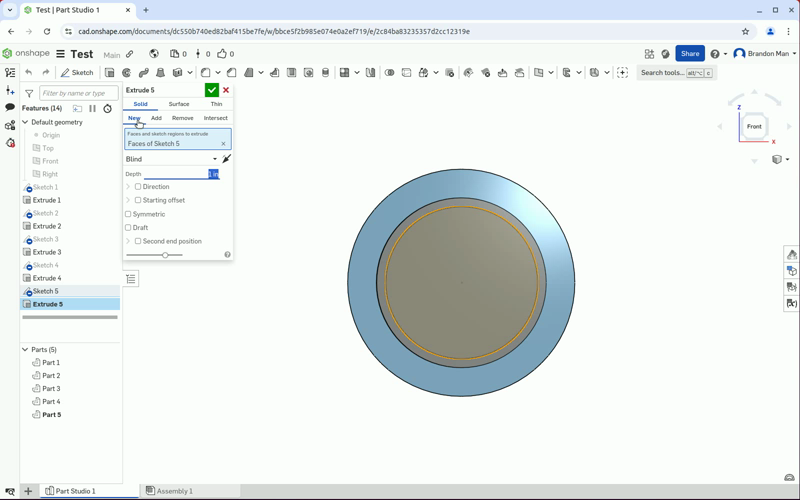
text(-5.536)
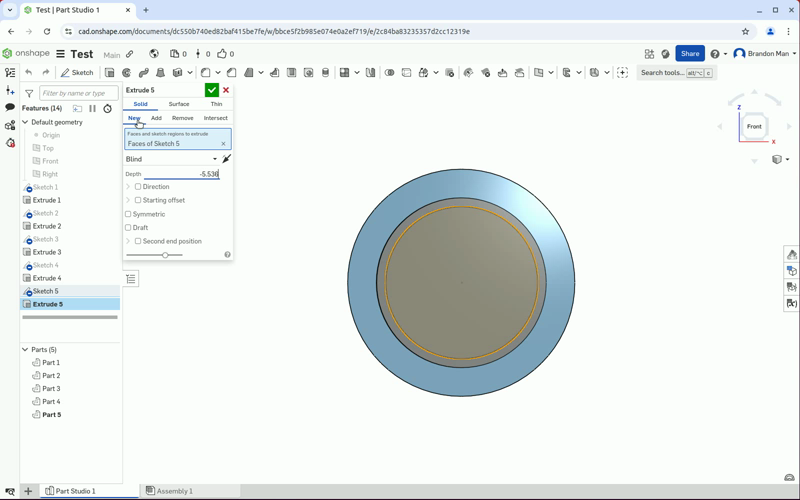
key(enter)
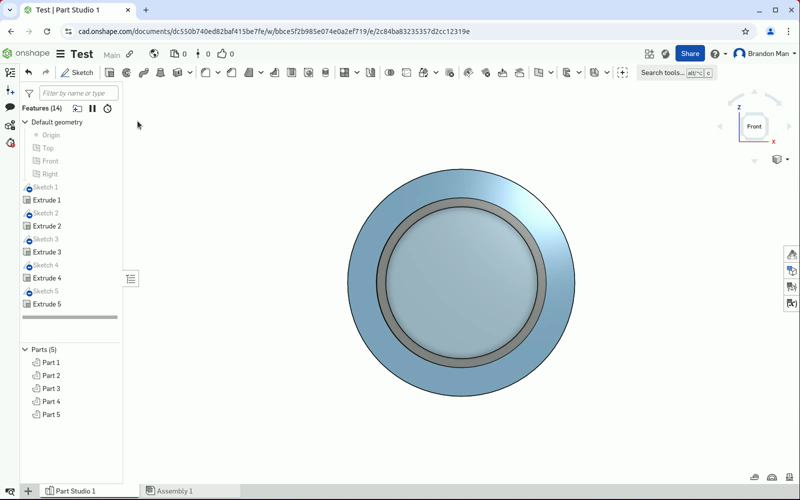
key(shift+h)
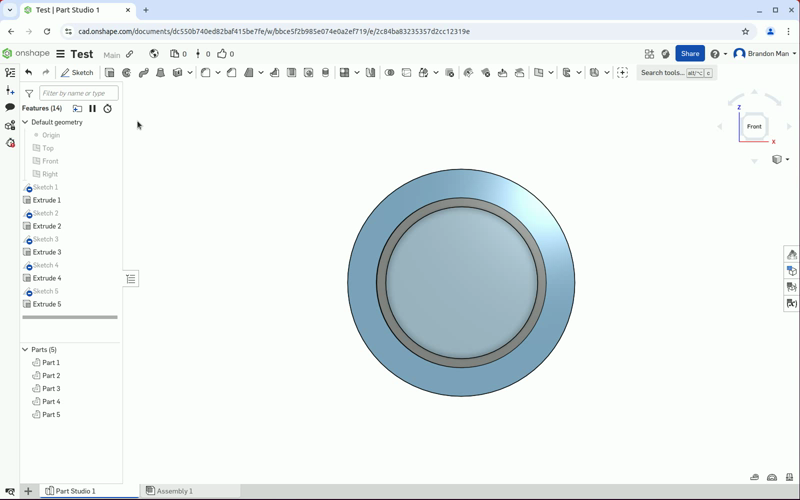
key(shift+h)
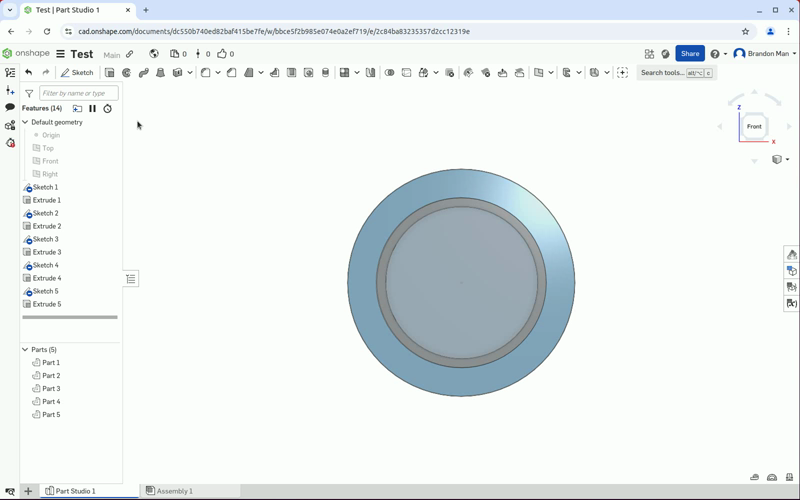
key(shift+7)
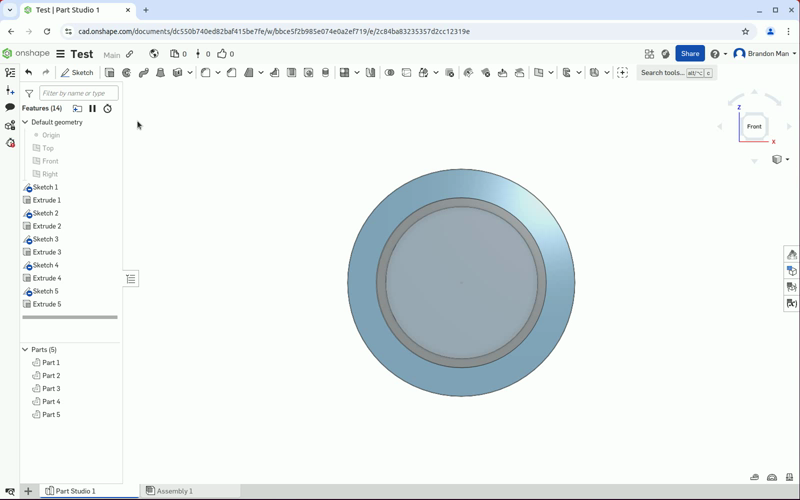
key(left, 2)
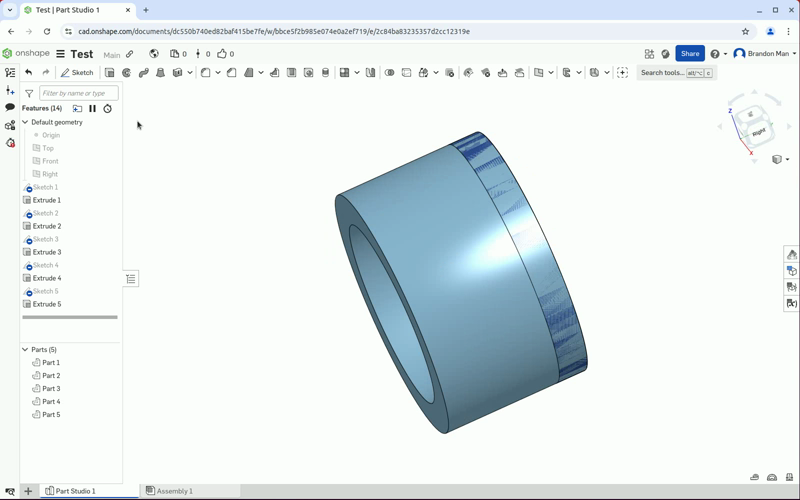
key(down, 2)
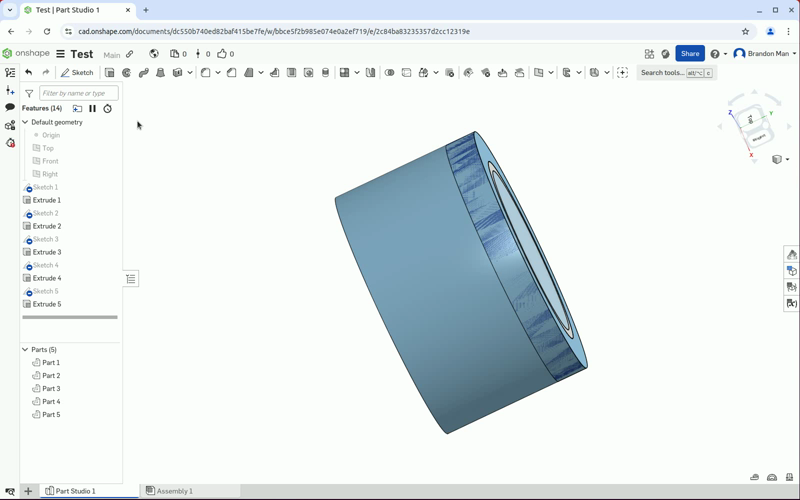
key(up, 2)
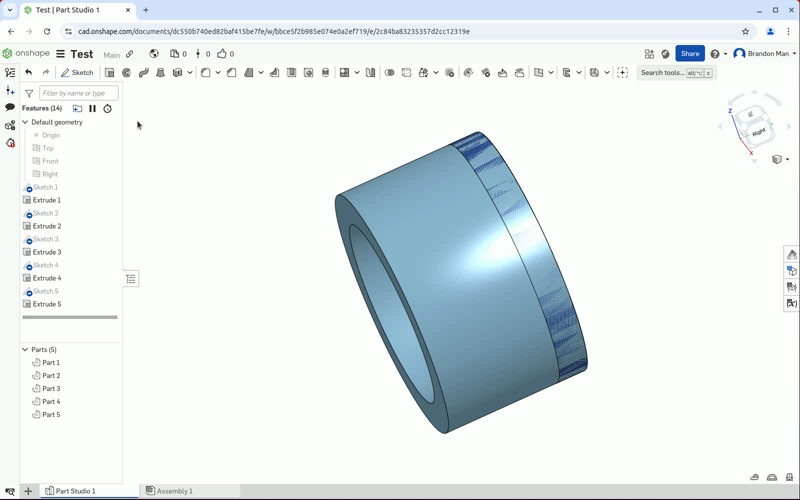
key(right, 2)
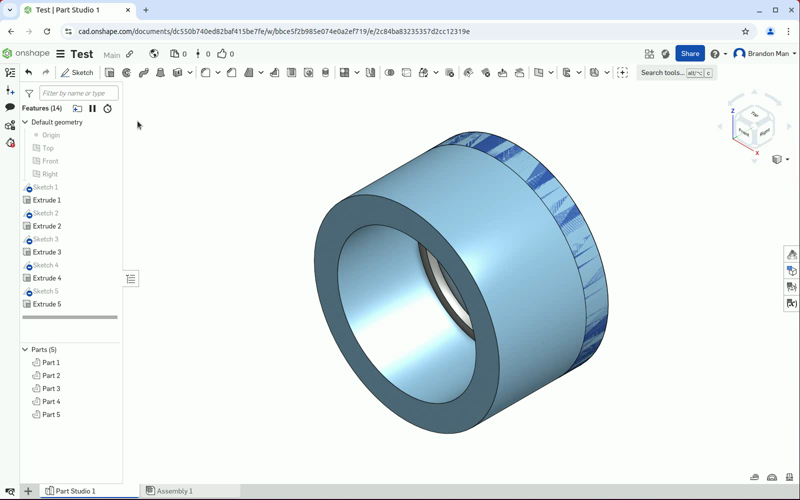
mouse_move(73, 189)
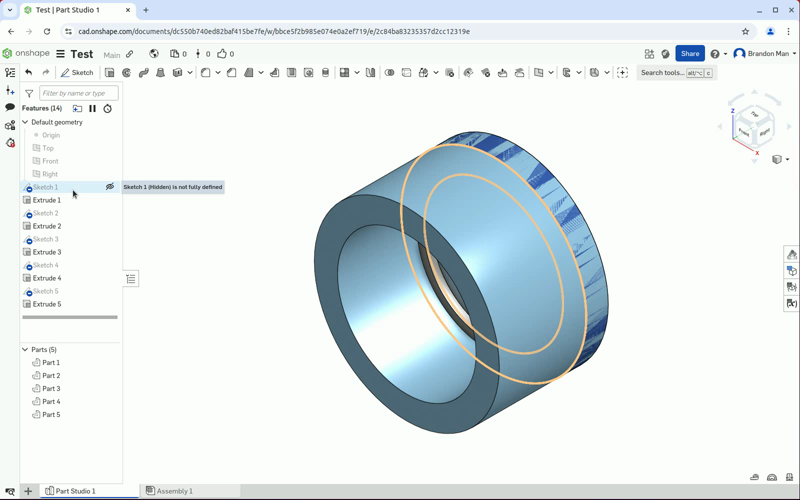
click(73, 189)